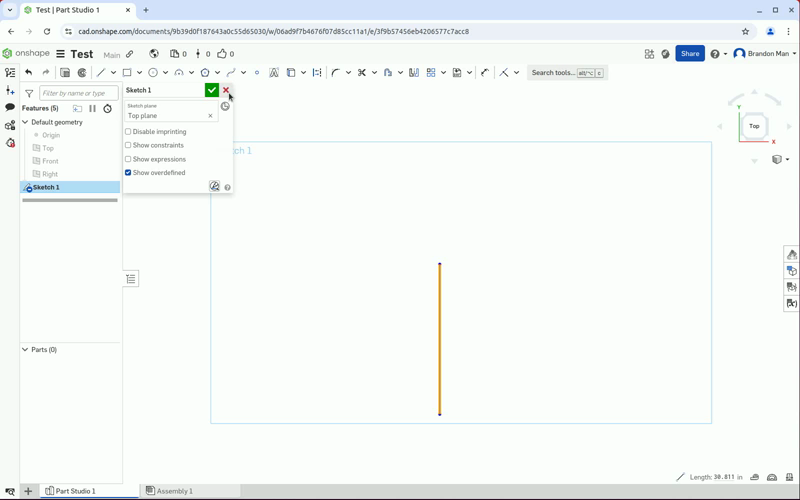
key(shift+h)
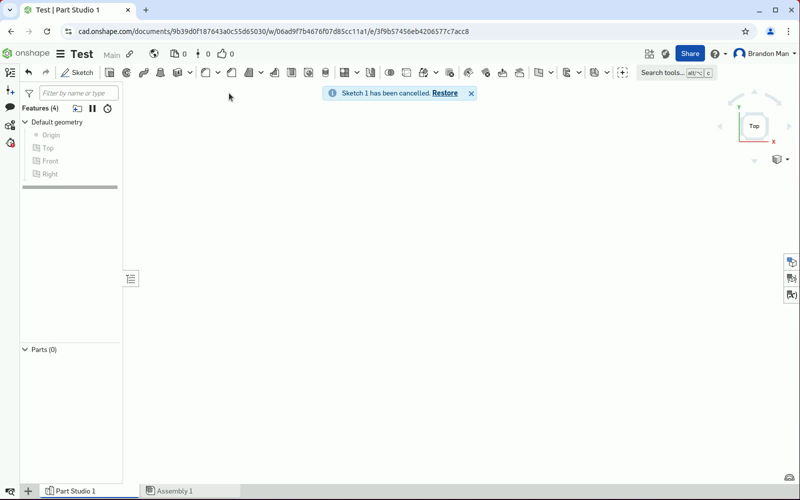
mouse_move(73, 352)
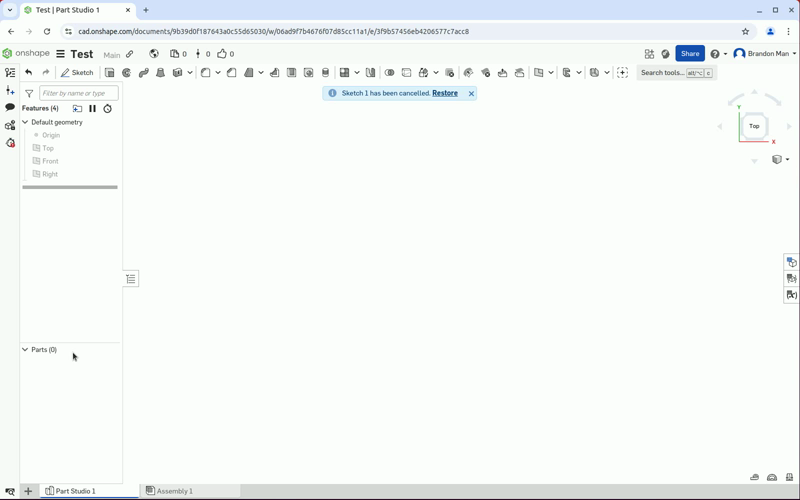
key(y)
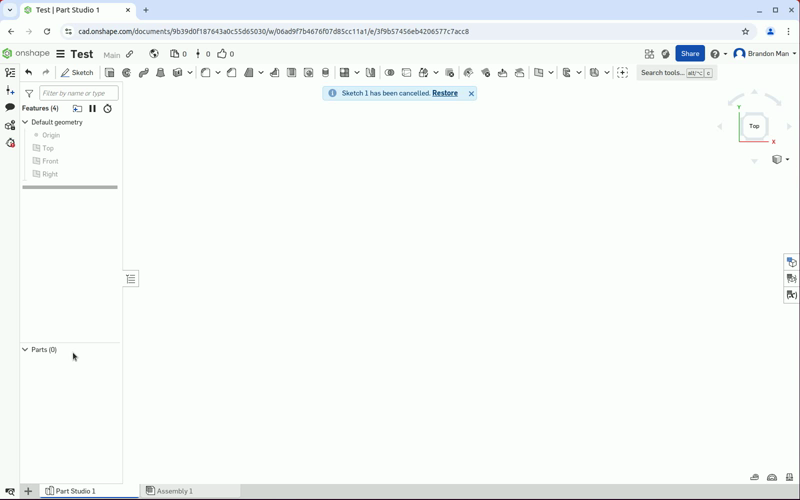
key(shift+p)
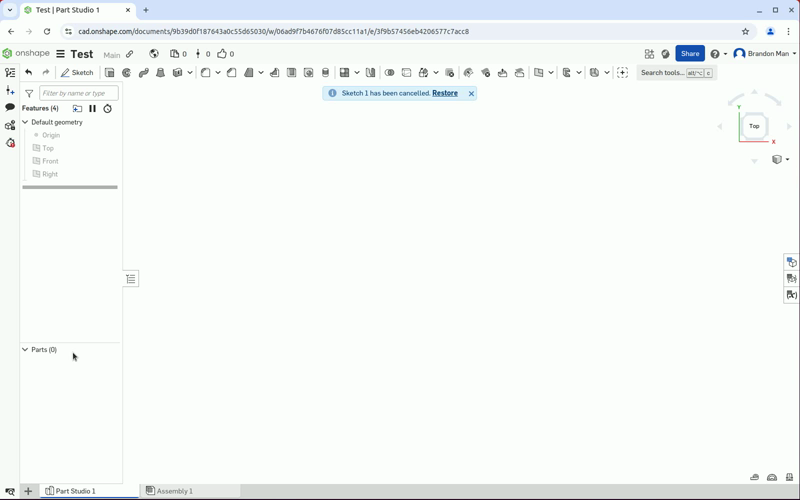
key(space)
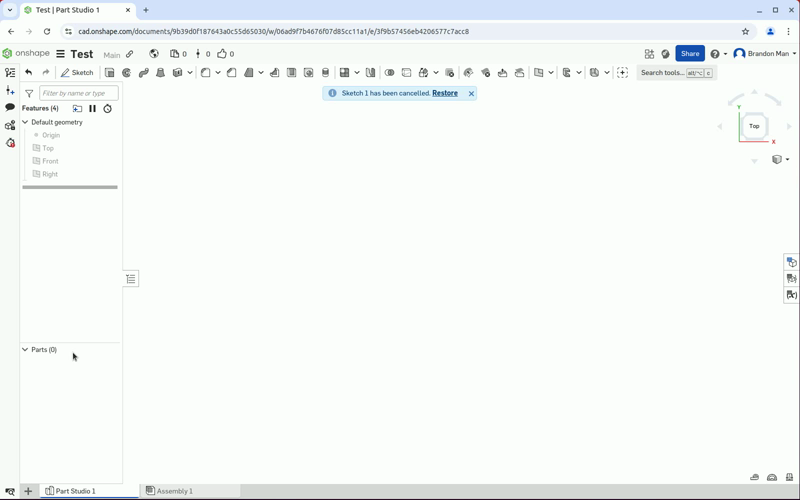
key_down(shift)
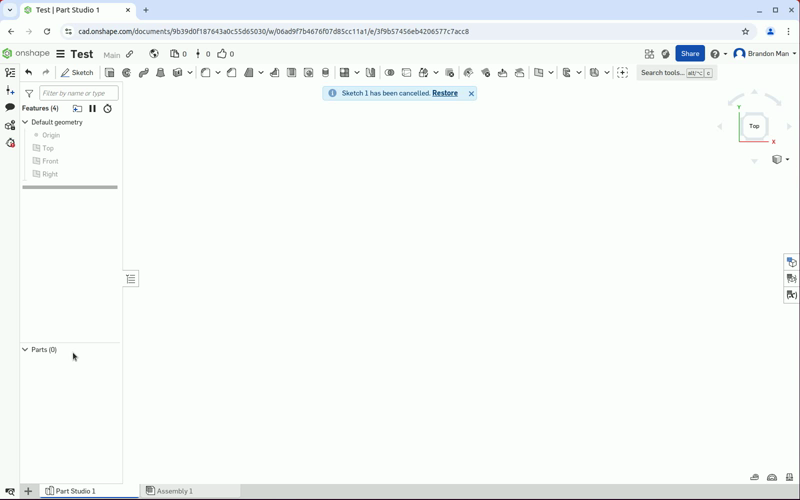
key(up)
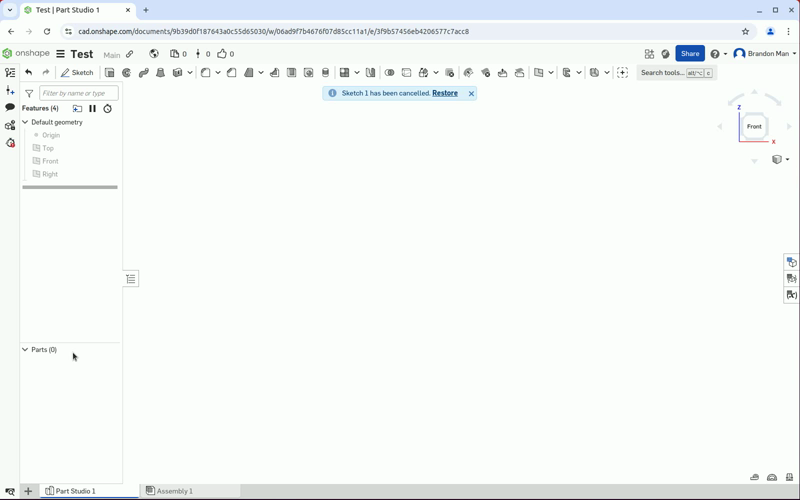
key_up(shift)
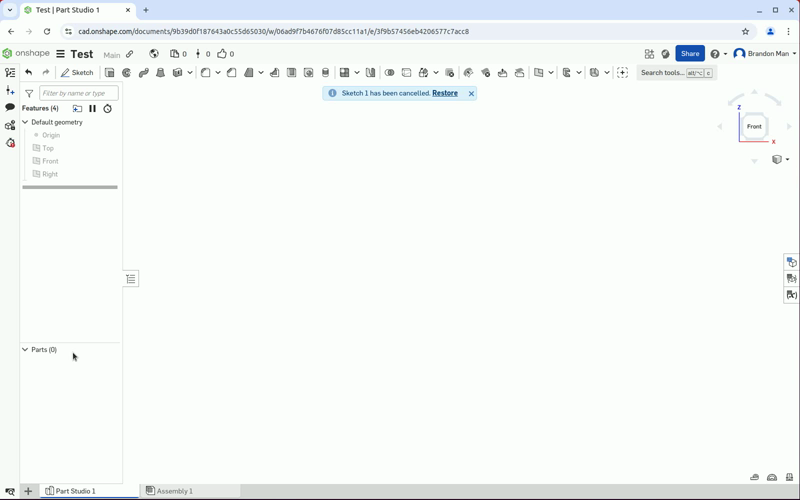
mouse_move(73, 352)
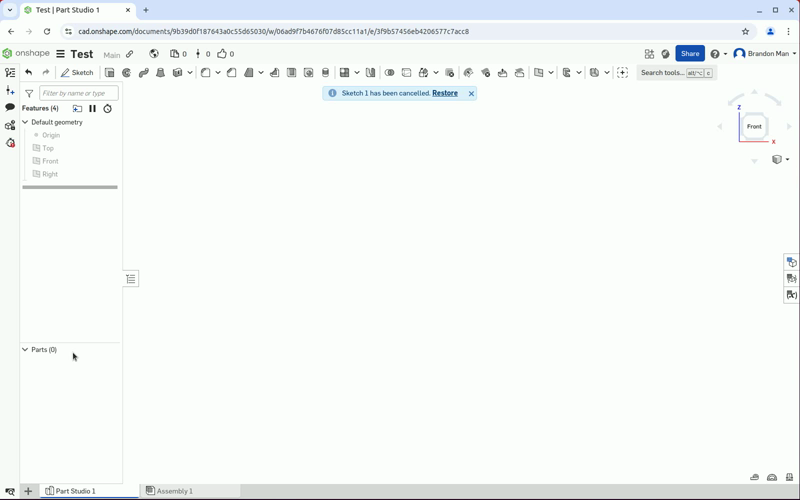
key(shift+y)
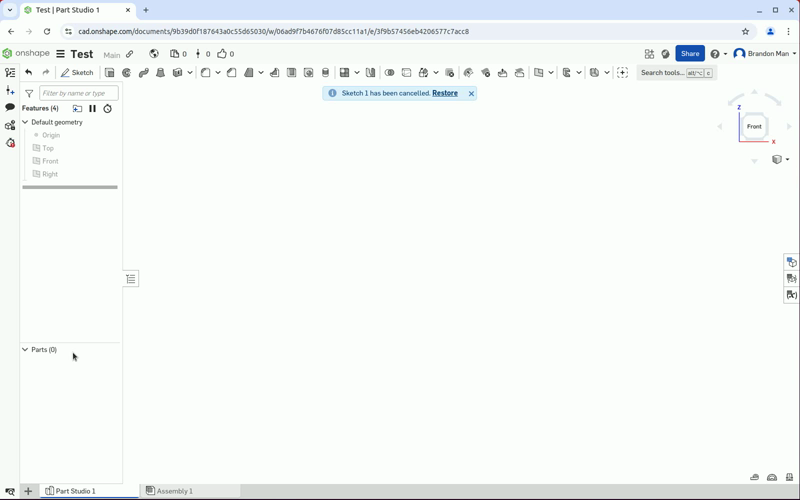
key(shift+s)
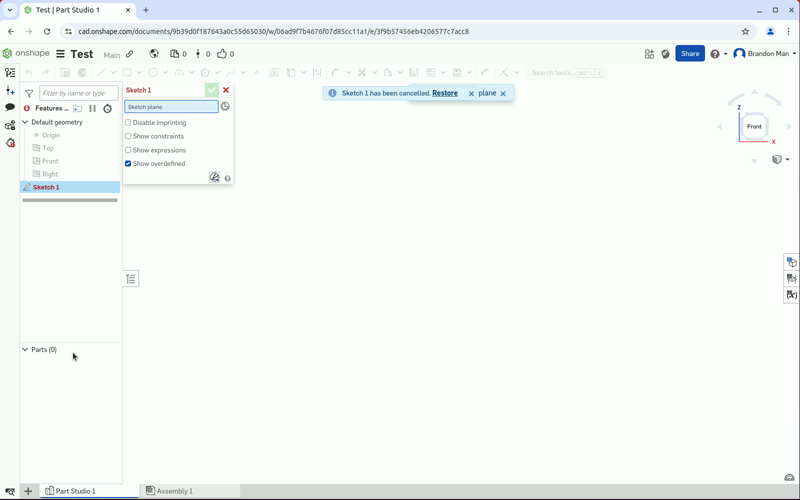
mouse_move(73, 163)
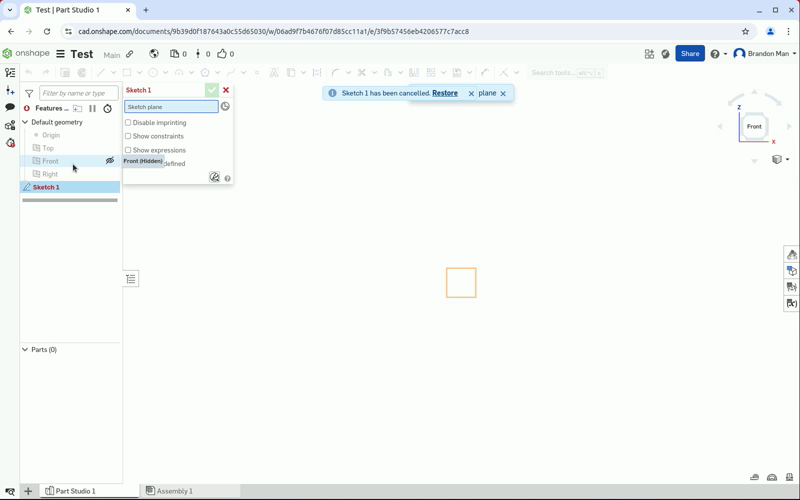
click(73, 163)
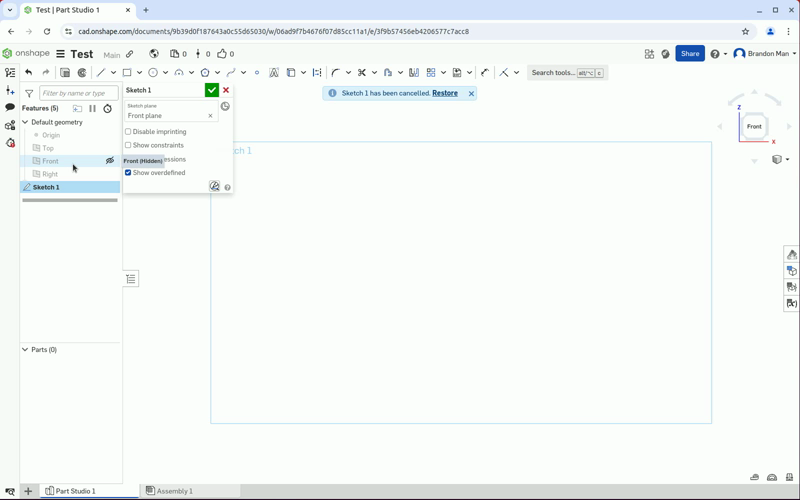
mouse_move(73, 352)
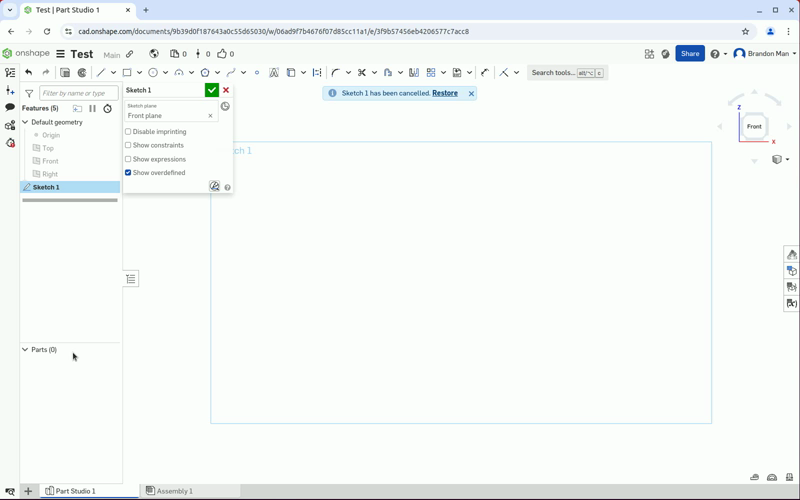
key(y)
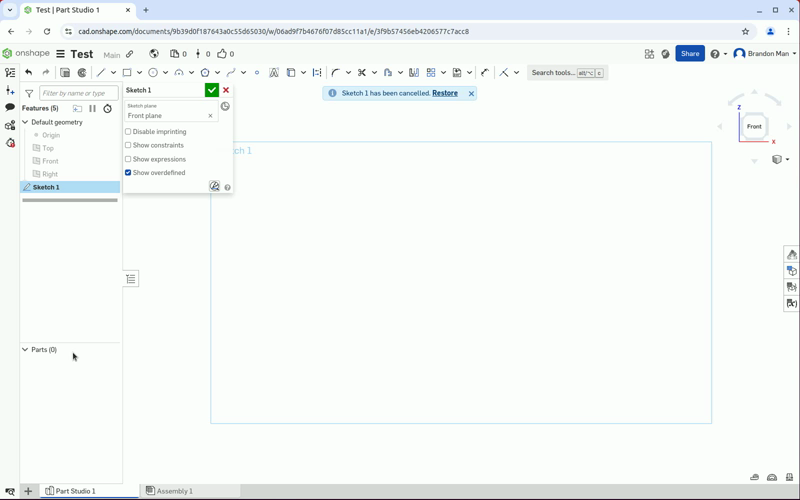
key(l)
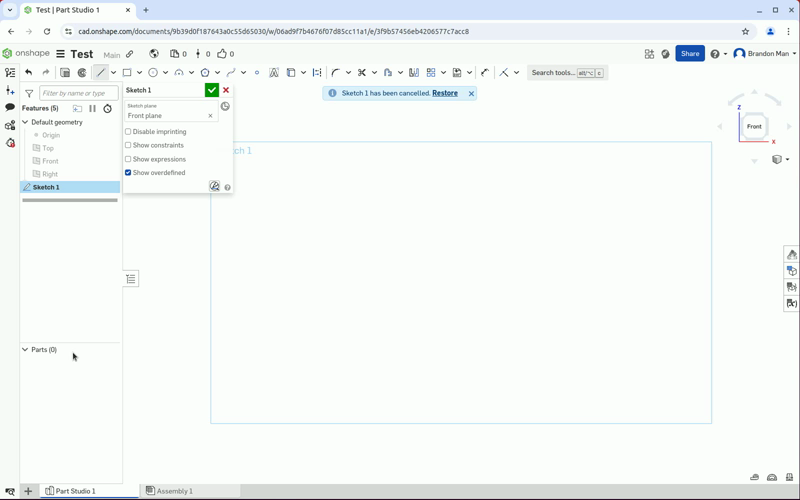
key_down(shift)
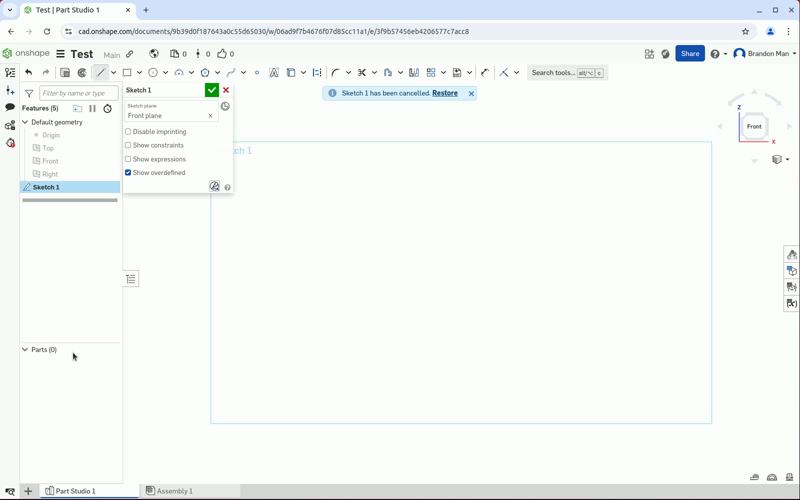
mouse_move(460, 282)
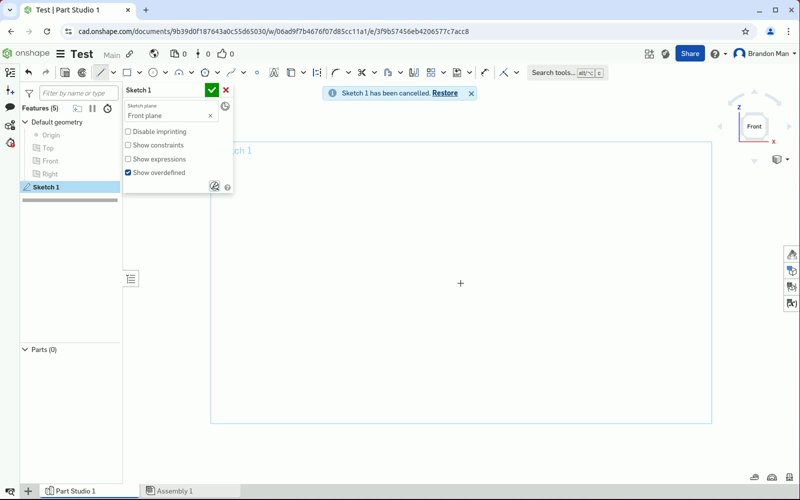
click(460, 282)
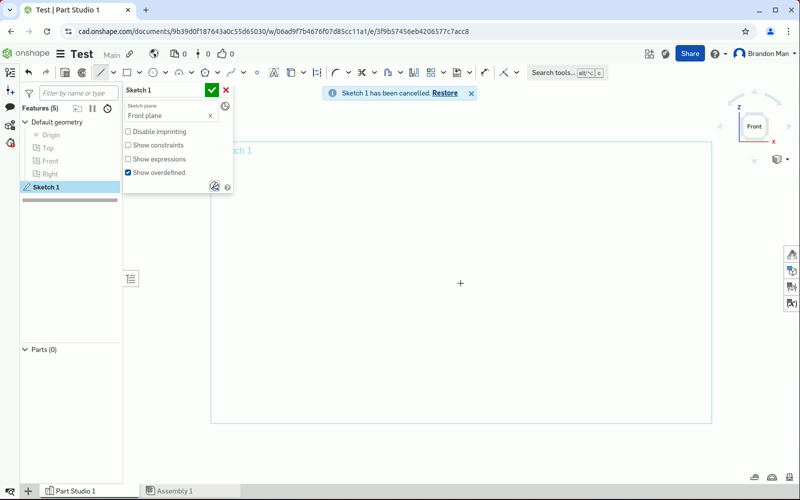
key_up(shift)
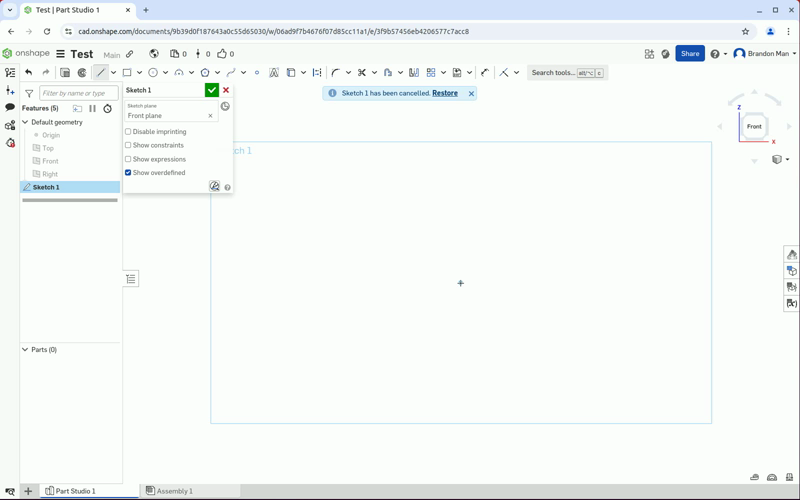
key_down(shift)
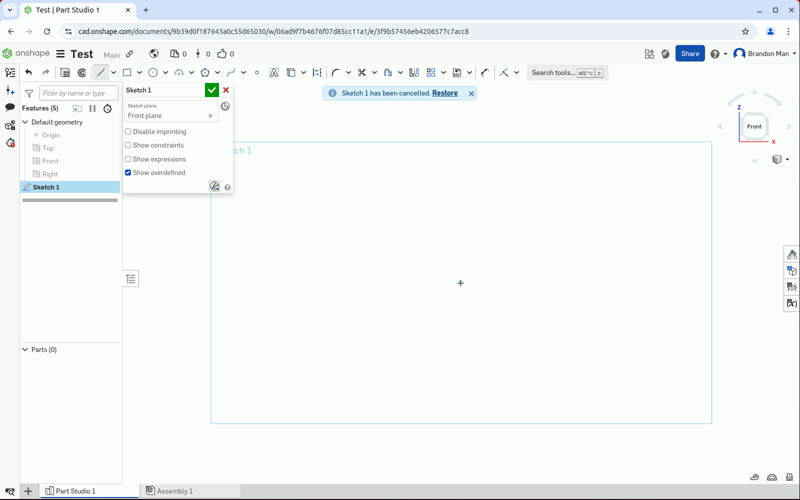
mouse_move(490, 282)
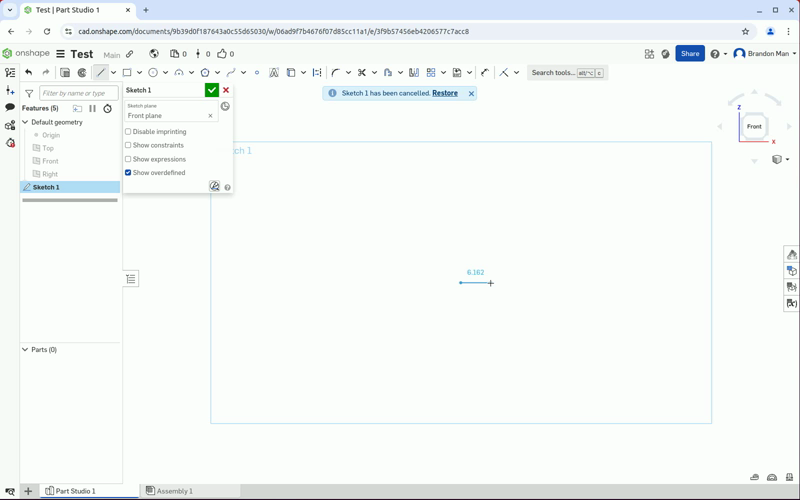
mouse_move(505, 282)
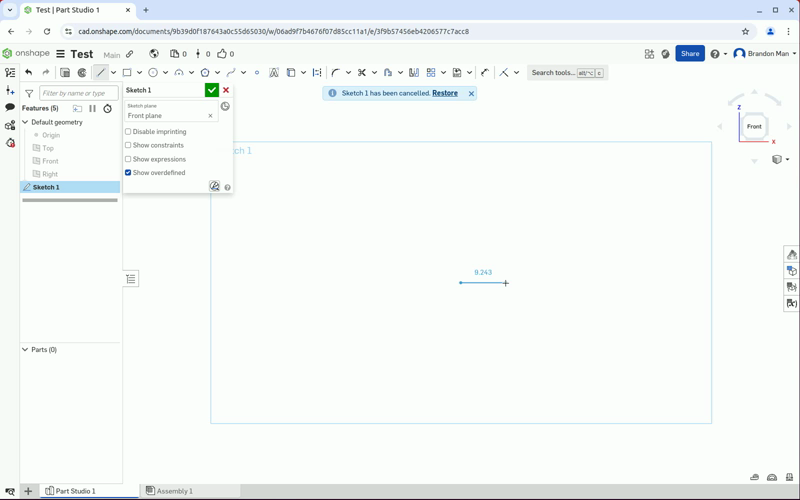
click(505, 282)
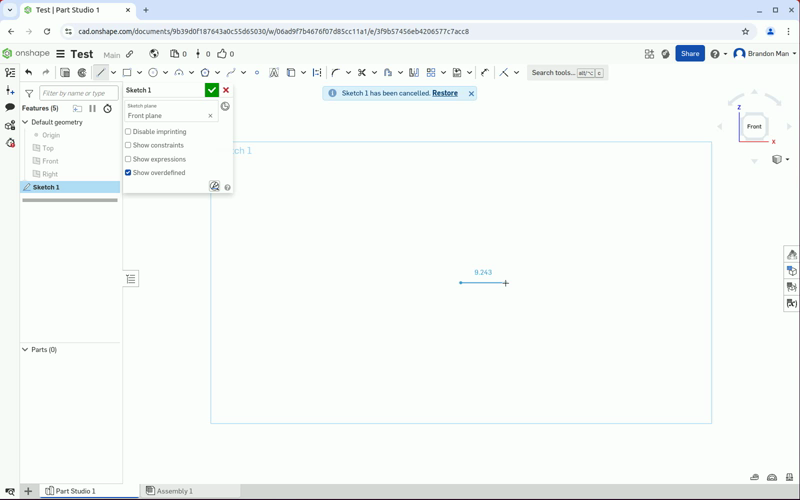
key_up(shift)
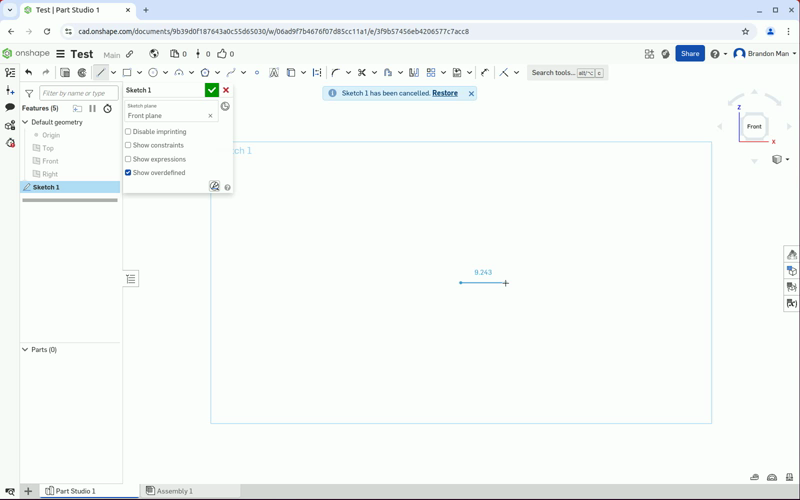
key_down(shift)
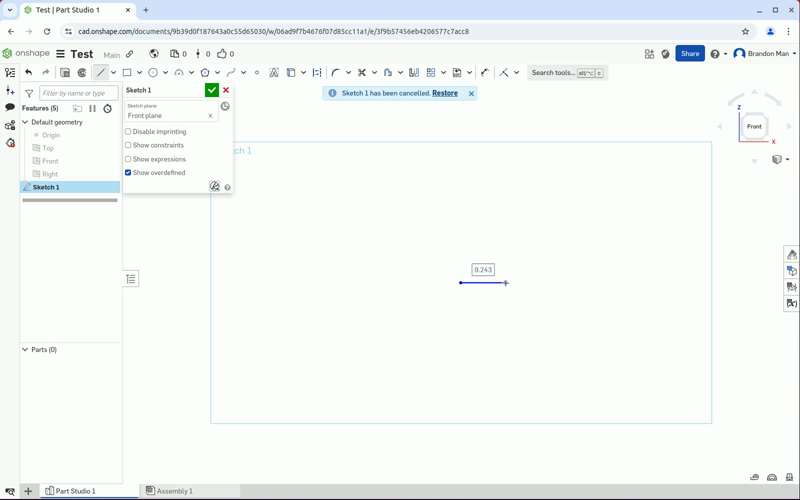
mouse_move(573, 282)
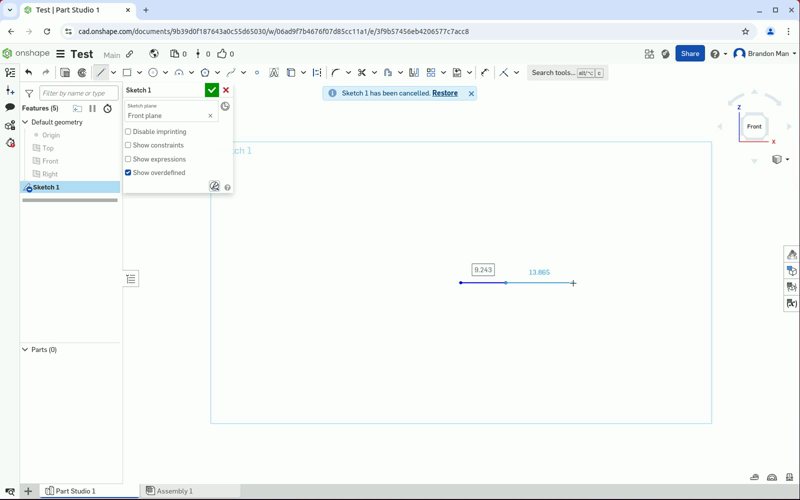
click(573, 282)
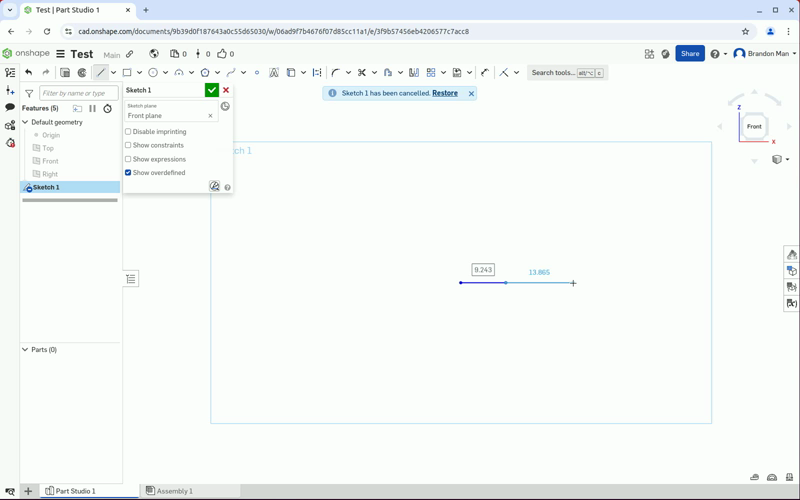
key_up(shift)
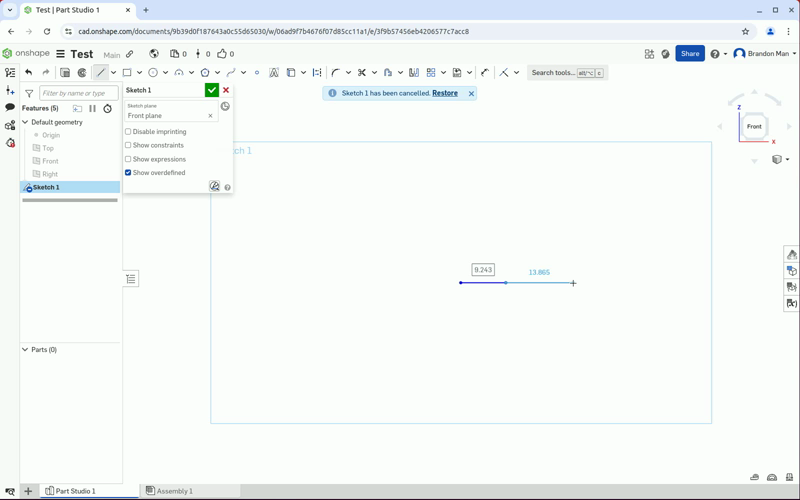
key_down(shift)
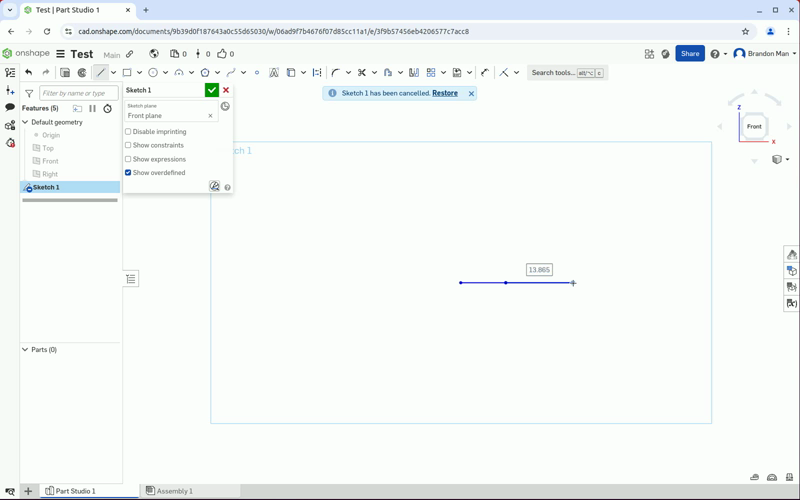
mouse_move(589, 282)
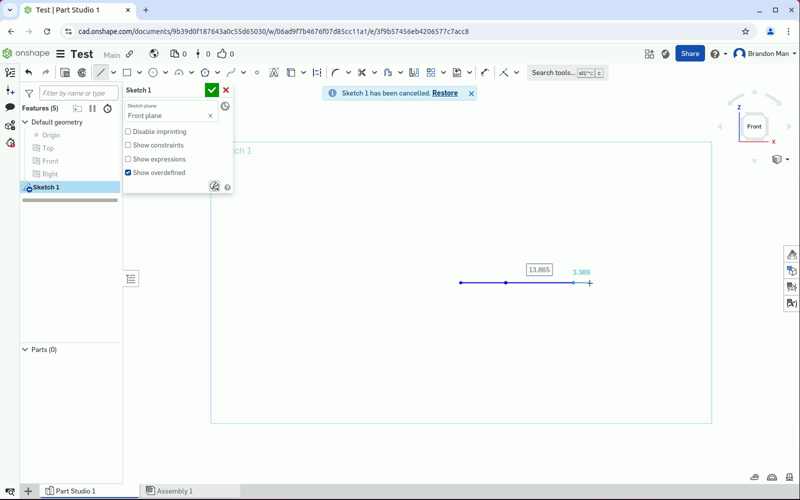
mouse_move(573, 260)
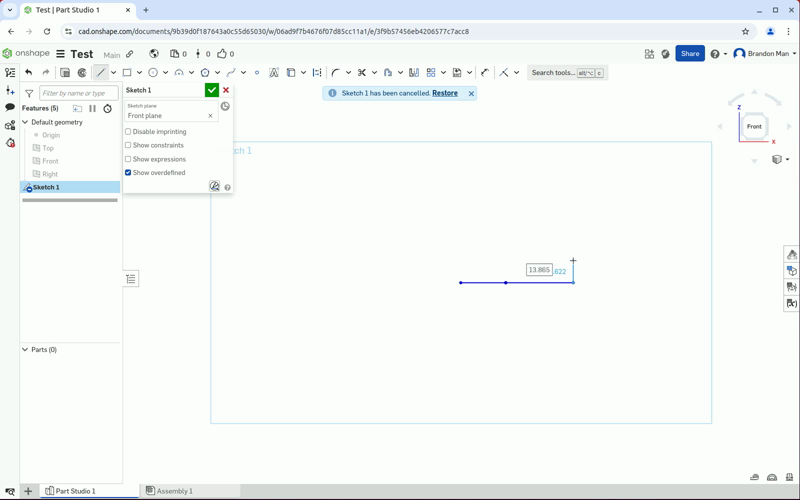
click(573, 260)
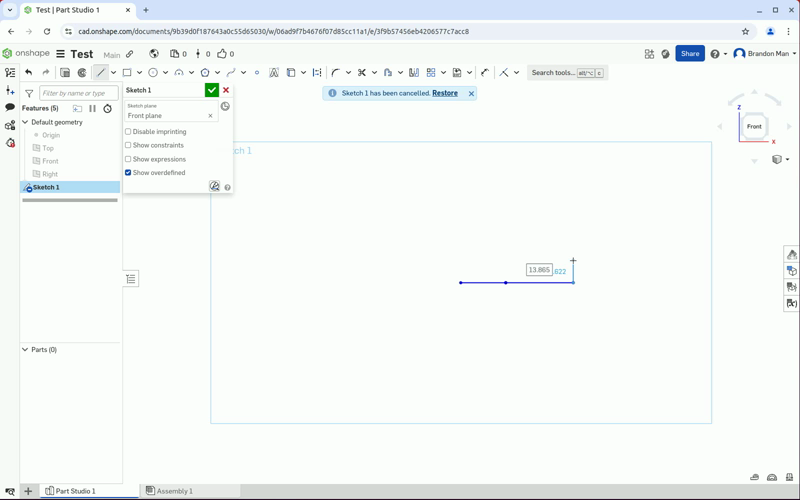
key_up(shift)
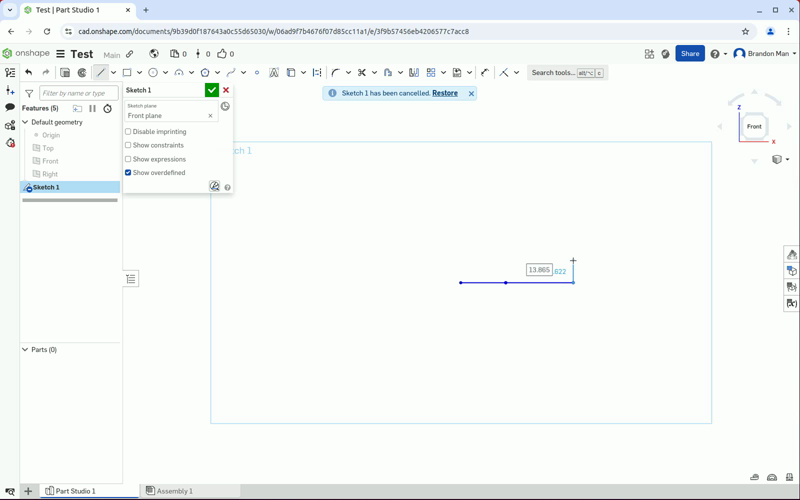
key_down(shift)
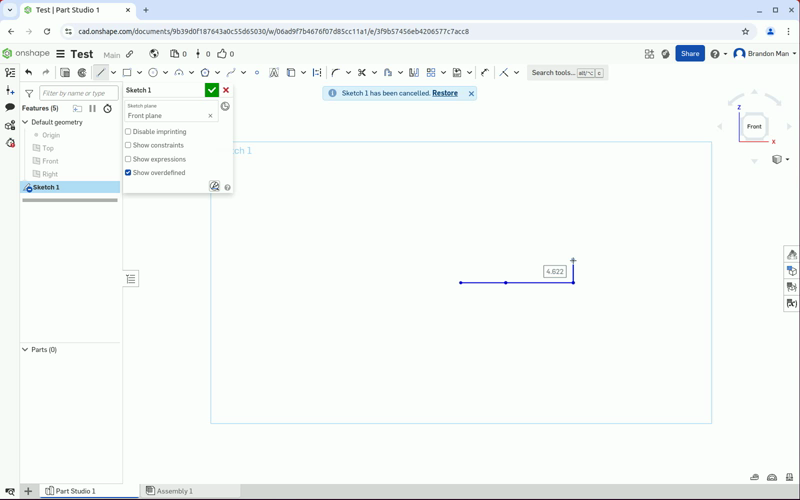
mouse_move(505, 260)
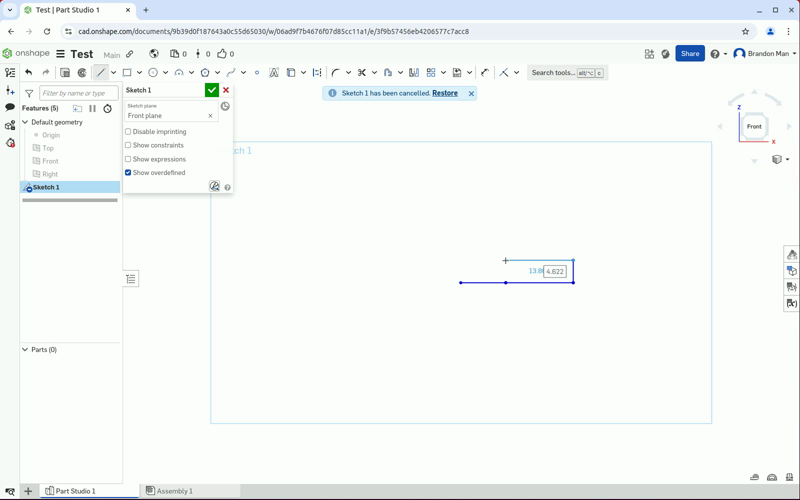
click(505, 260)
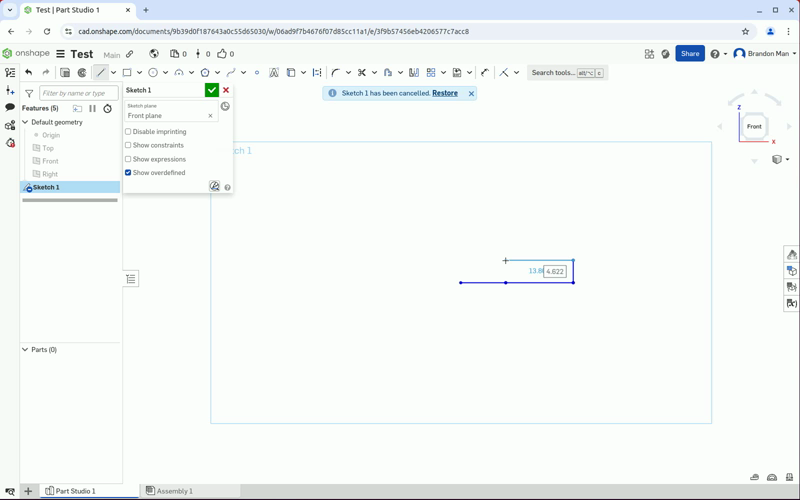
key_up(shift)
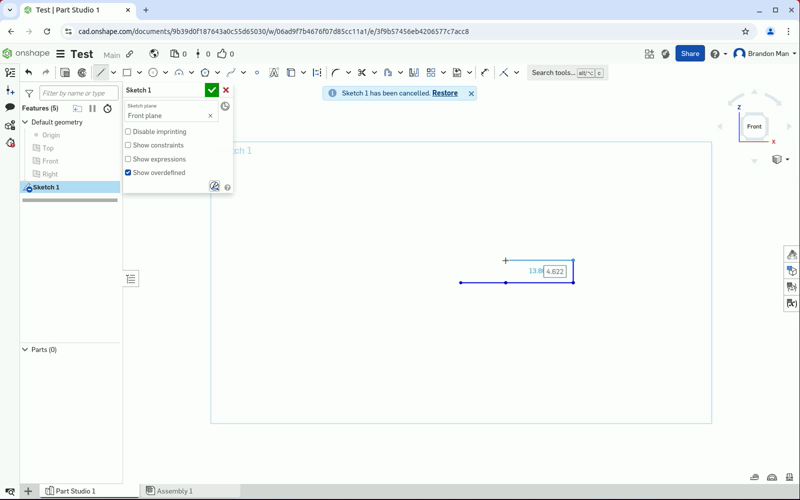
key_down(shift)
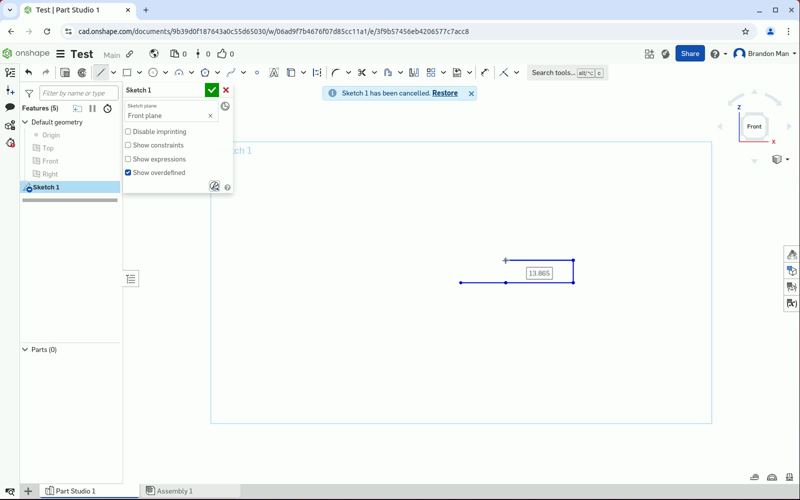
mouse_move(505, 192)
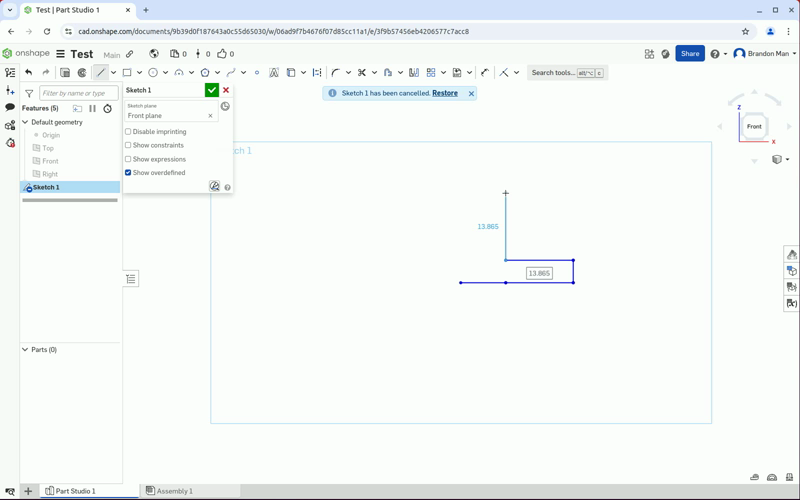
click(505, 192)
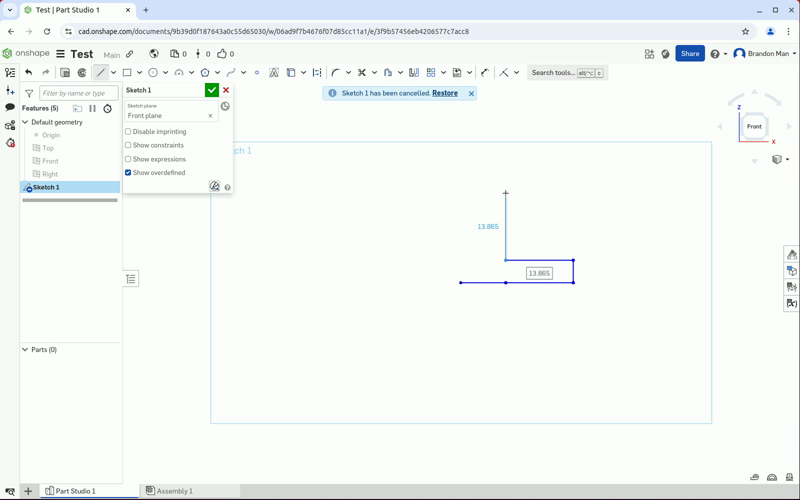
key_up(shift)
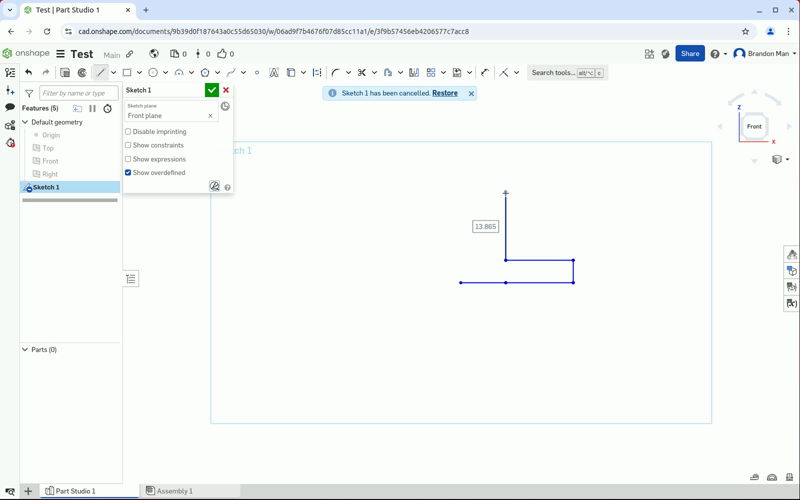
key_down(shift)
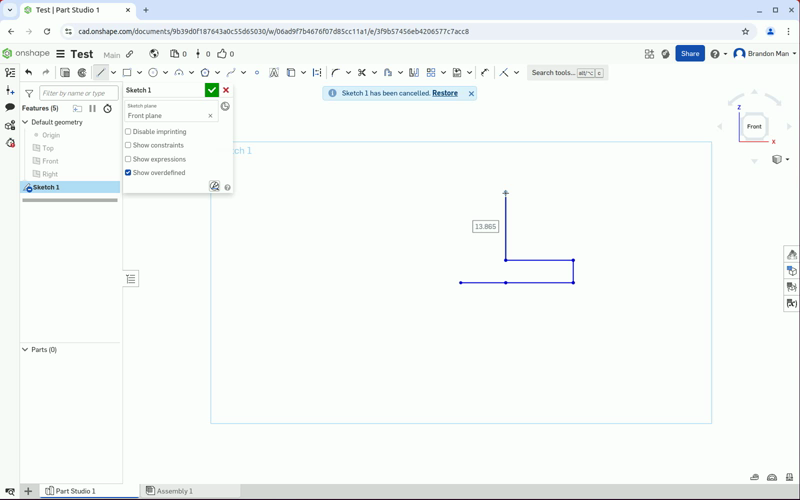
mouse_move(573, 192)
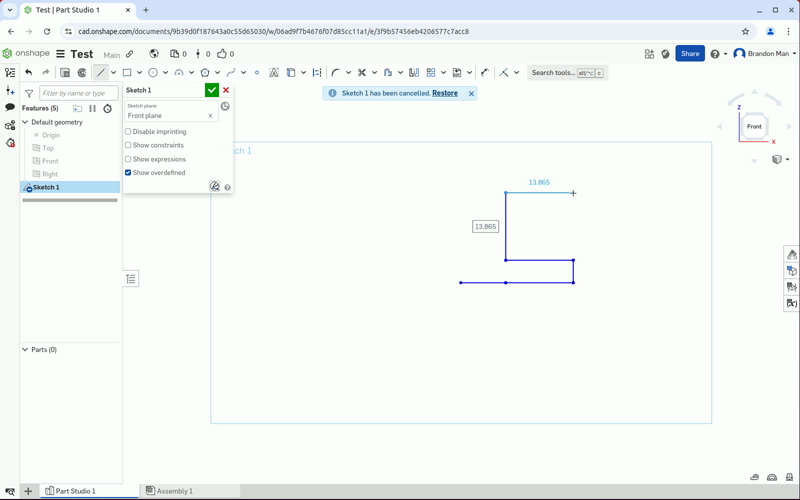
click(573, 192)
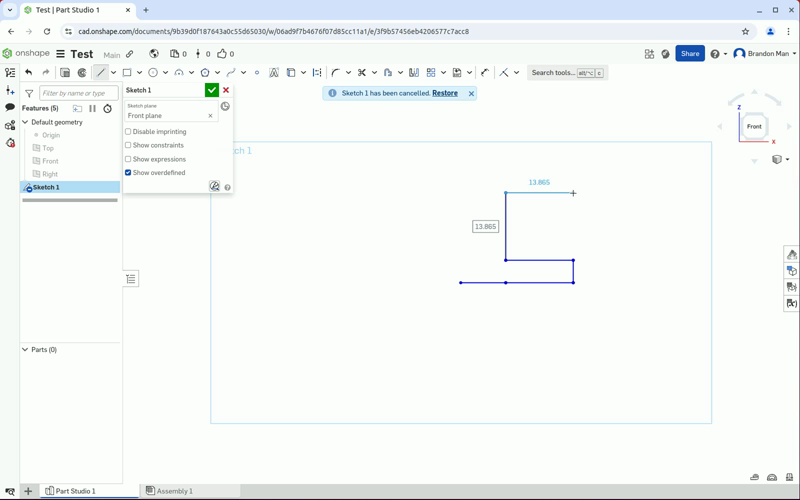
key_up(shift)
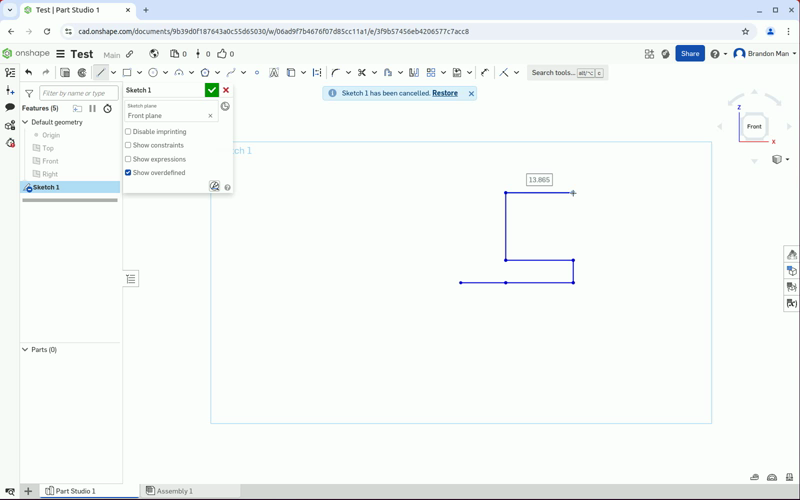
key_down(shift)
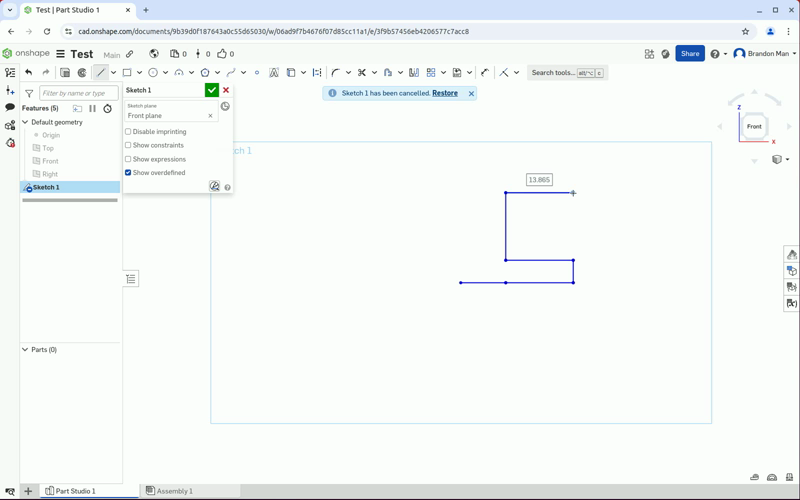
mouse_move(589, 192)
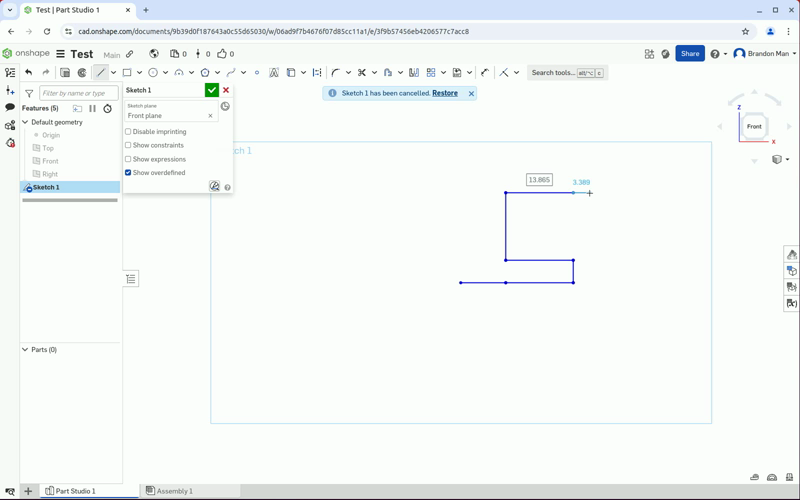
mouse_move(573, 170)
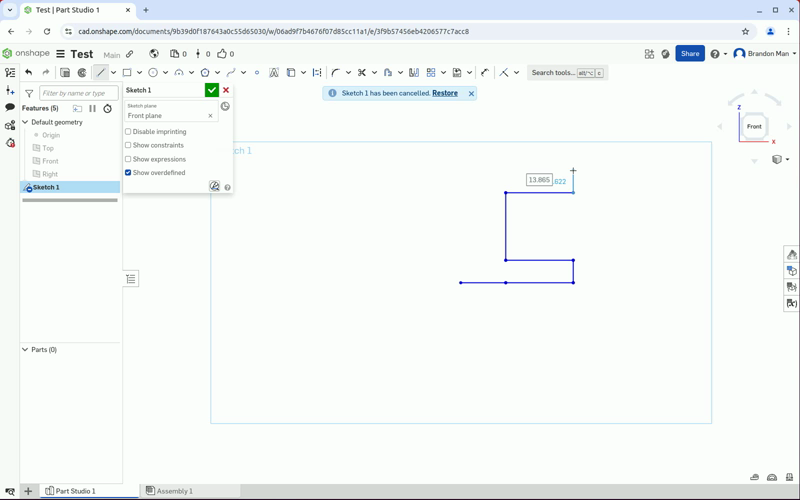
click(573, 170)
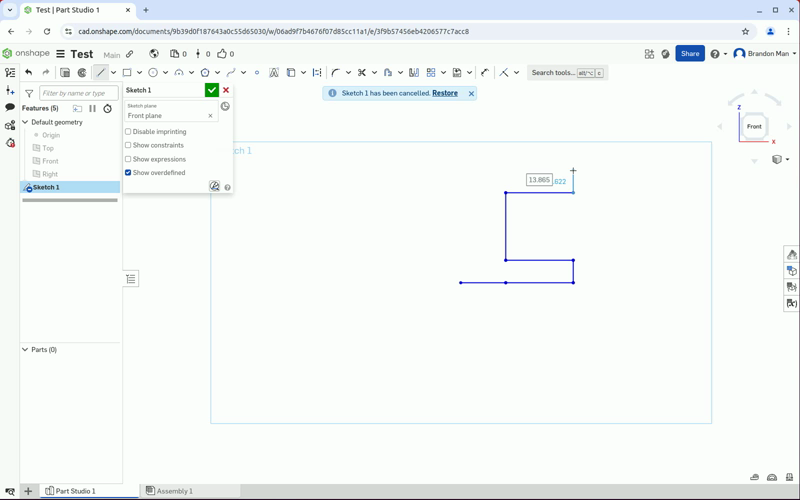
key_up(shift)
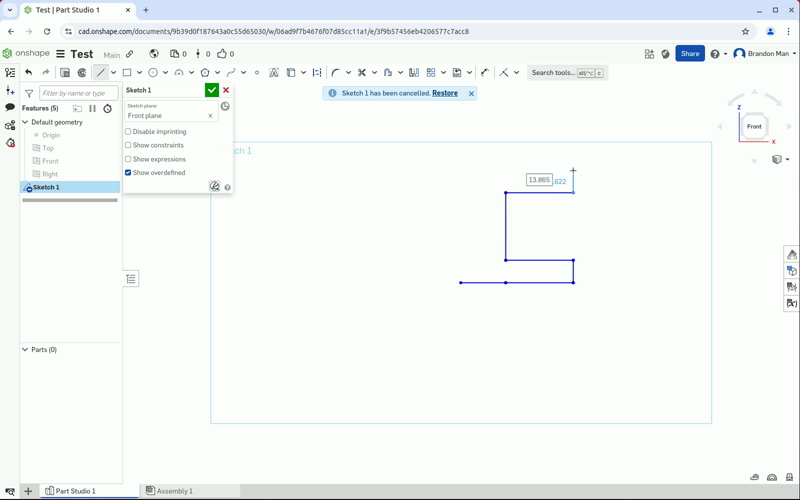
key_down(shift)
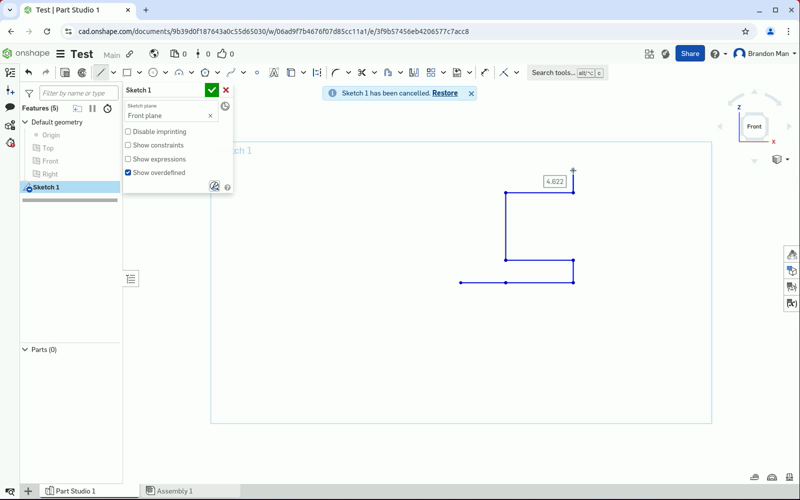
mouse_move(505, 170)
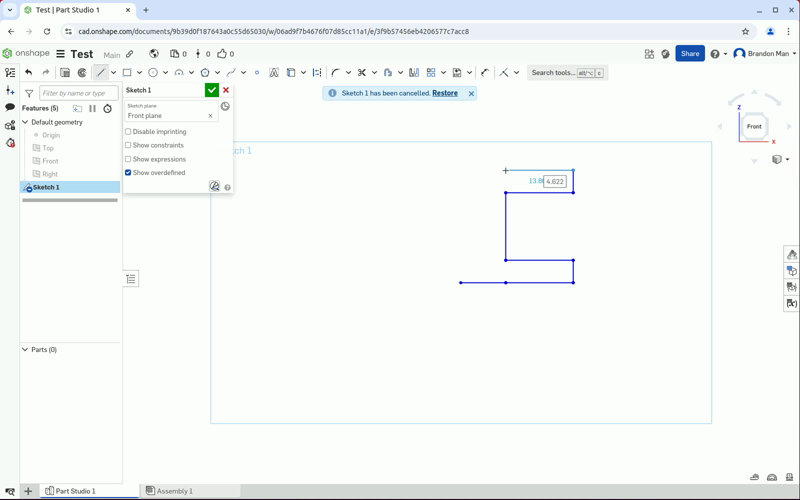
click(505, 170)
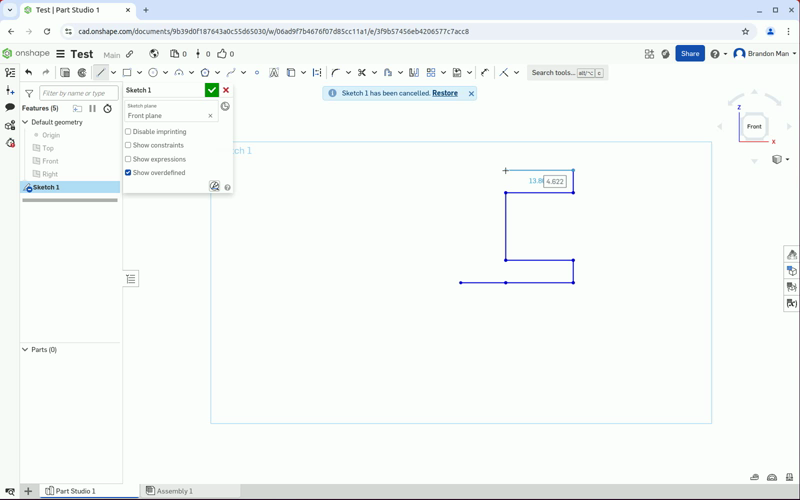
key_up(shift)
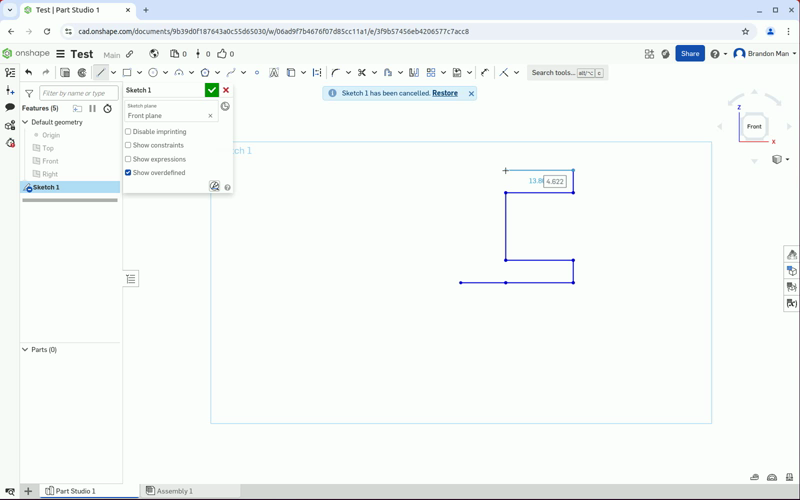
key_down(shift)
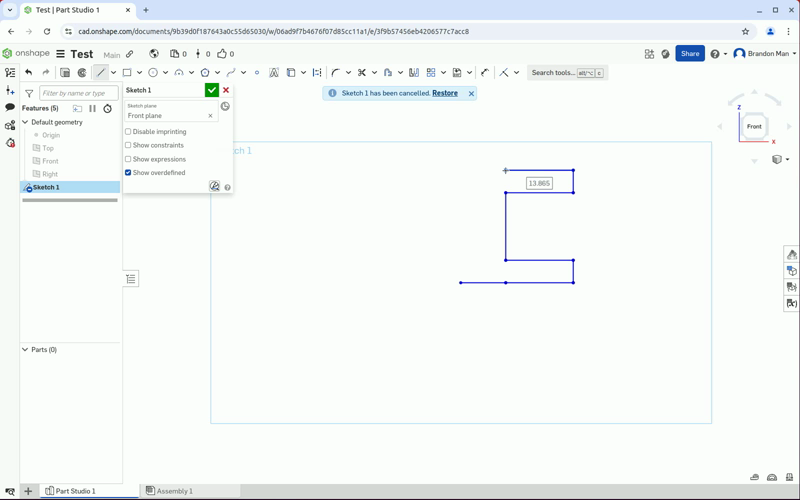
mouse_move(535, 170)
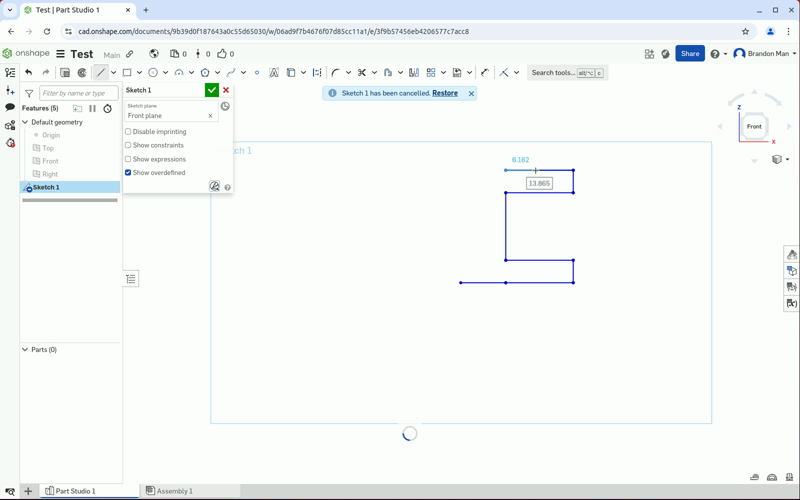
mouse_move(460, 170)
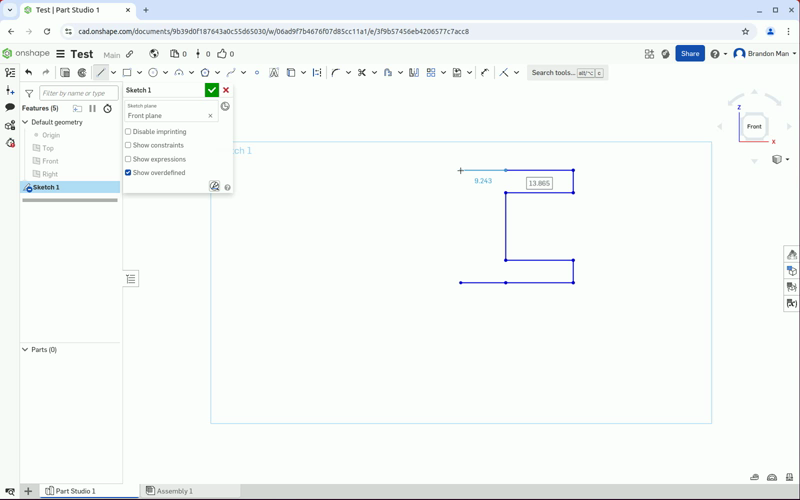
click(460, 170)
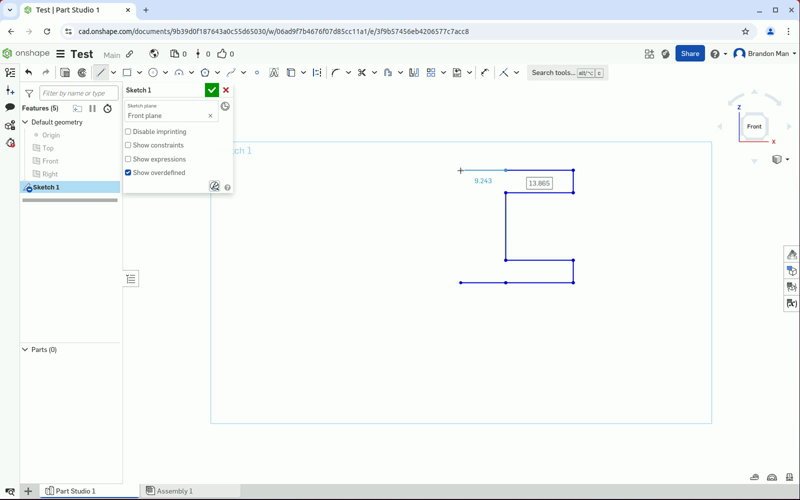
key_up(shift)
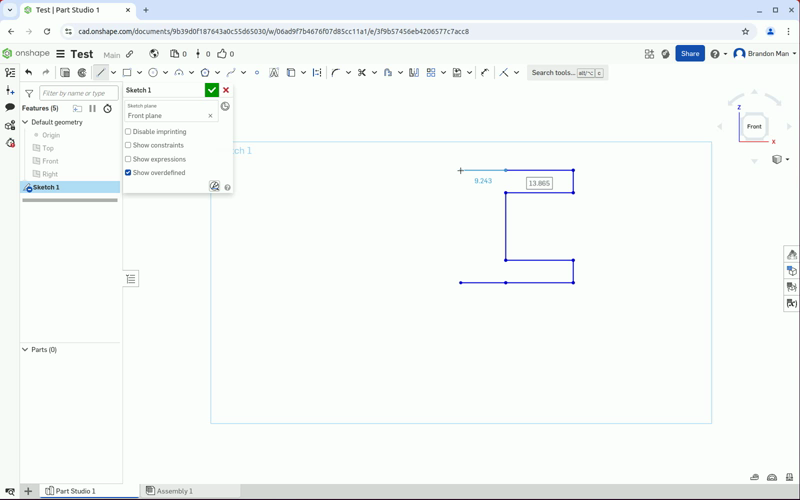
key_down(shift)
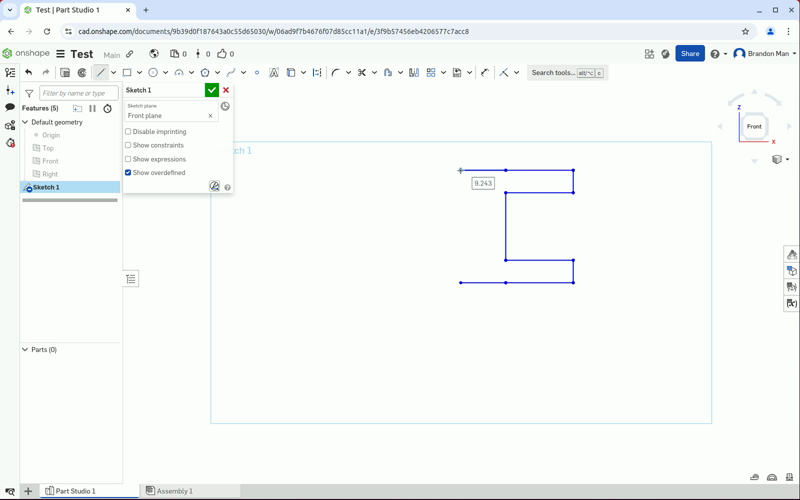
mouse_move(460, 282)
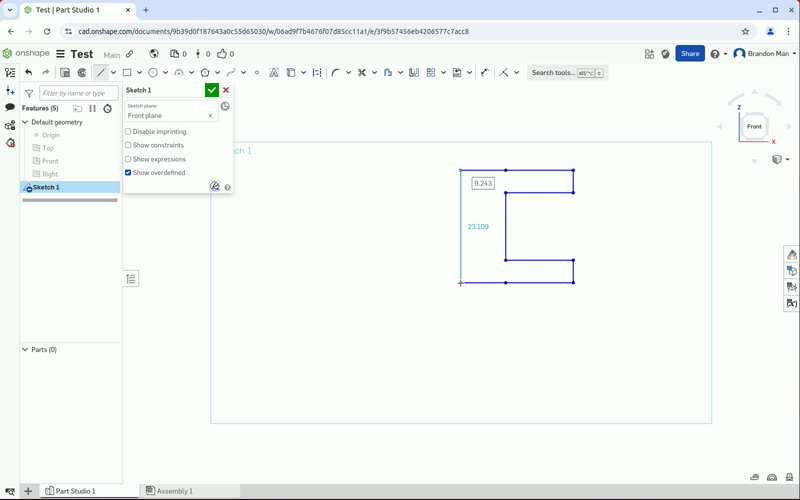
key_up(shift)
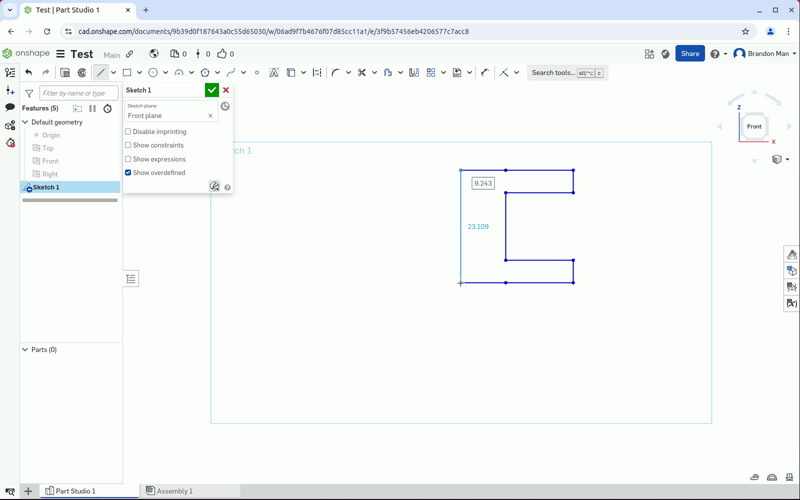
click(460, 282)
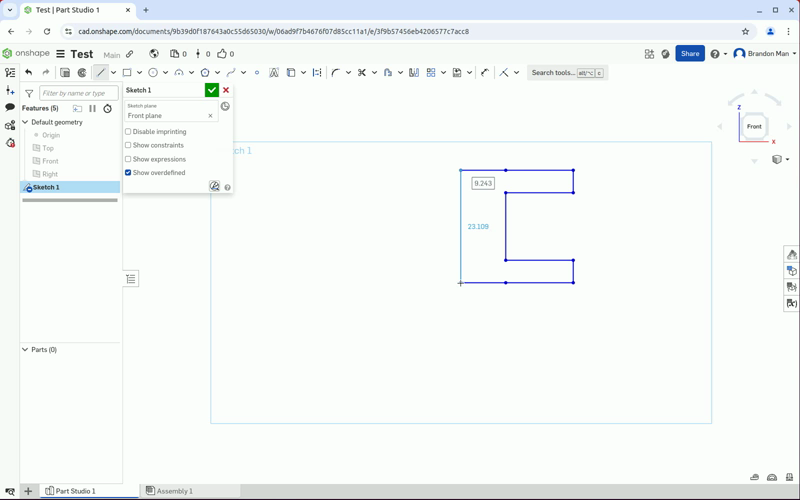
key(esc)
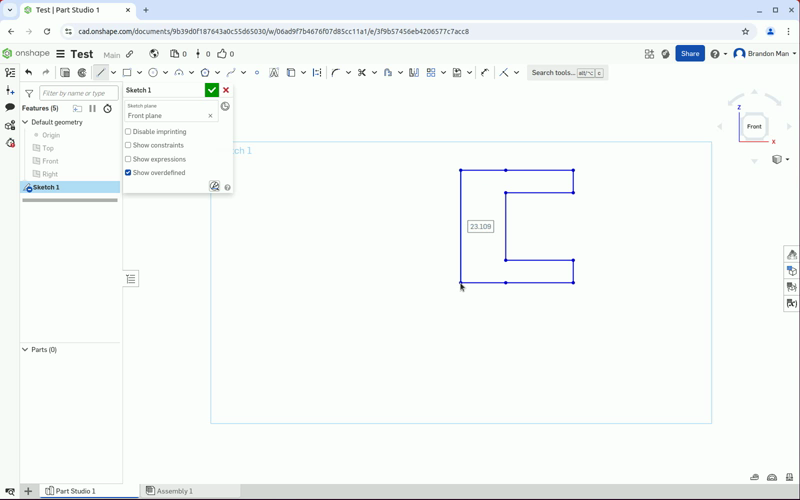
mouse_move(494, 261)
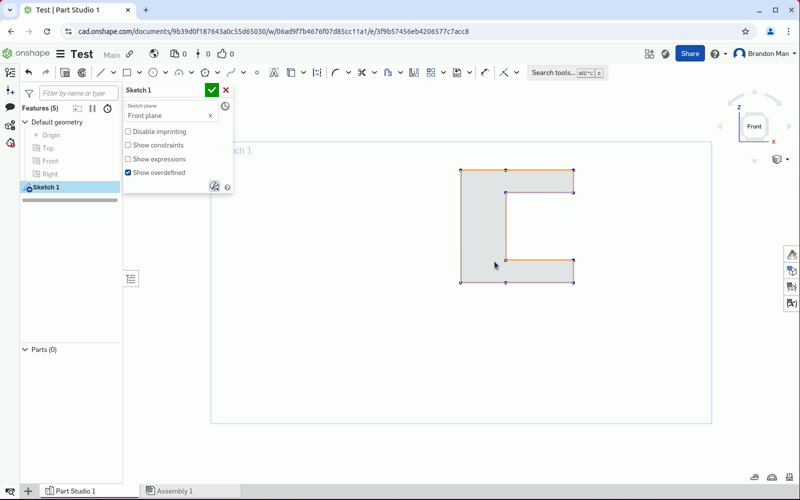
click(494, 261)
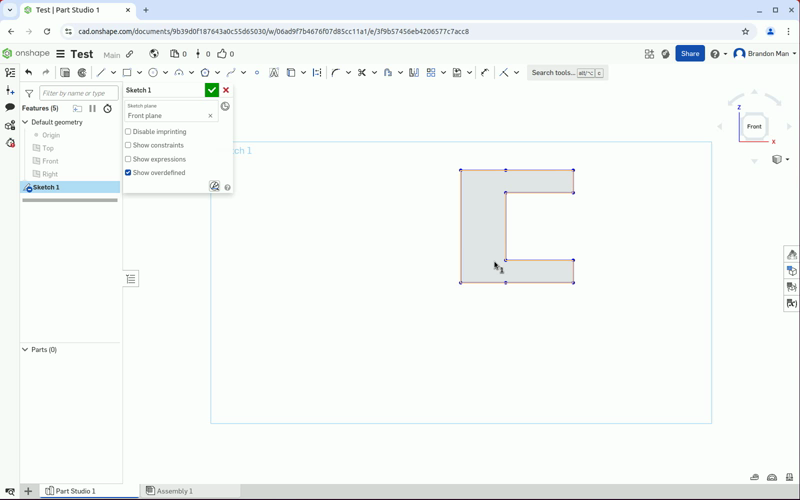
mouse_move(73, 352)
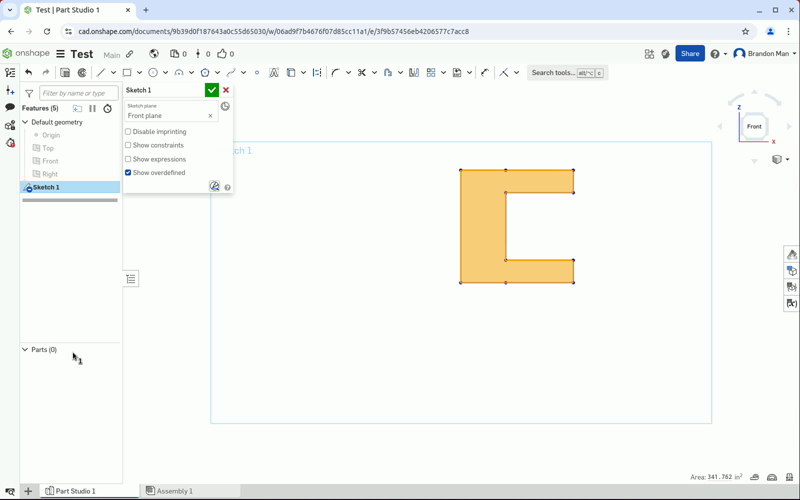
key(shift+y)
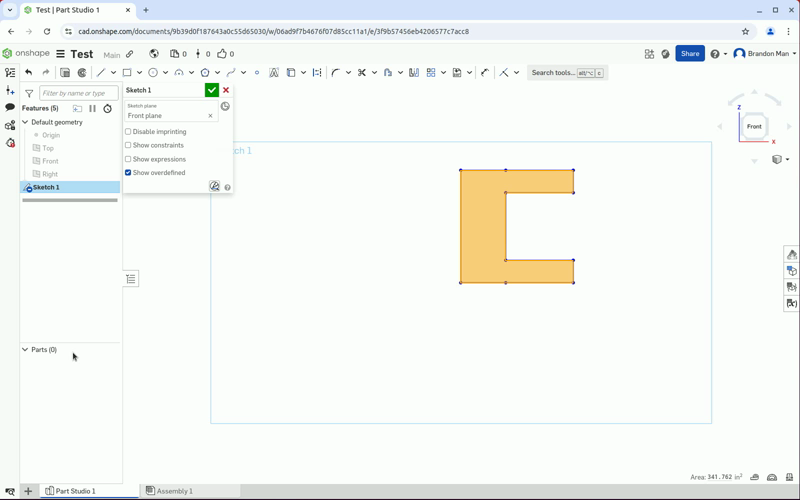
key(shift+e)
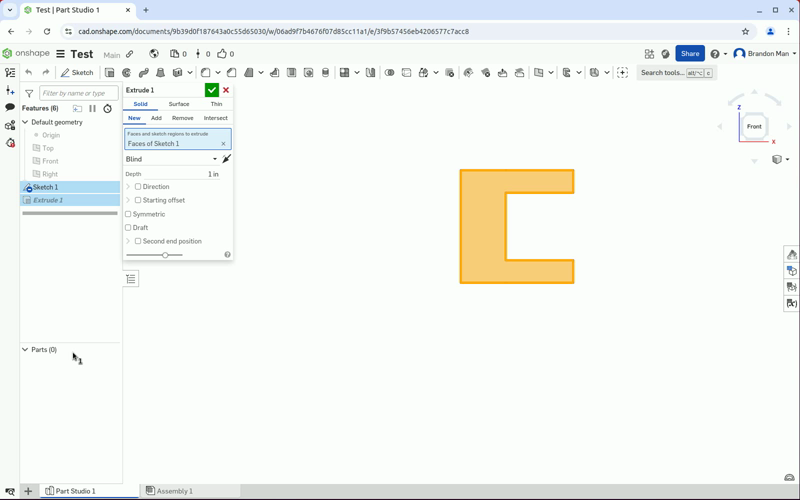
mouse_move(143, 106)
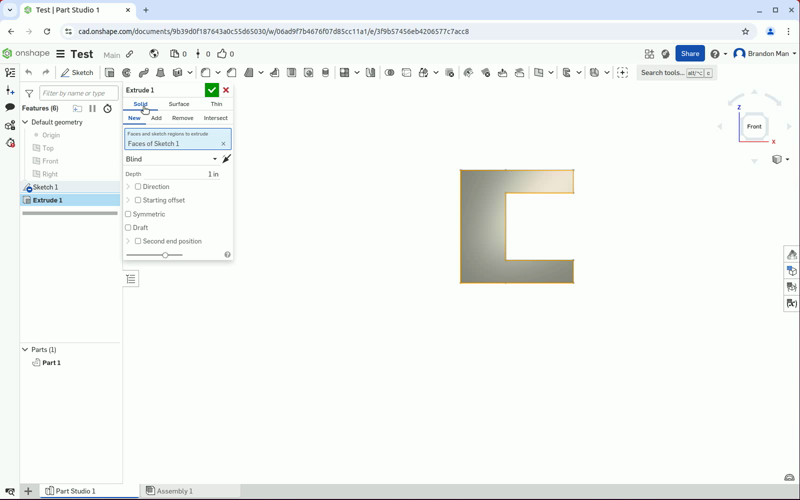
click(143, 106)
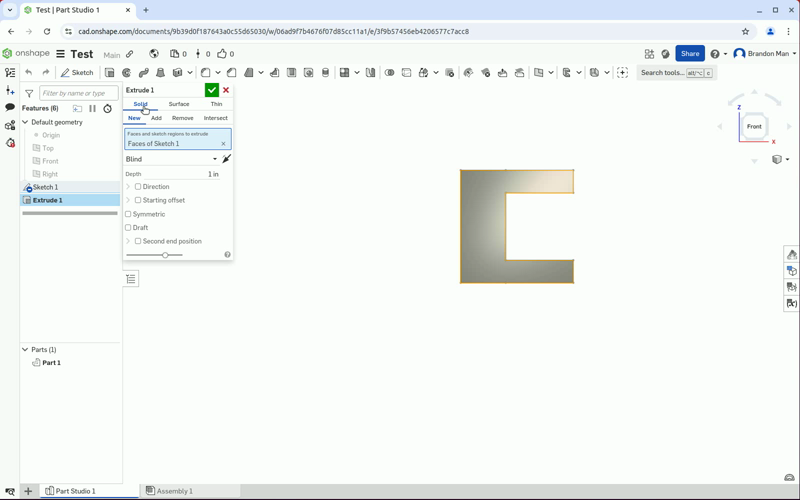
mouse_move(137, 120)
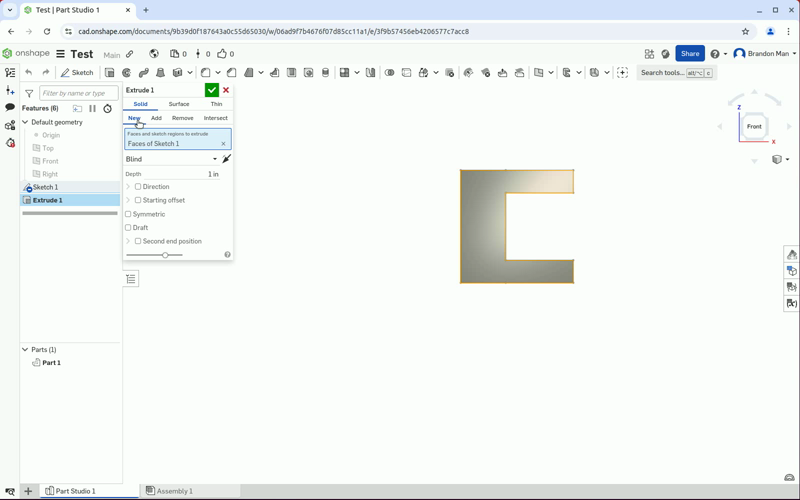
click(137, 120)
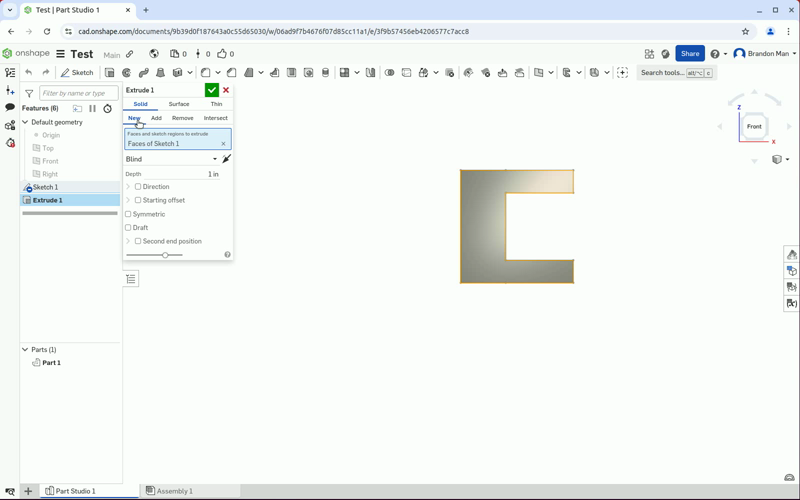
key(tab, 4)
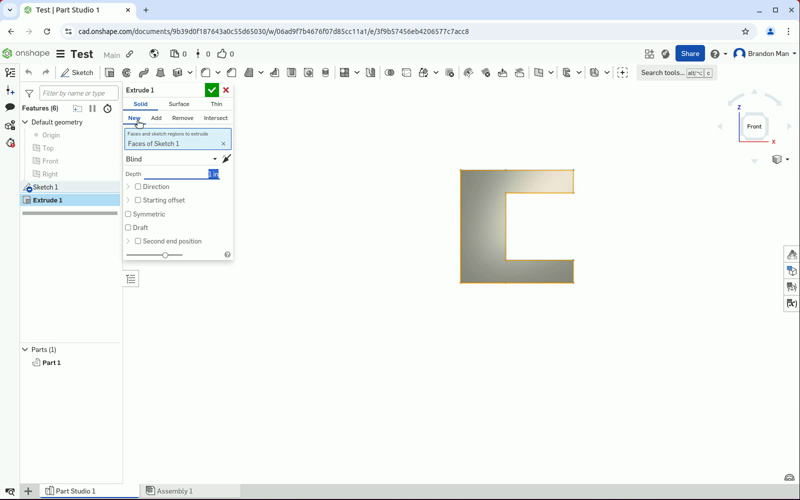
text(4.574)
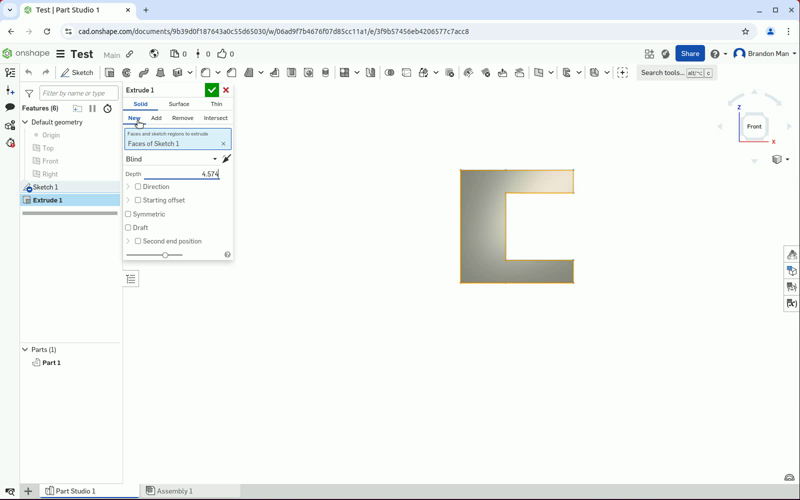
key(enter)
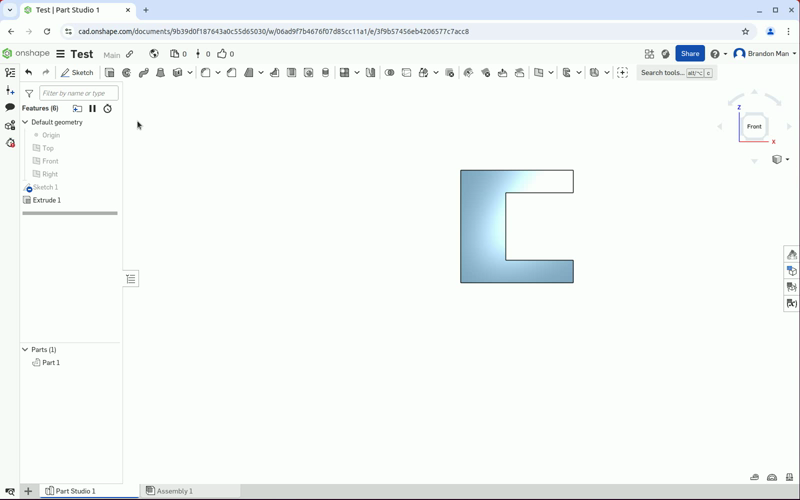
key(shift+h)
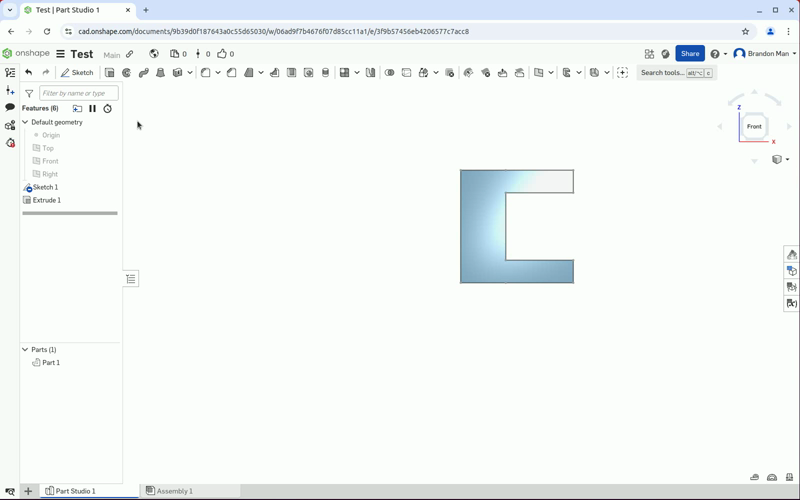
key(shift+h)
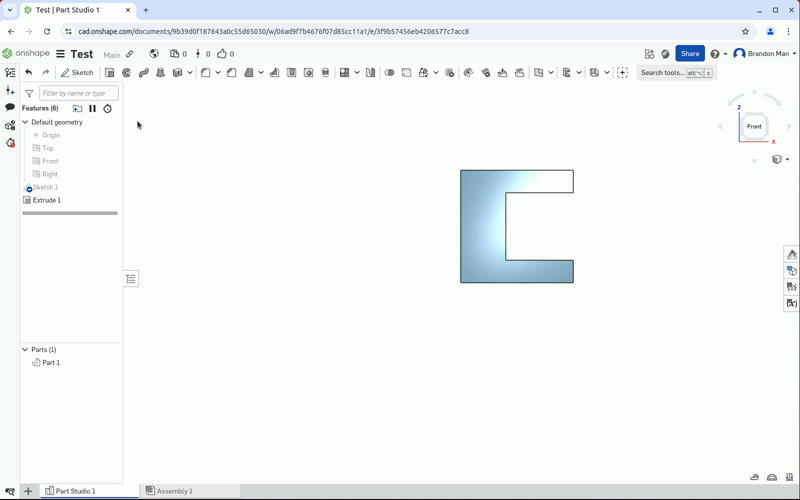
mouse_move(73, 189)
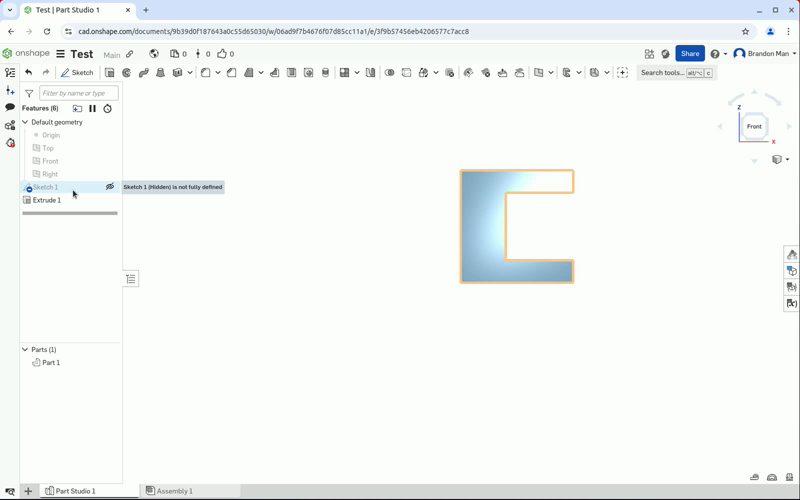
click(73, 189)
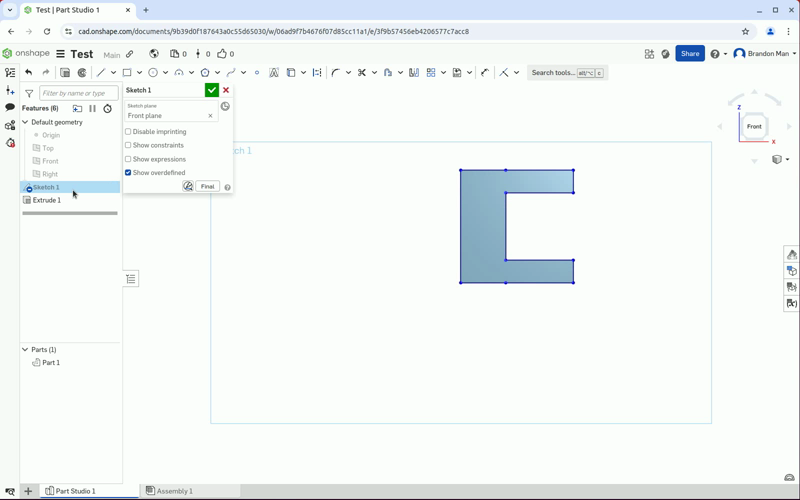
mouse_move(229, 92)
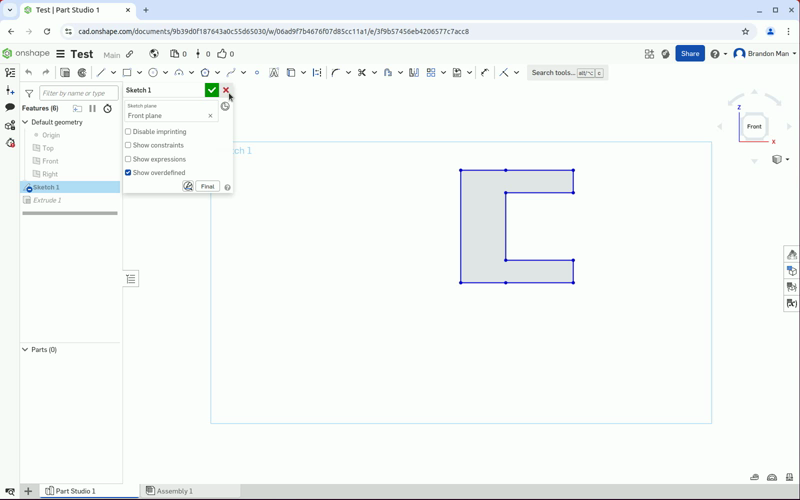
click(229, 92)
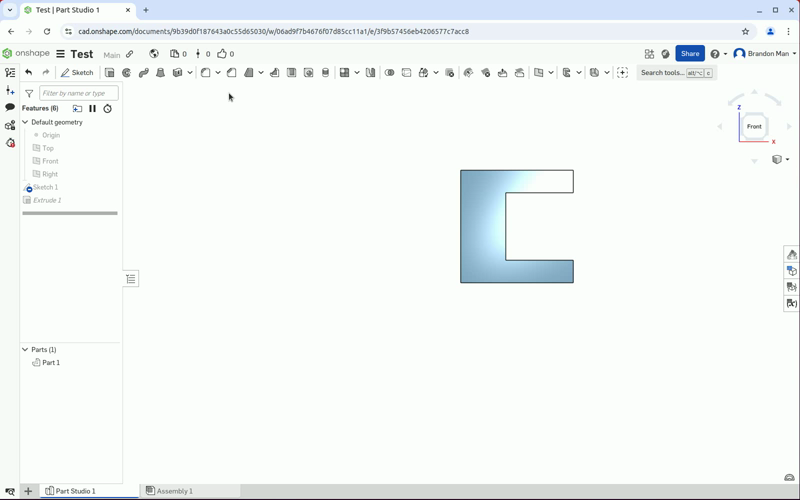
mouse_move(73, 352)
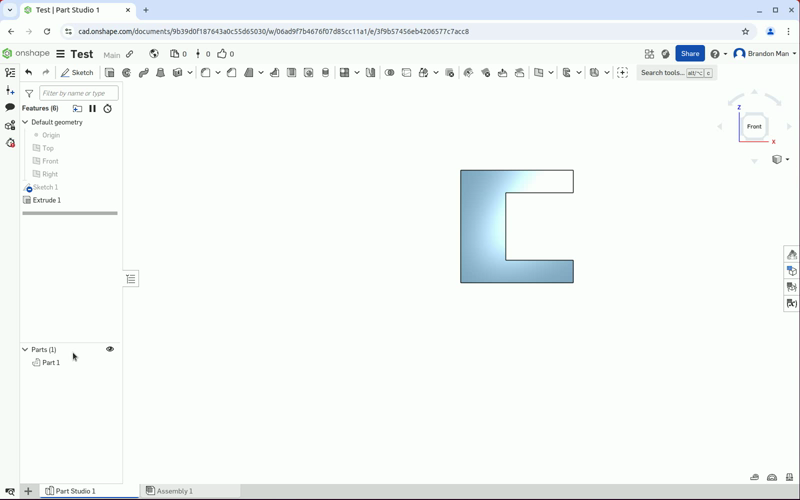
key(y)
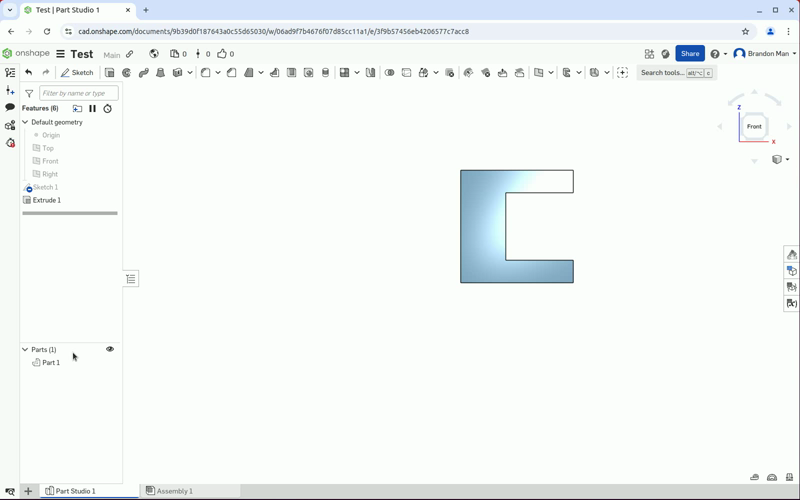
key(shift+p)
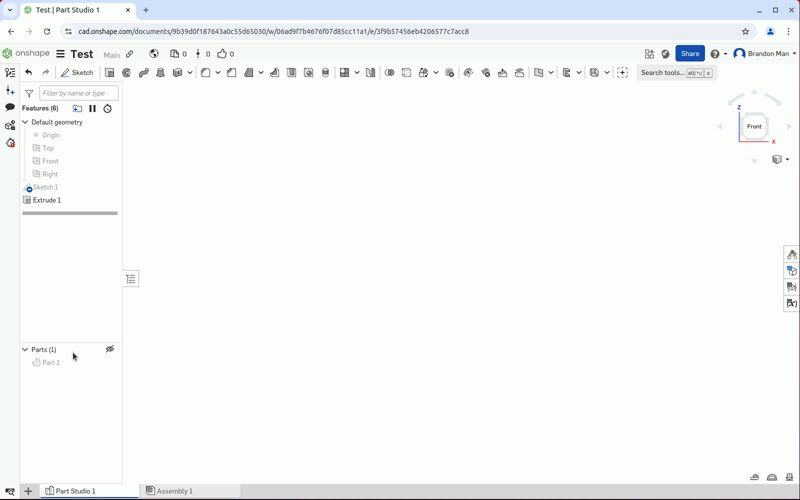
key(space)
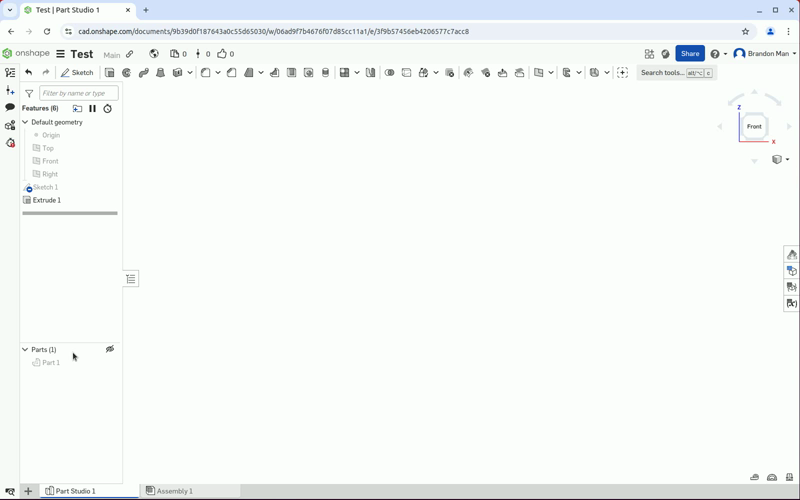
key_down(shift)
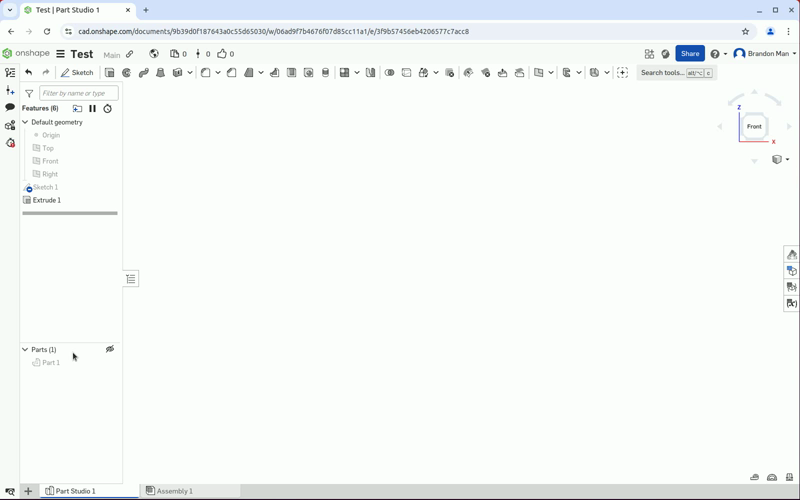
key(down)
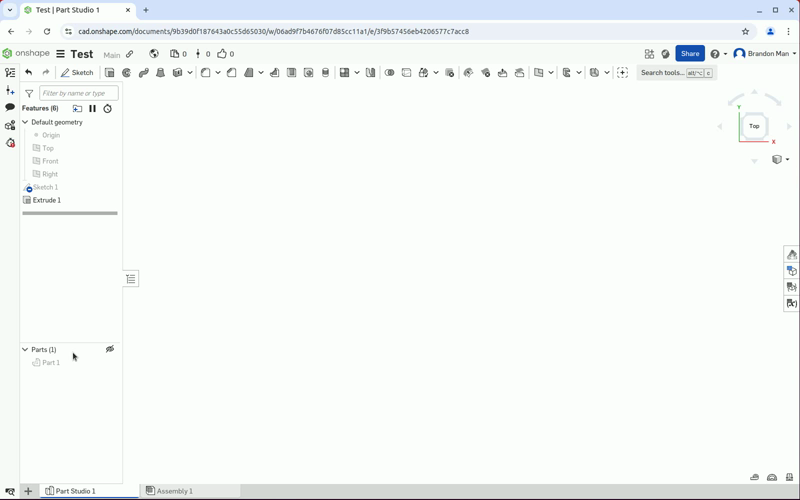
key_up(shift)
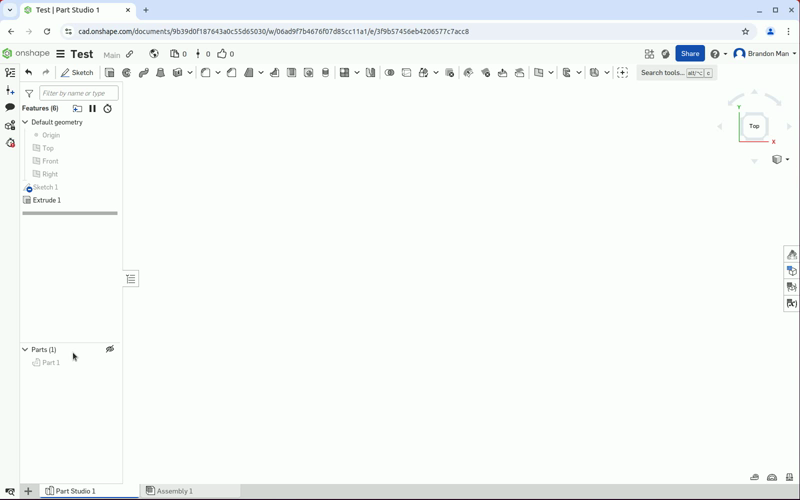
mouse_move(73, 352)
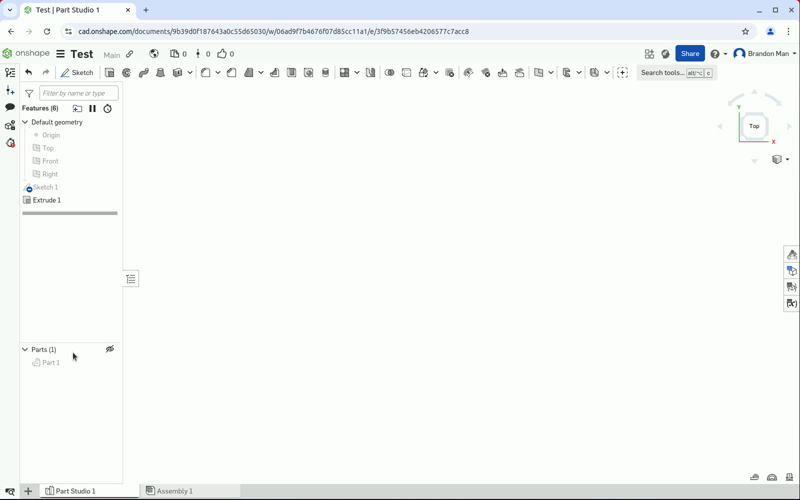
key(shift+y)
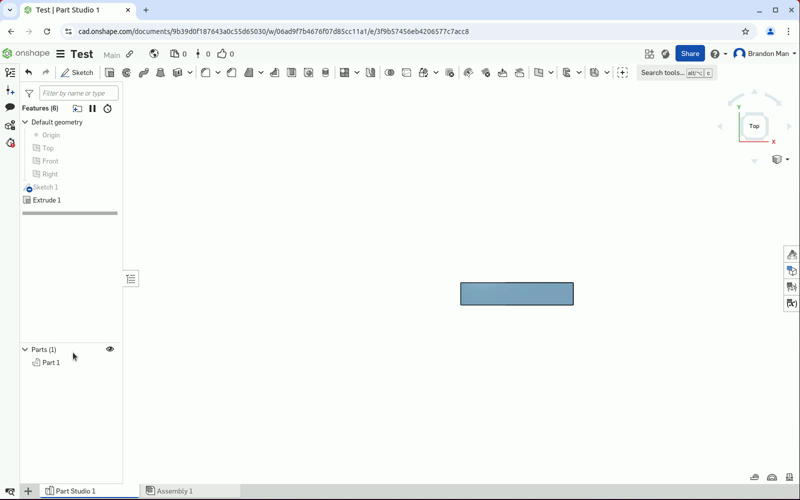
mouse_move(541, 75)
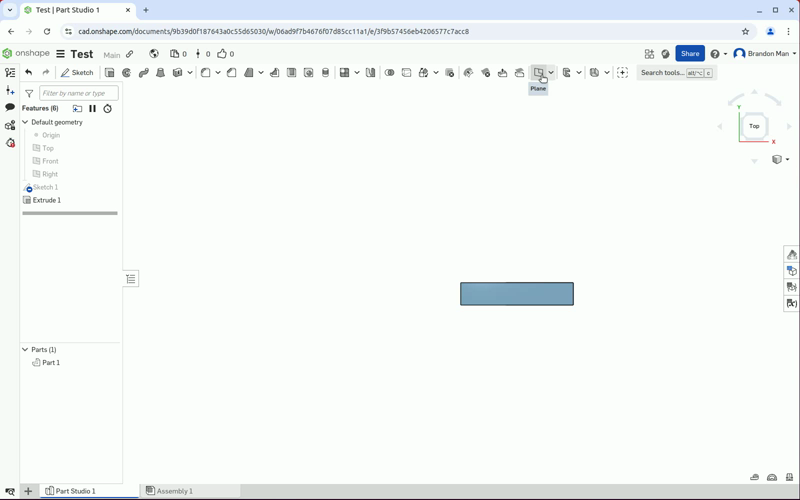
click(541, 75)
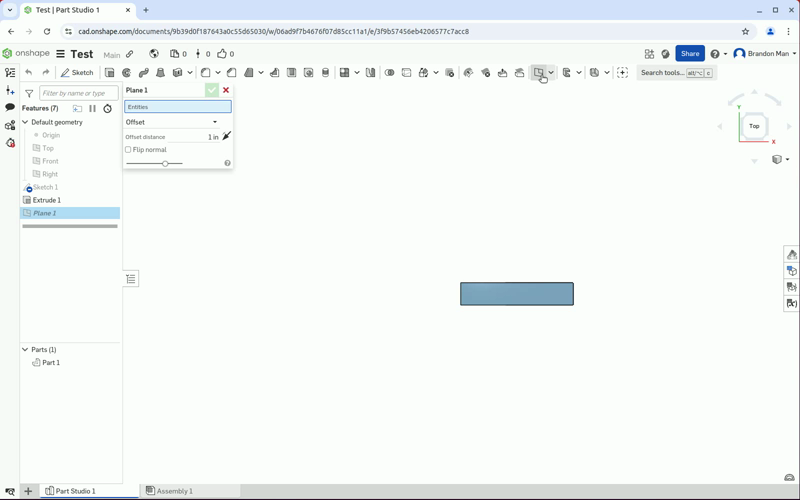
mouse_move(73, 150)
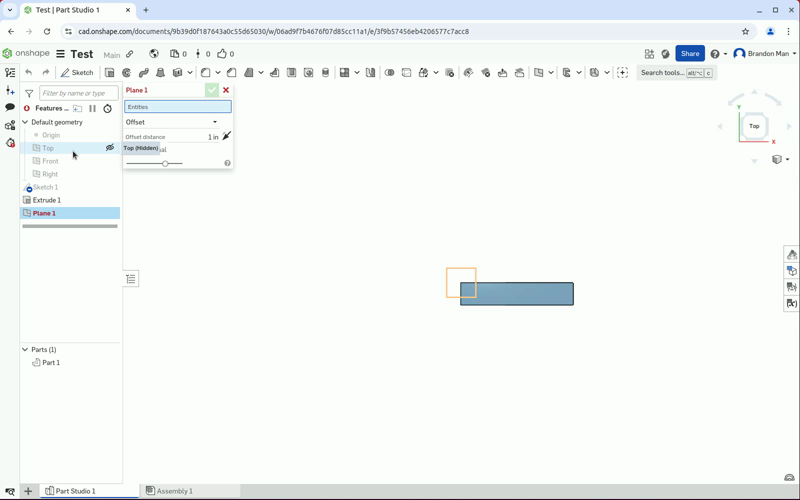
click(73, 150)
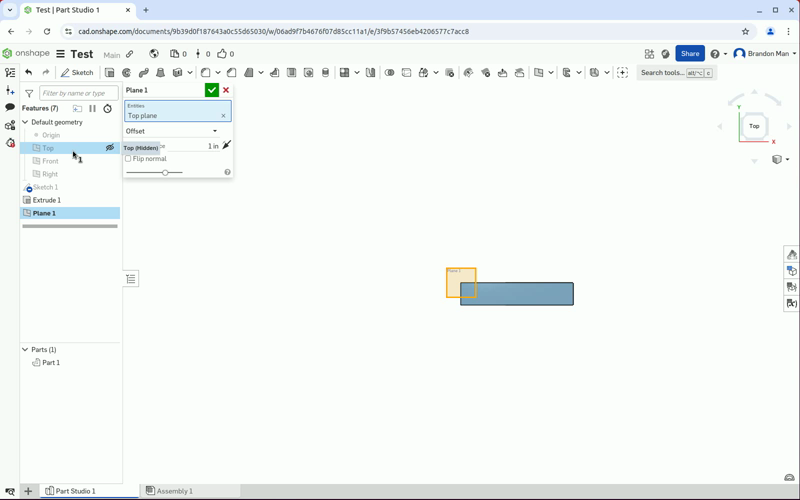
key(tab, 2)
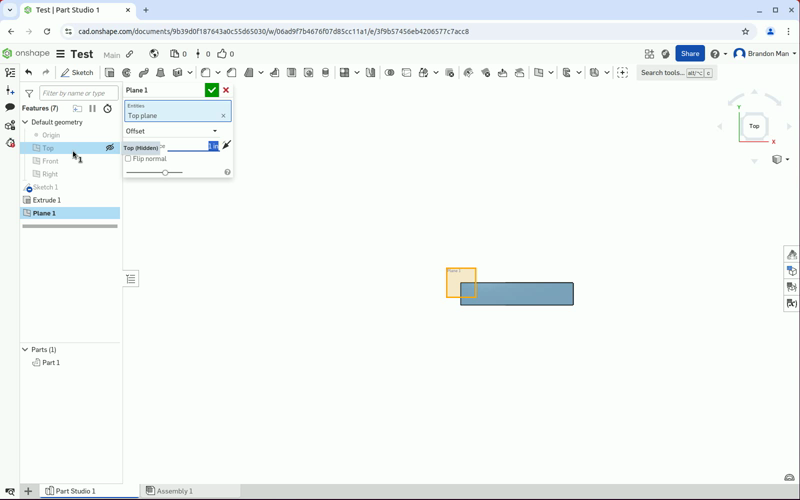
text(4.56)
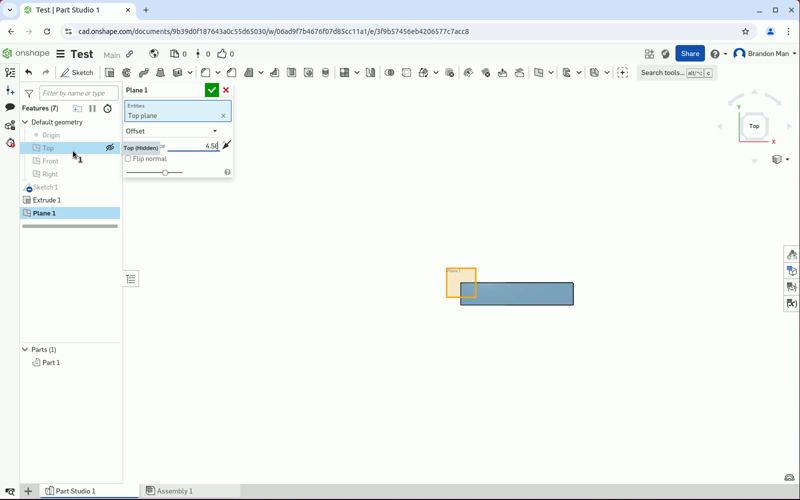
key(enter, 2)
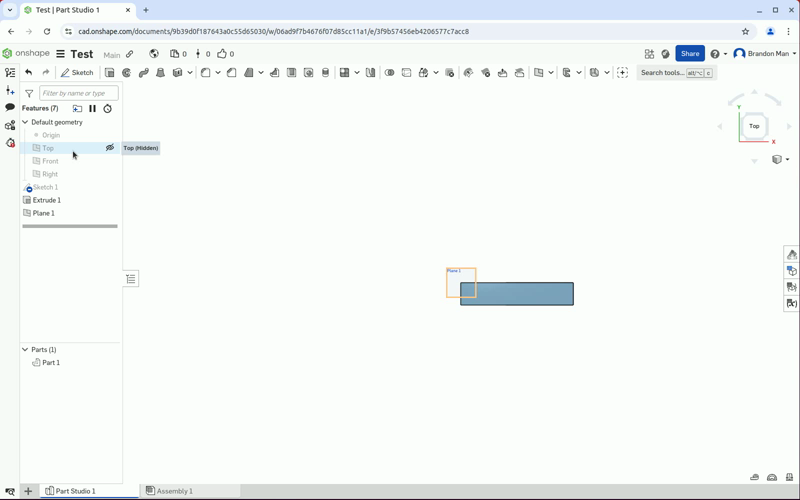
key(shift+s)
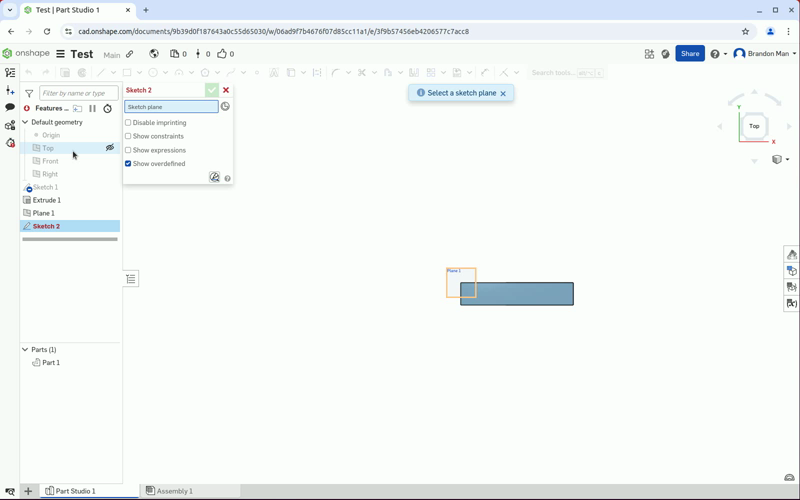
mouse_move(73, 215)
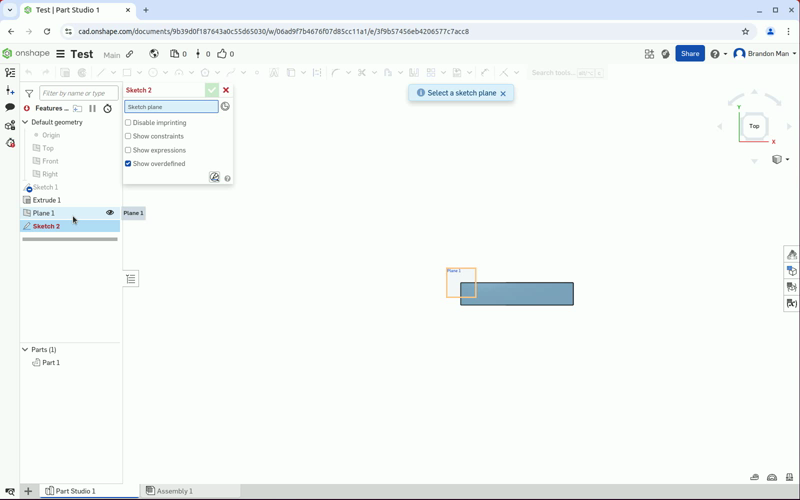
click(73, 215)
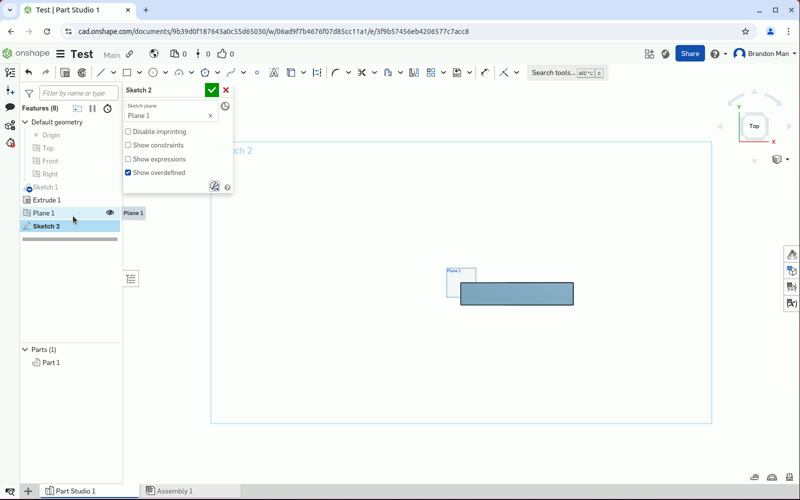
mouse_move(73, 352)
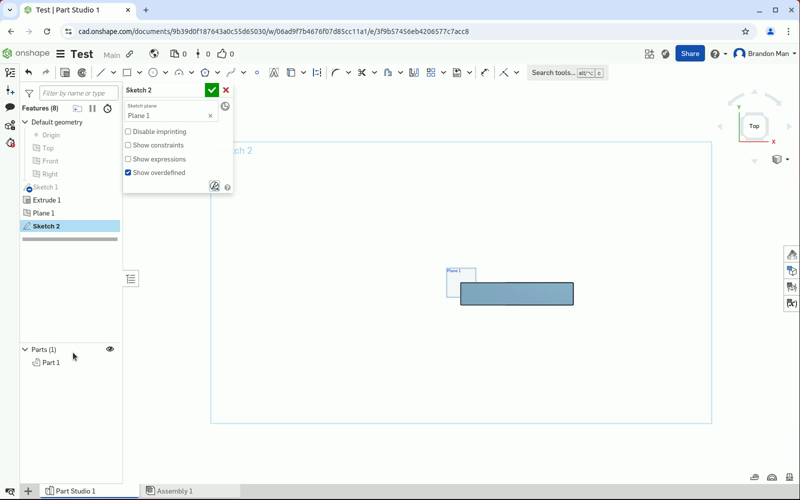
key(y)
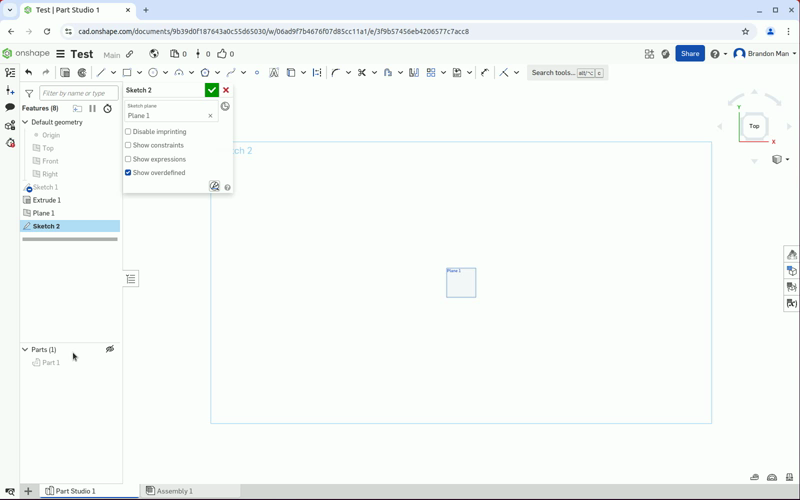
key(l)
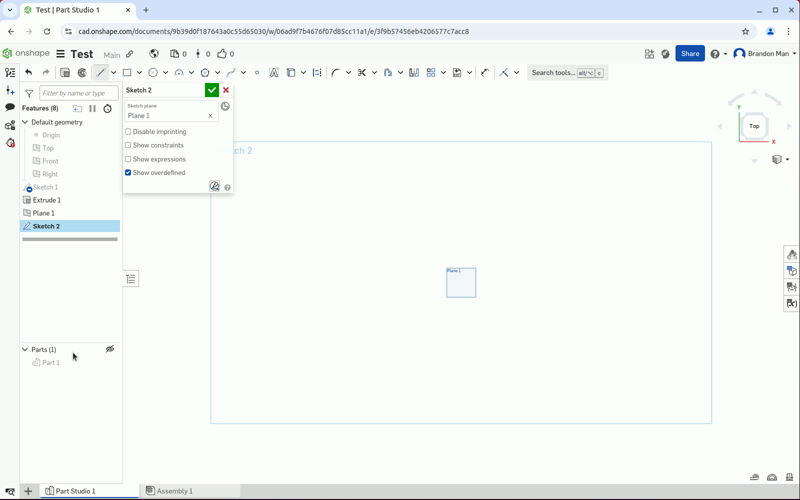
key_down(shift)
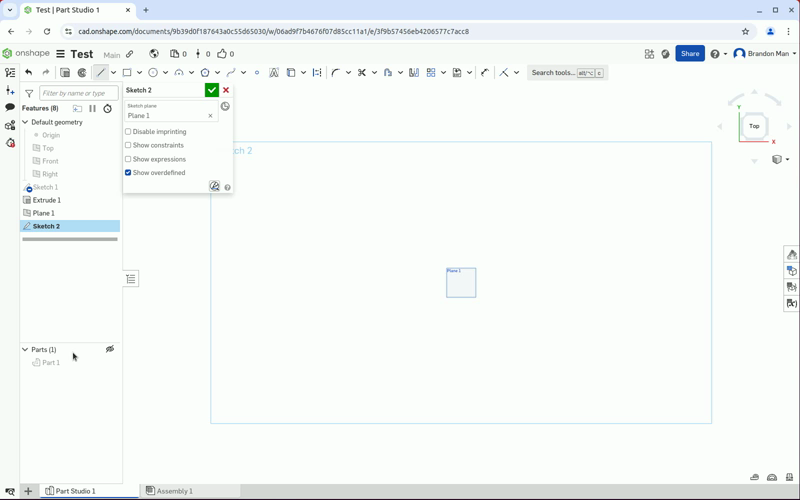
mouse_move(539, 290)
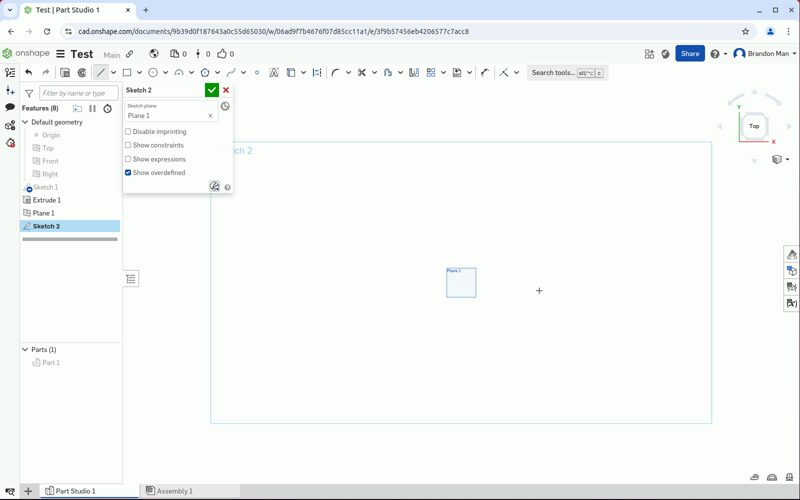
click(539, 290)
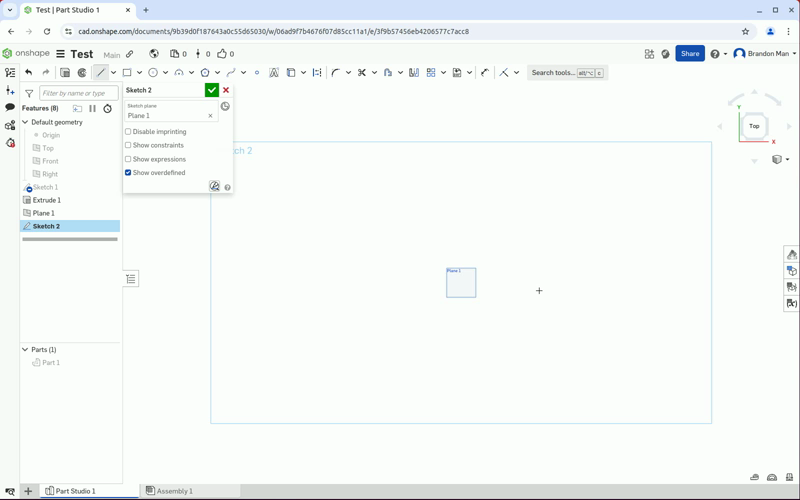
key_up(shift)
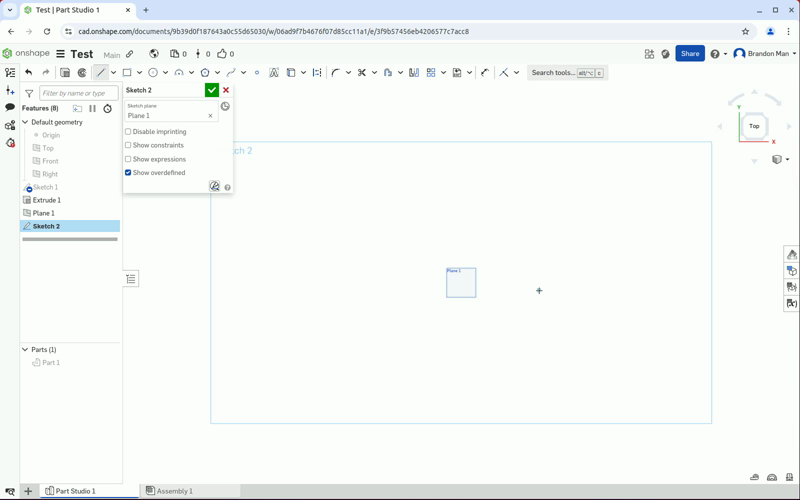
key_down(shift)
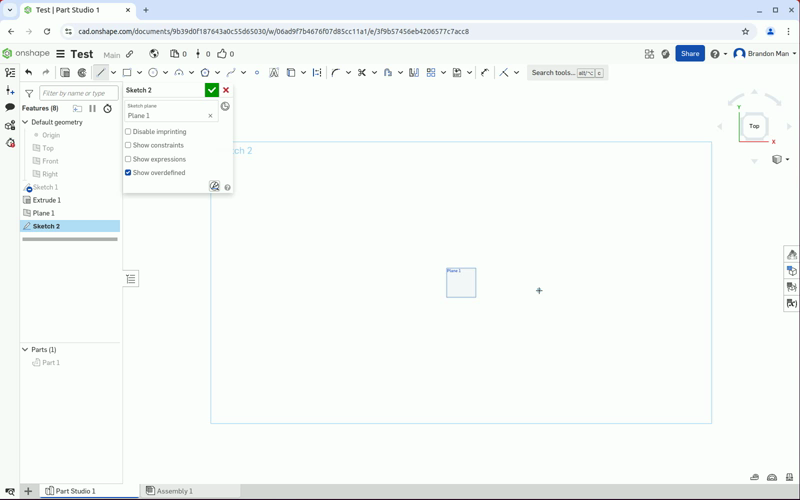
mouse_move(569, 290)
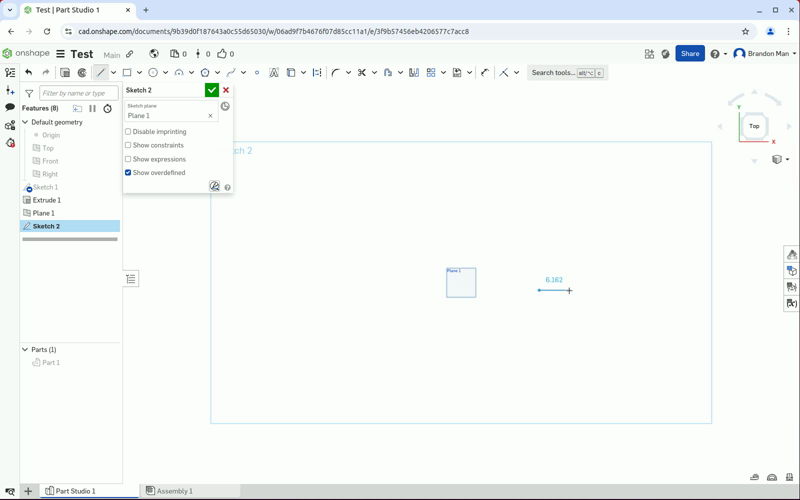
mouse_move(562, 290)
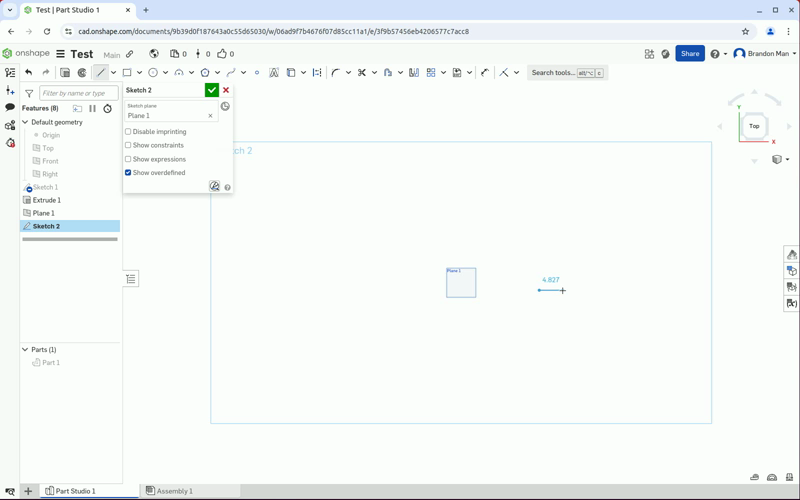
click(562, 290)
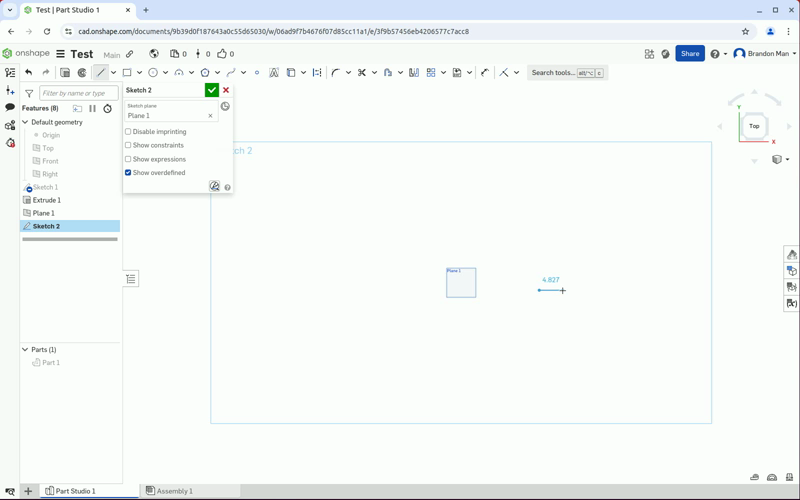
key_up(shift)
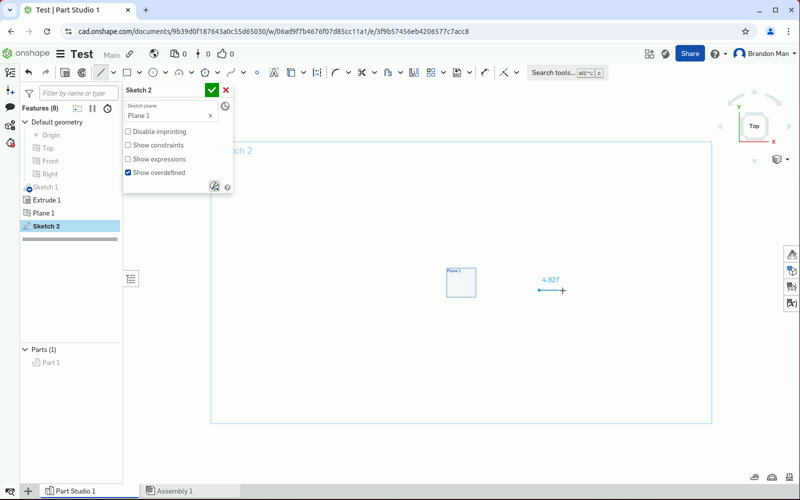
key_down(shift)
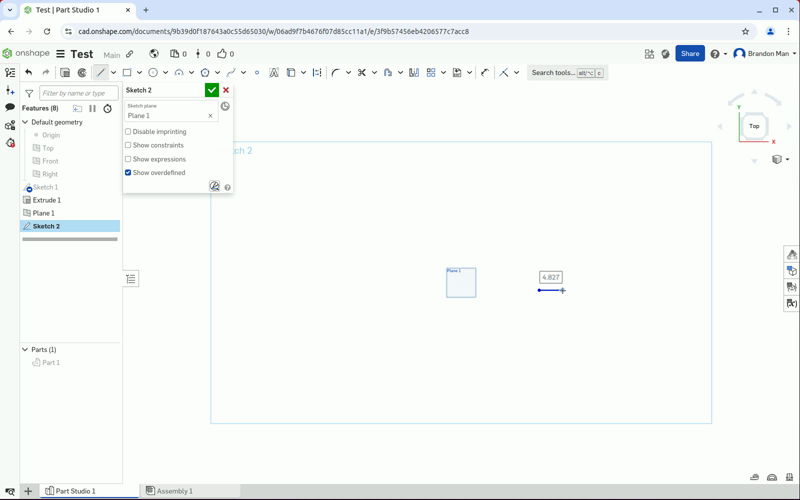
mouse_move(589, 290)
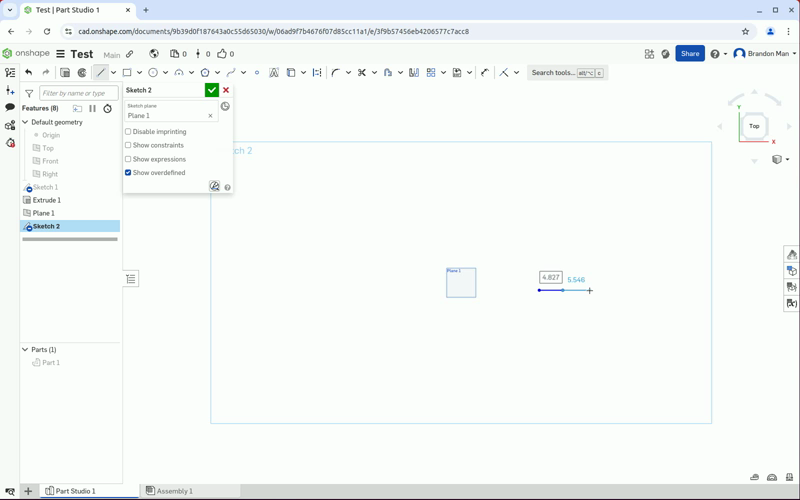
mouse_move(562, 282)
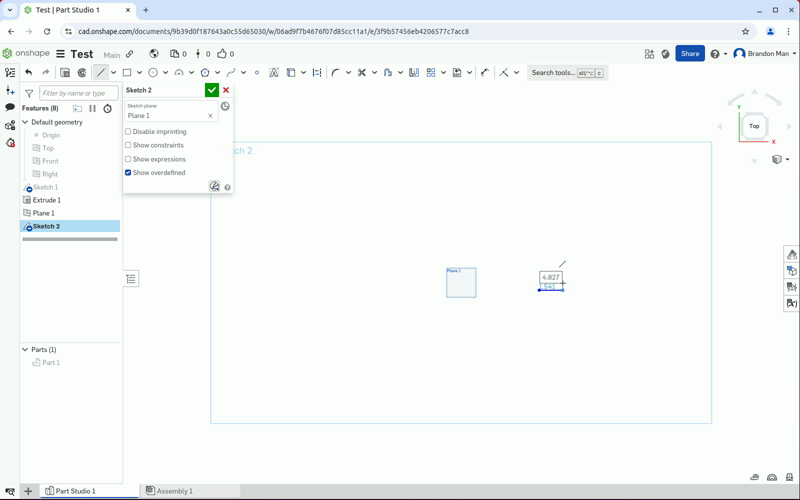
scroll(6)
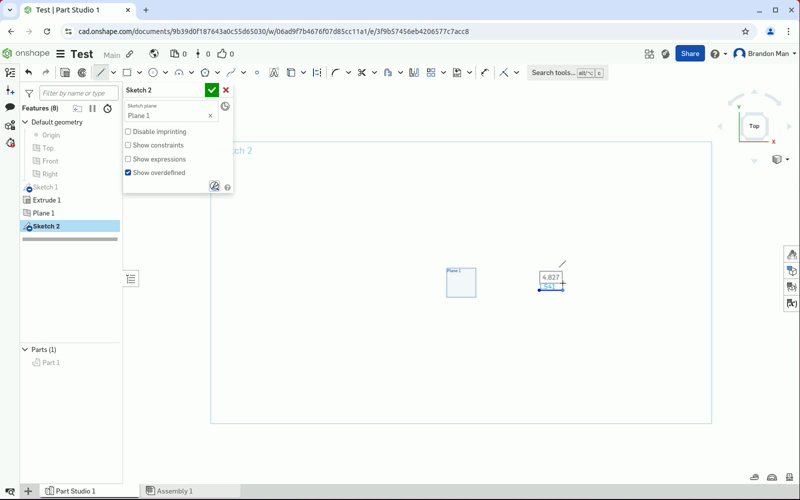
scroll(6)
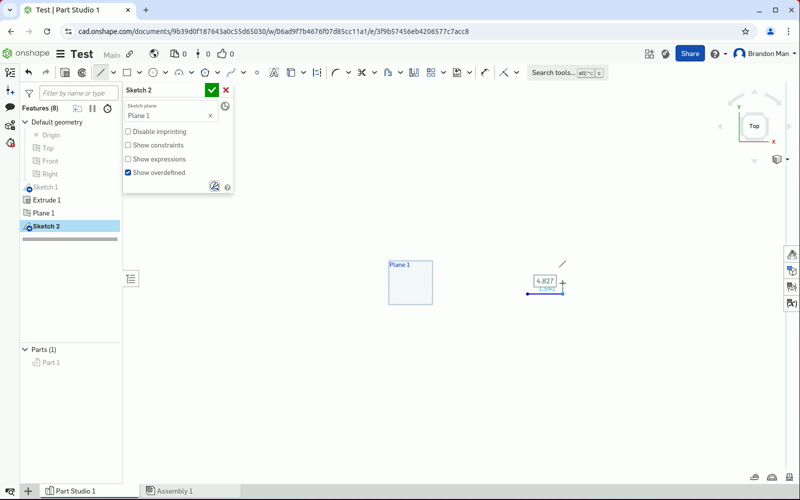
scroll(6)
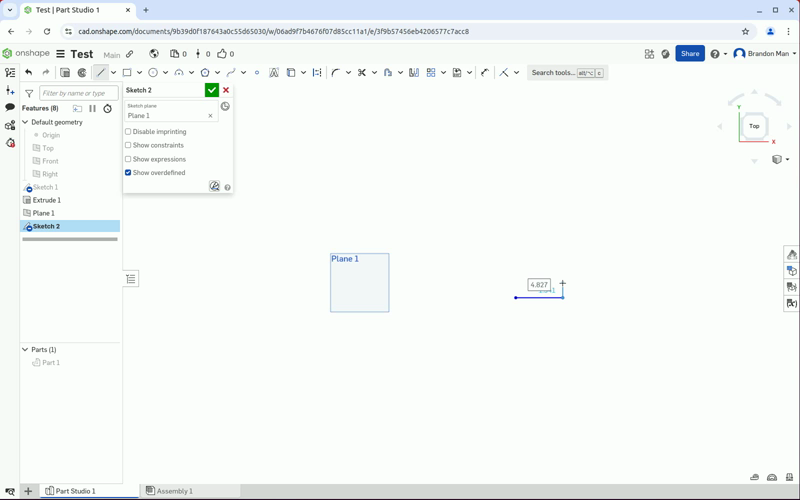
scroll(6)
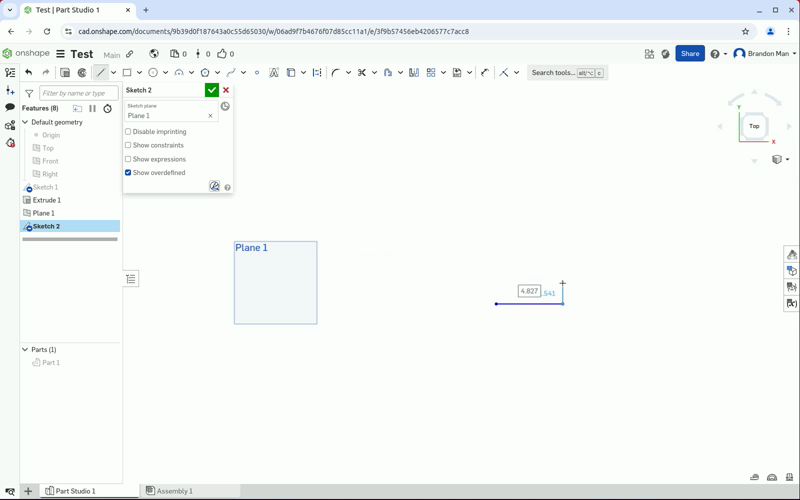
scroll(6)
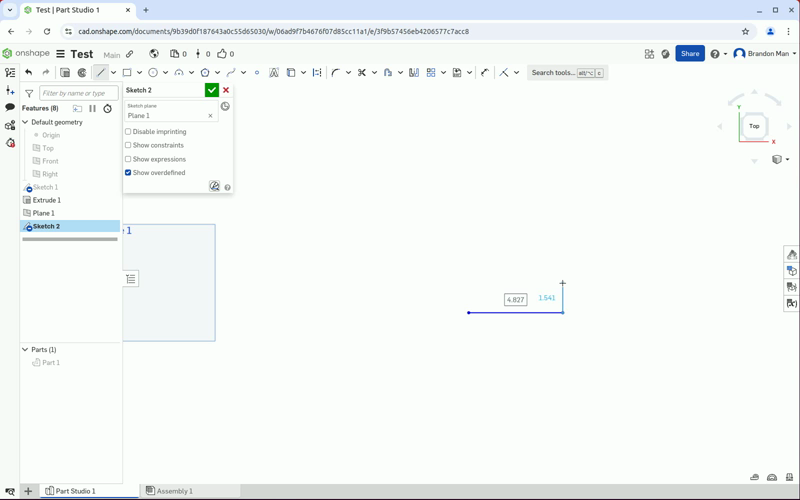
scroll(6)
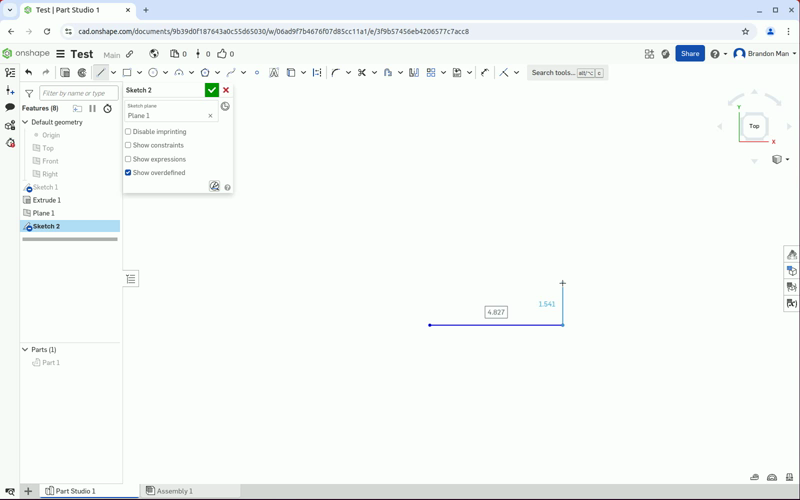
scroll(6)
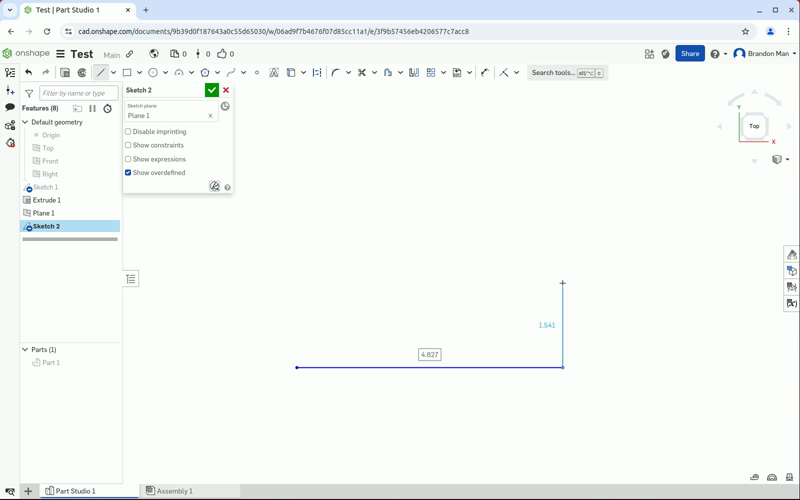
click(562, 282)
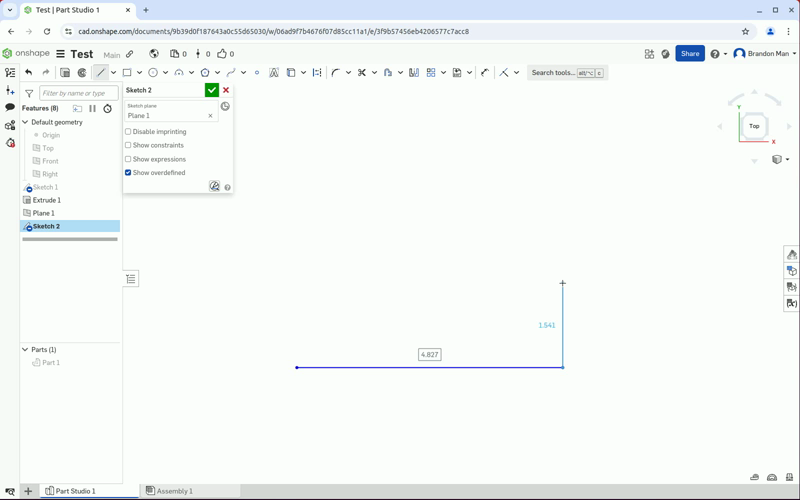
scroll(-6)
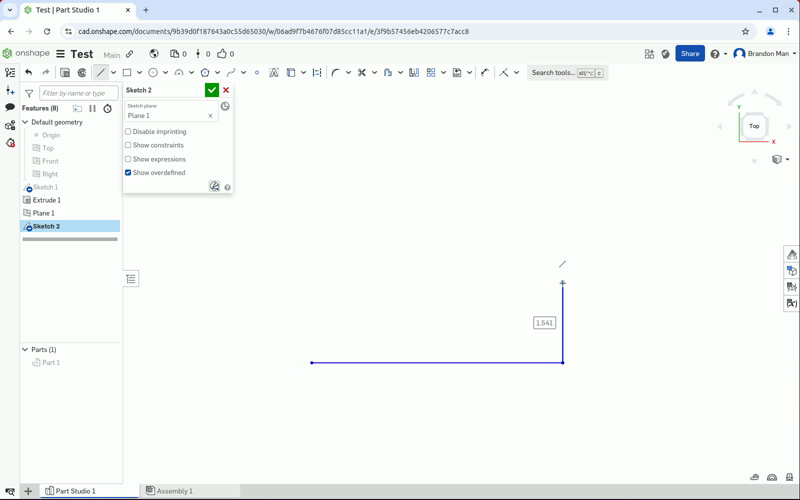
scroll(-6)
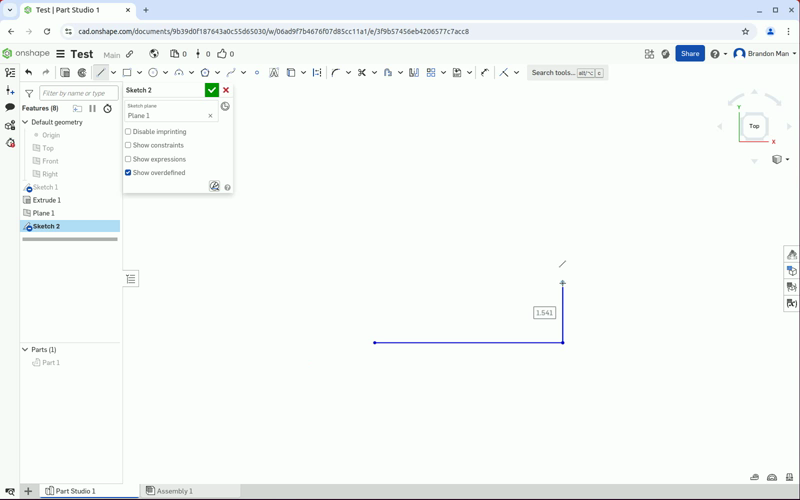
scroll(-6)
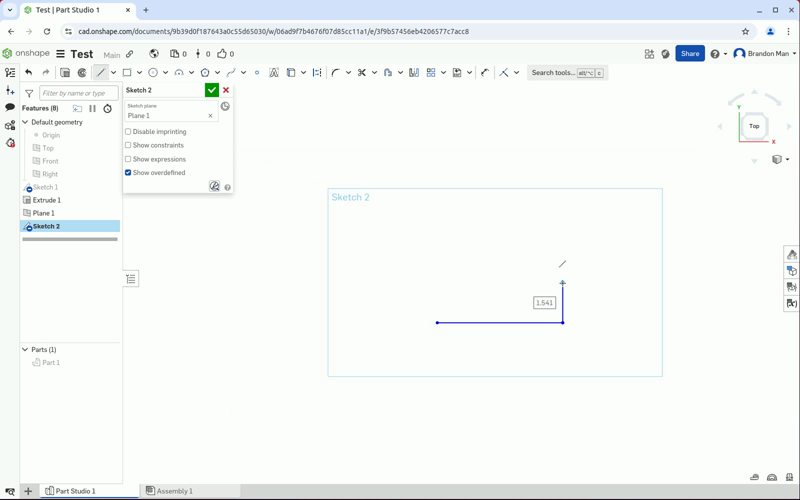
scroll(-6)
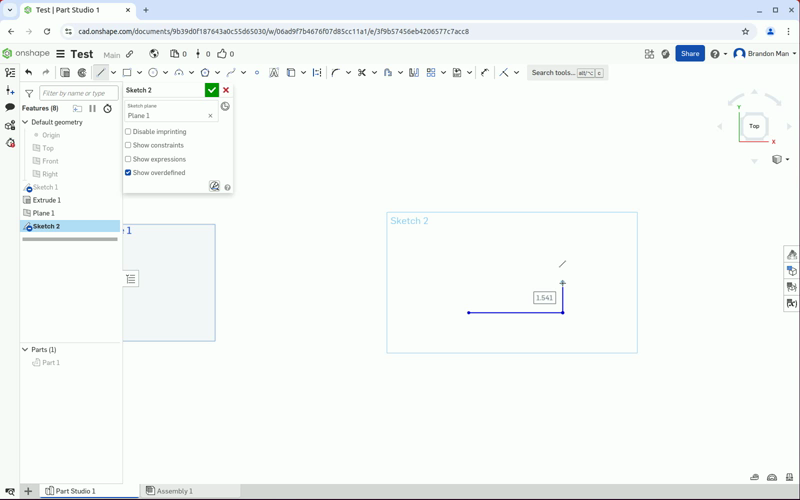
scroll(-6)
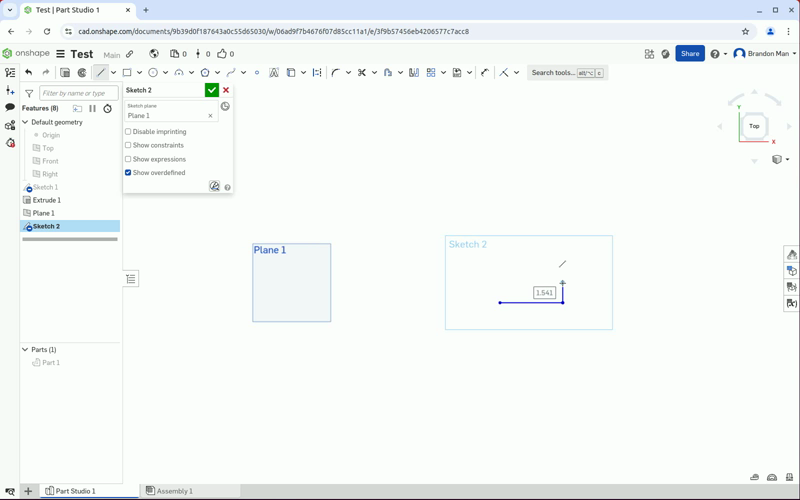
scroll(-6)
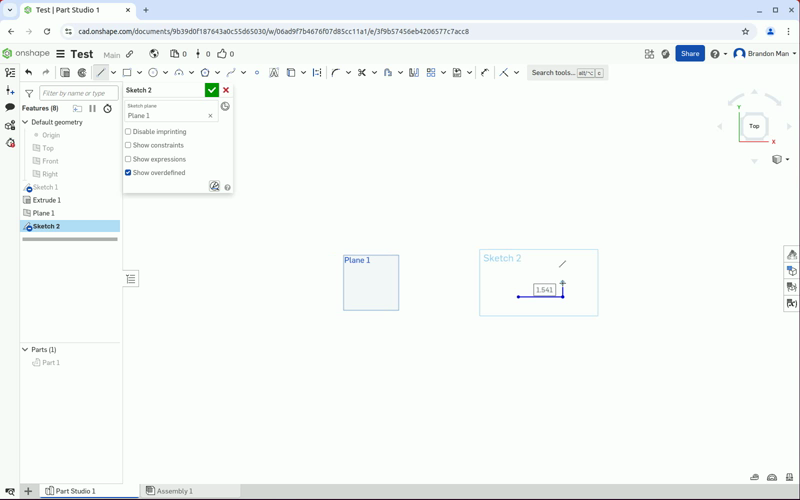
scroll(-6)
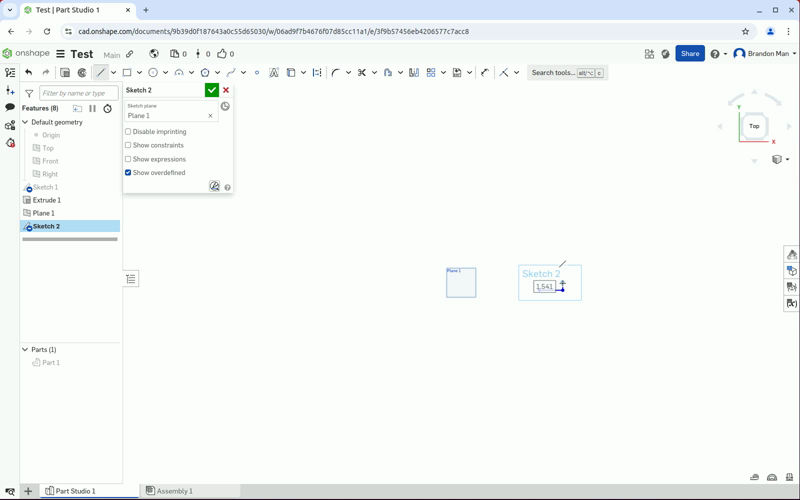
key_up(shift)
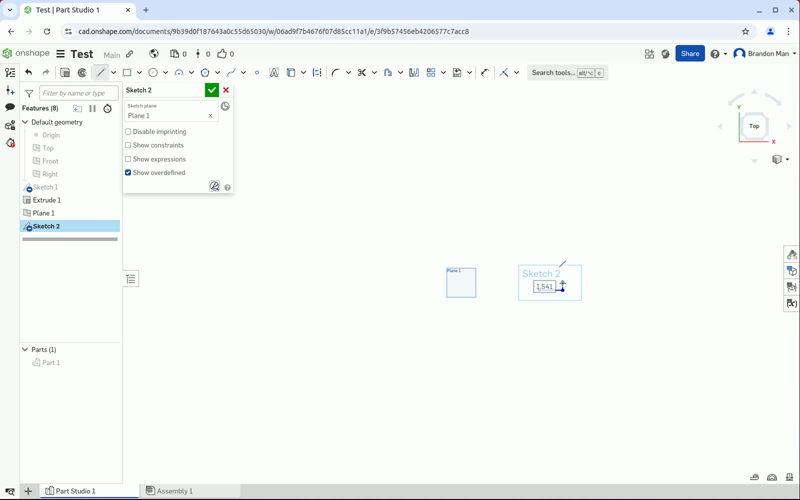
key_down(shift)
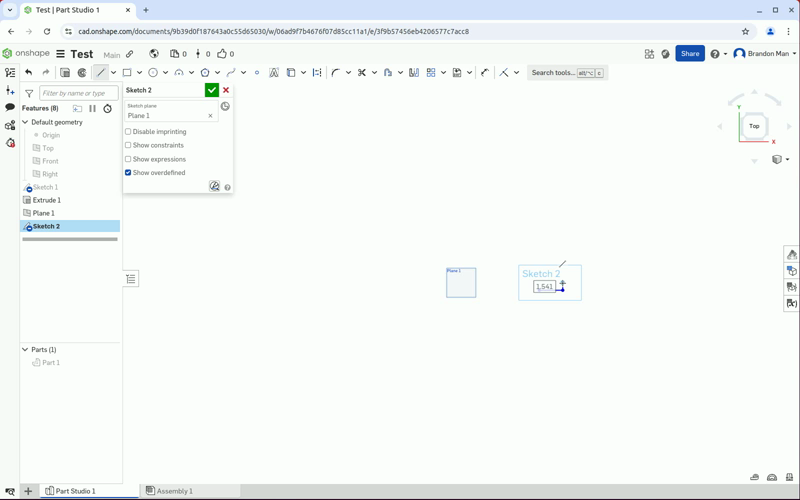
mouse_move(589, 282)
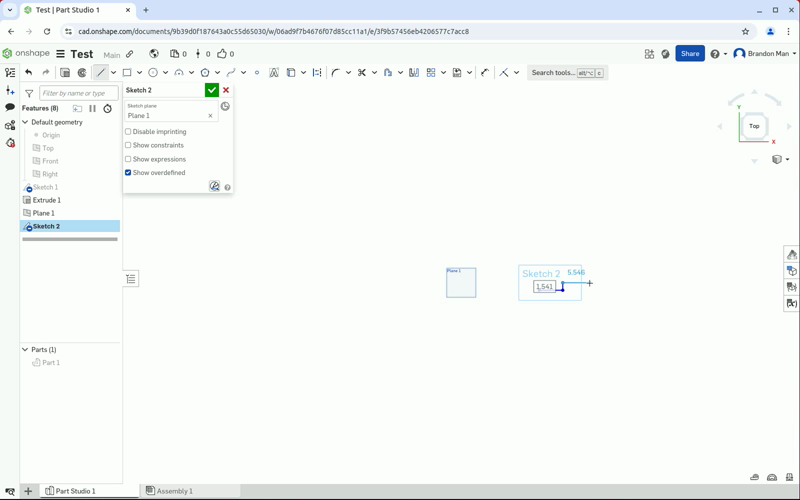
mouse_move(539, 282)
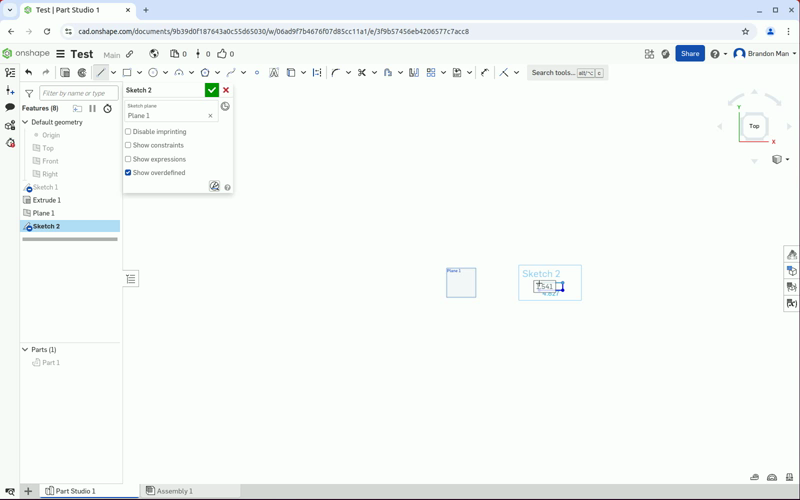
click(539, 282)
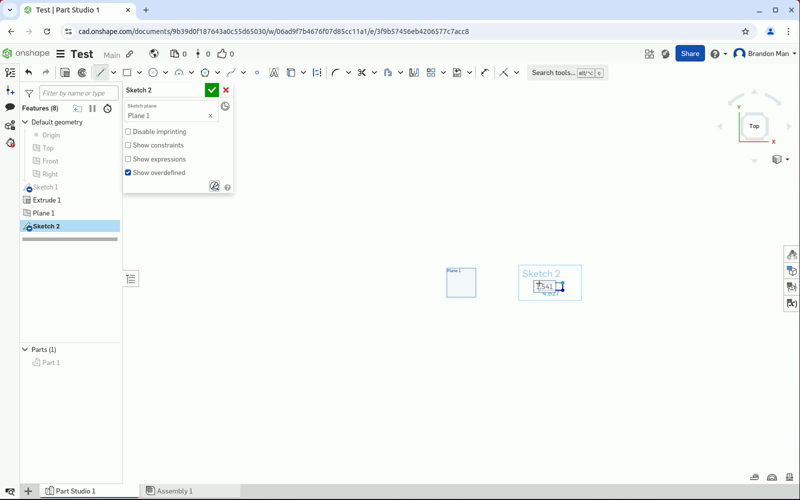
key_up(shift)
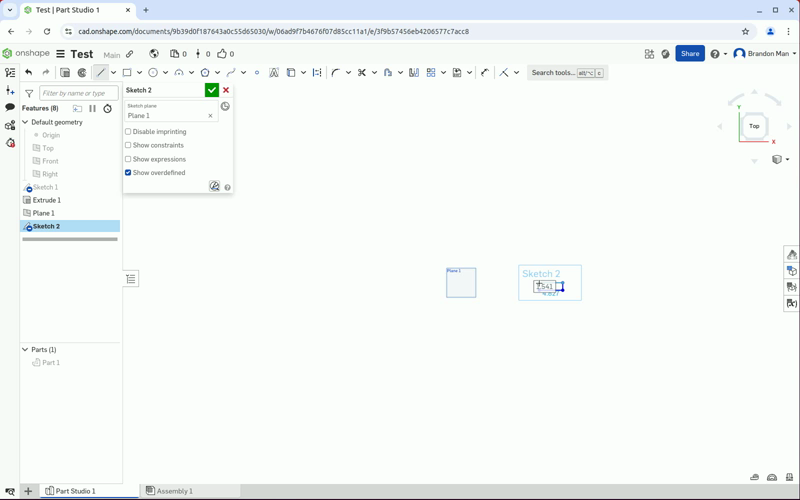
mouse_move(569, 282)
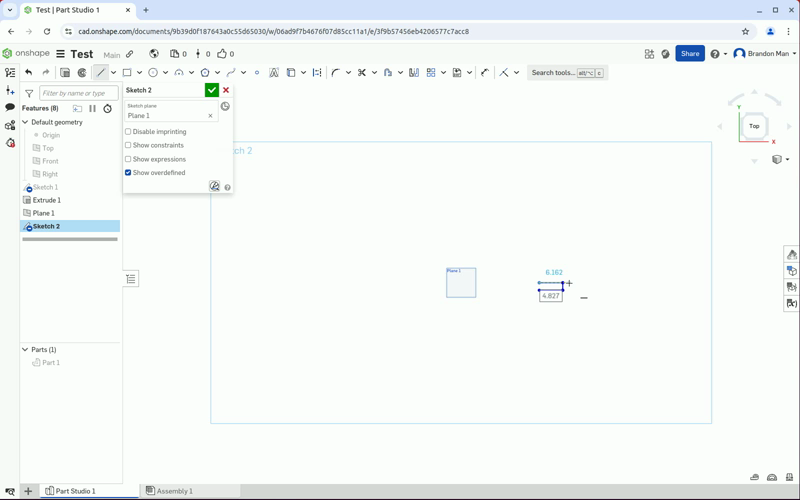
key_down(shift)
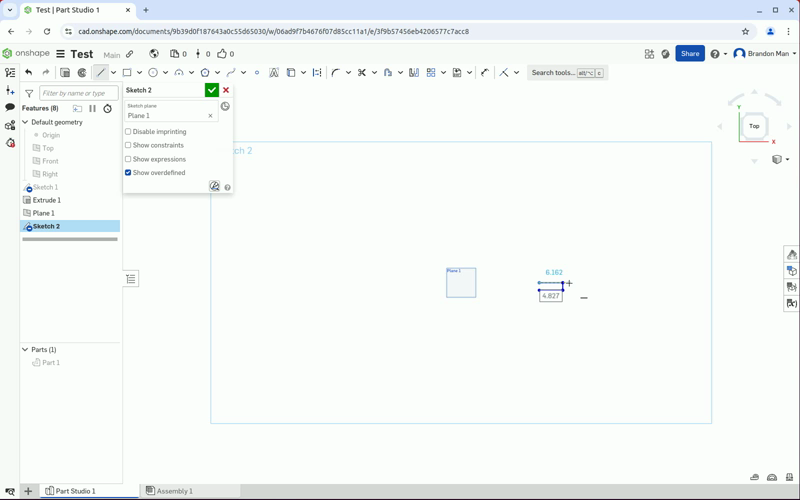
mouse_move(539, 290)
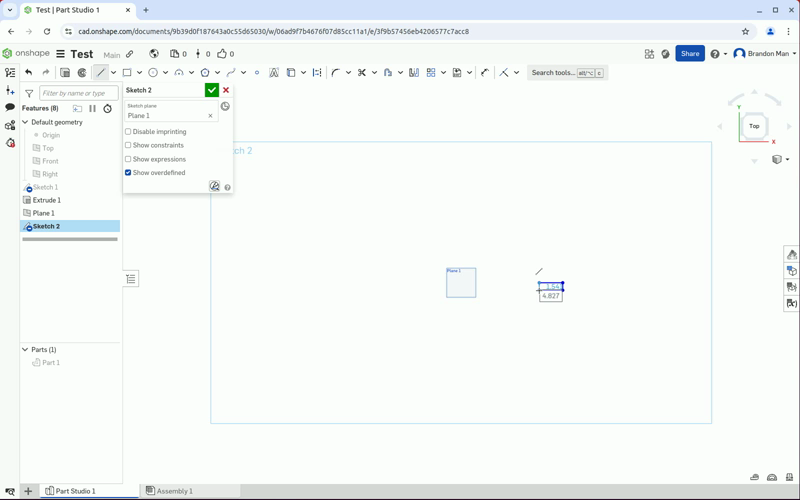
scroll(6)
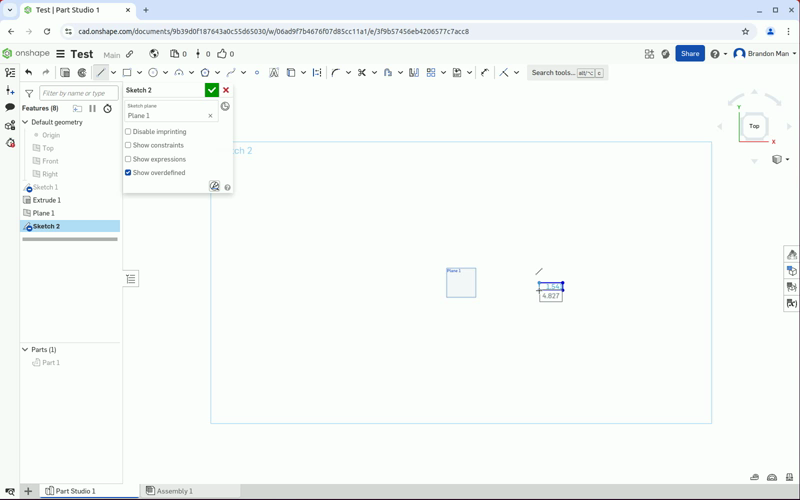
scroll(6)
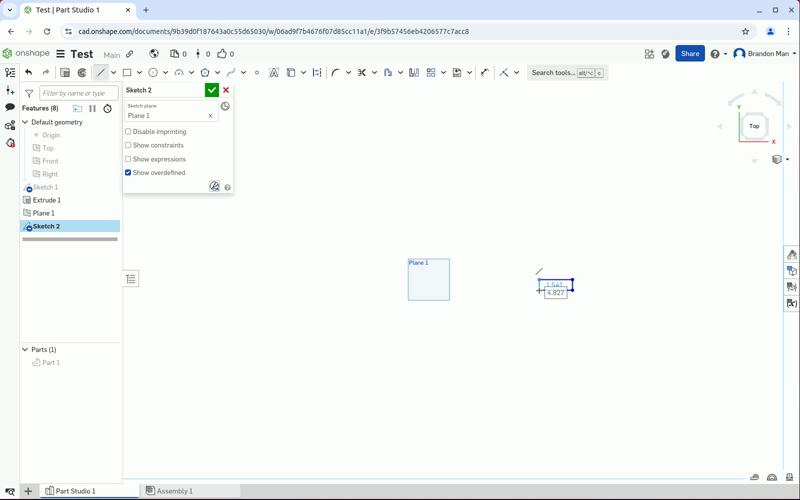
scroll(6)
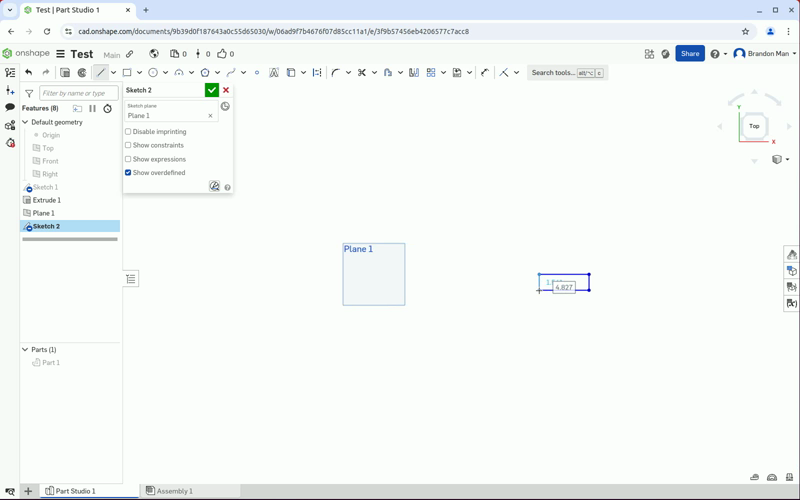
scroll(6)
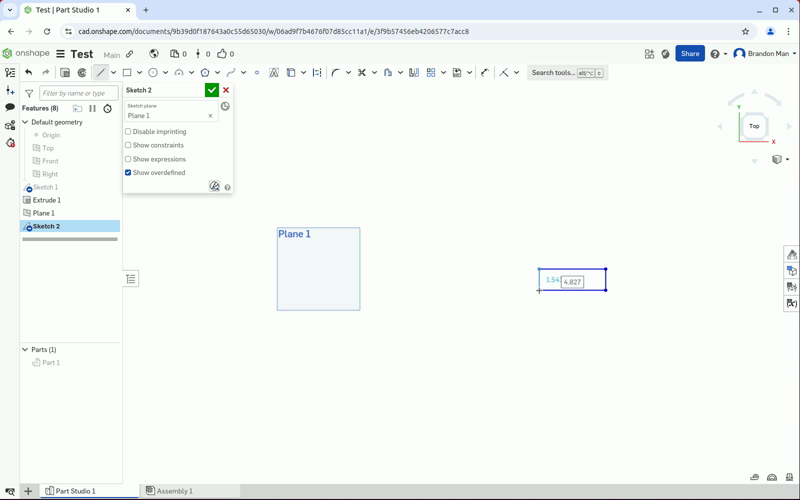
scroll(6)
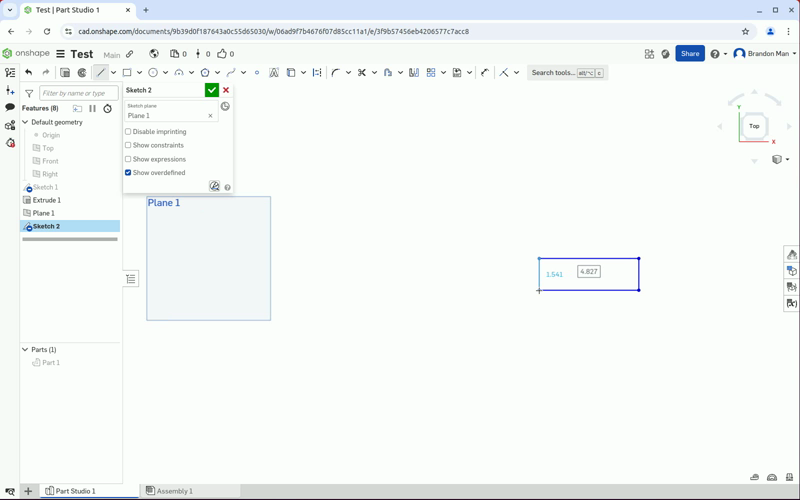
scroll(6)
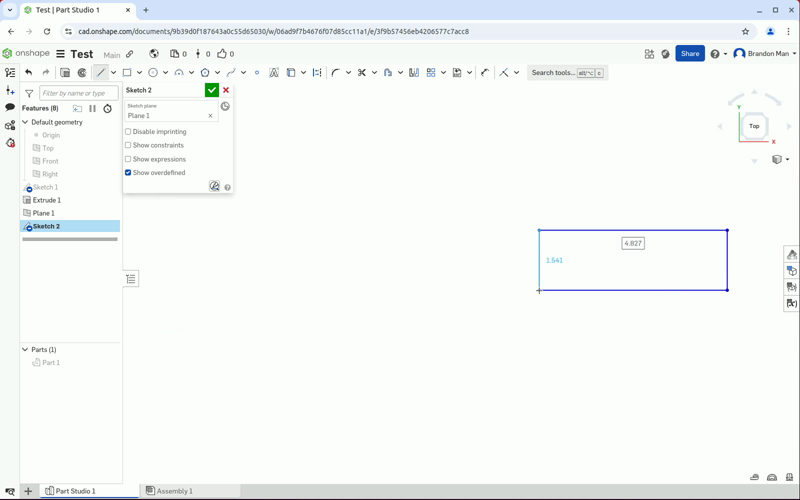
scroll(6)
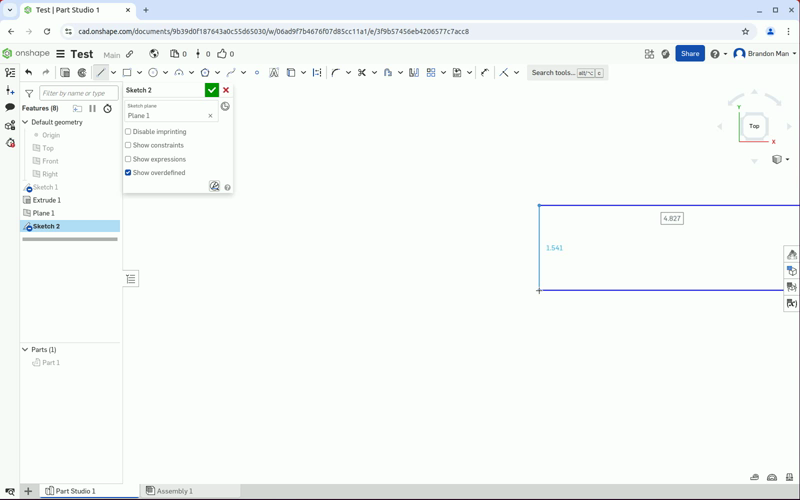
key_up(shift)
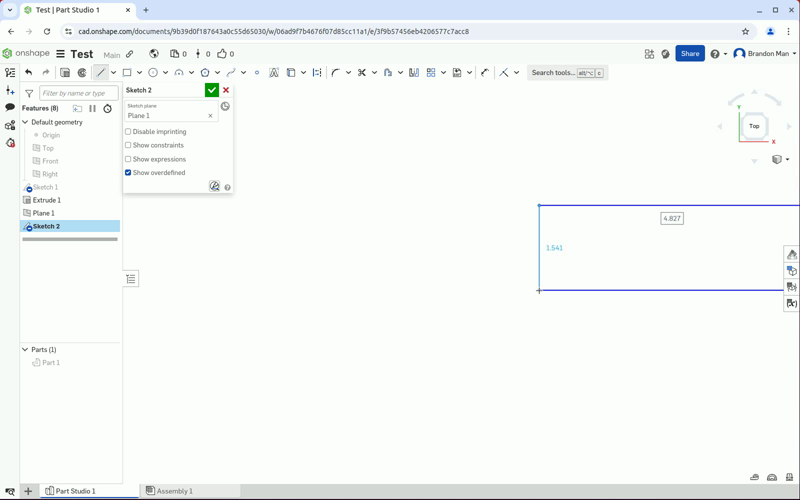
click(539, 290)
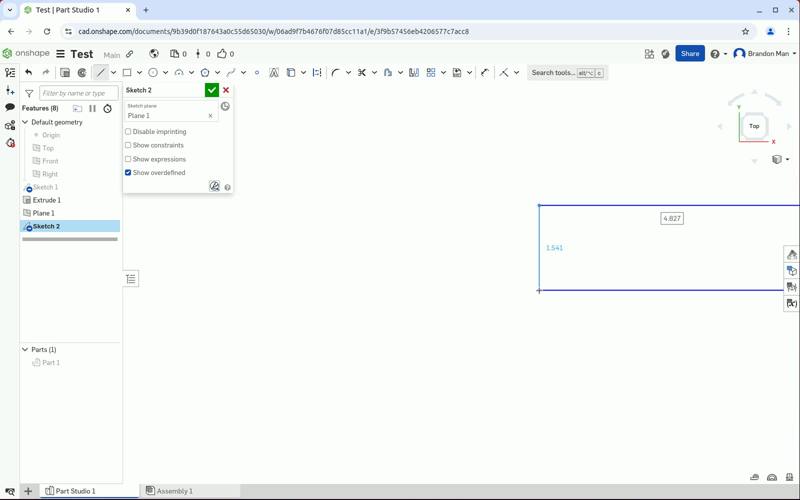
scroll(-6)
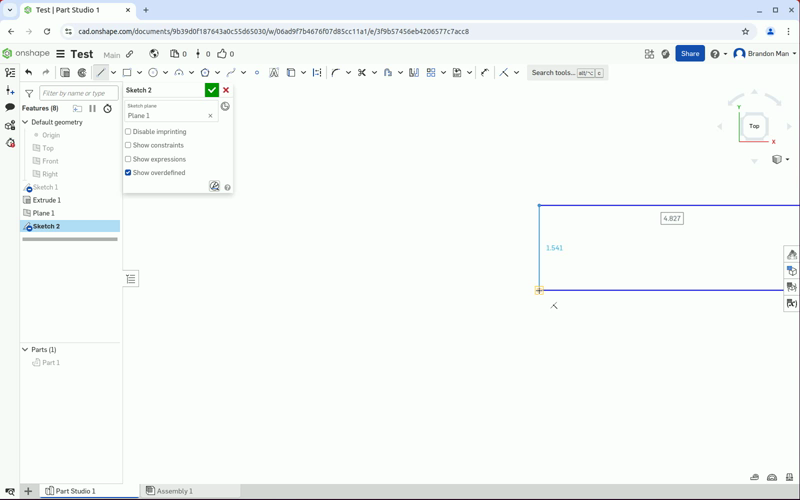
scroll(-6)
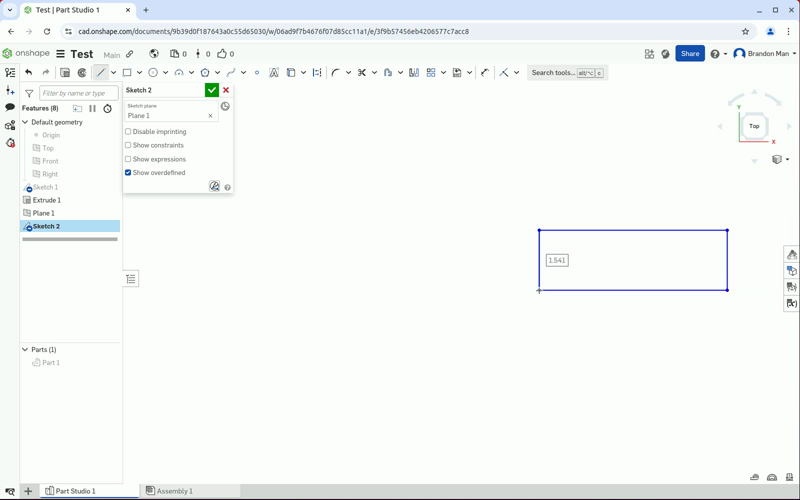
scroll(-6)
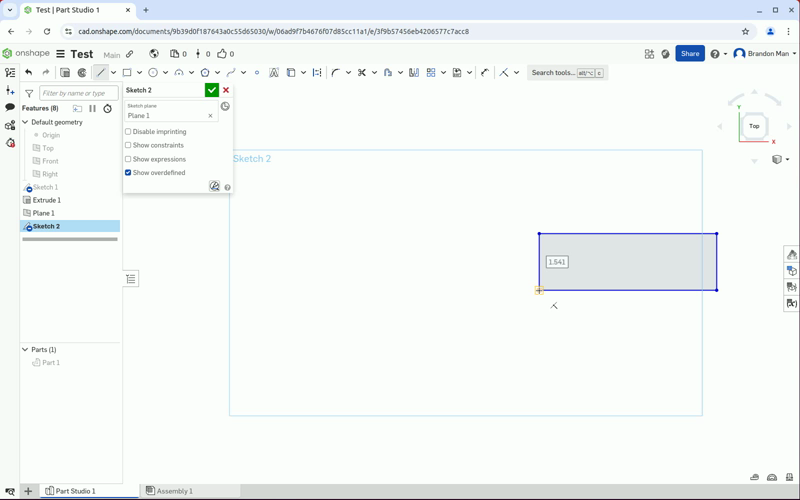
scroll(-6)
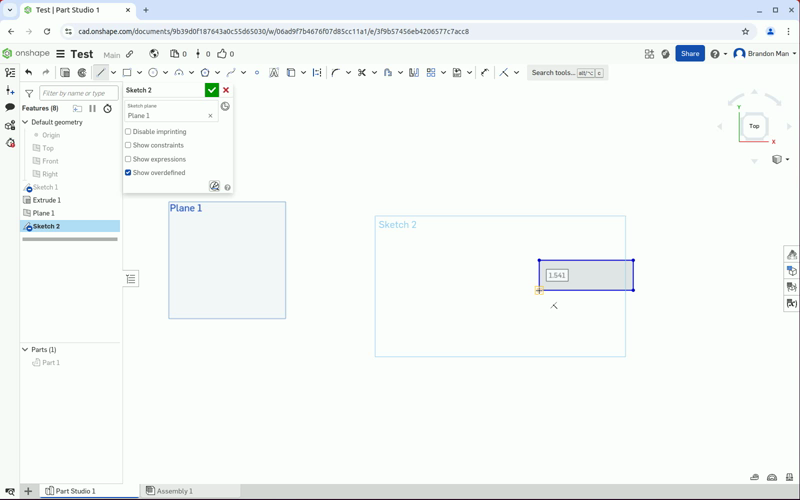
scroll(-6)
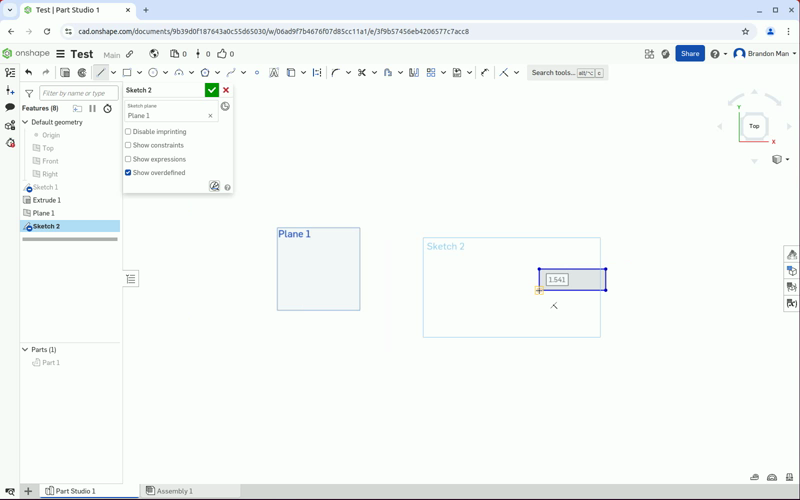
scroll(-6)
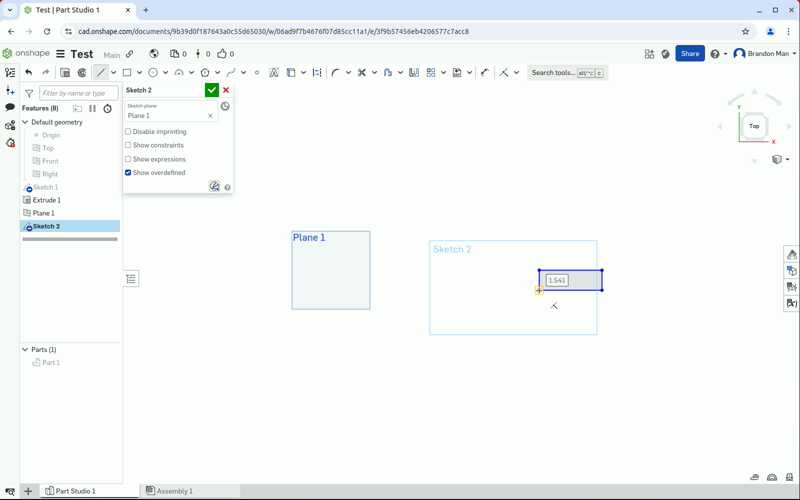
scroll(-6)
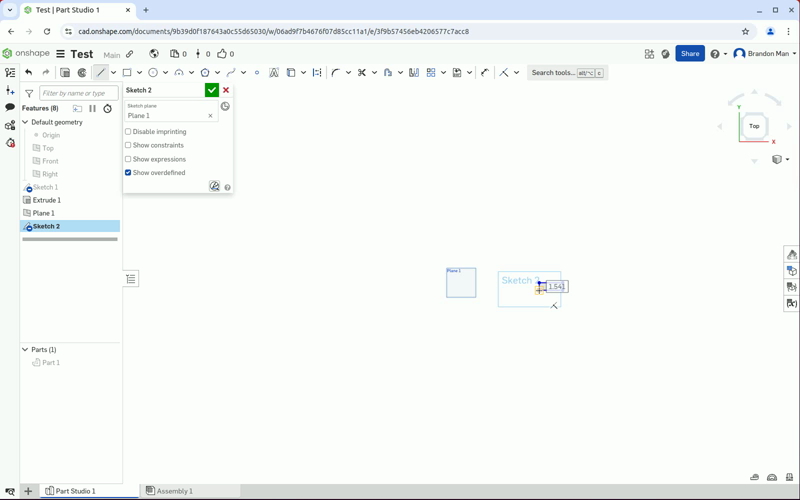
key(esc)
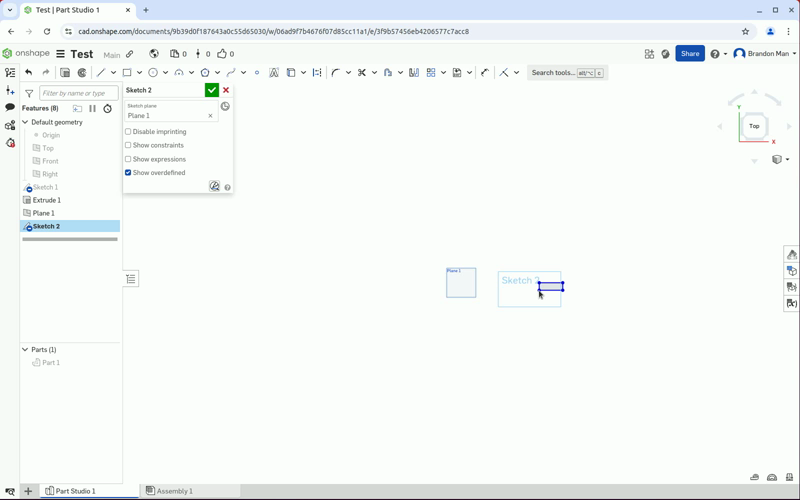
mouse_move(540, 288)
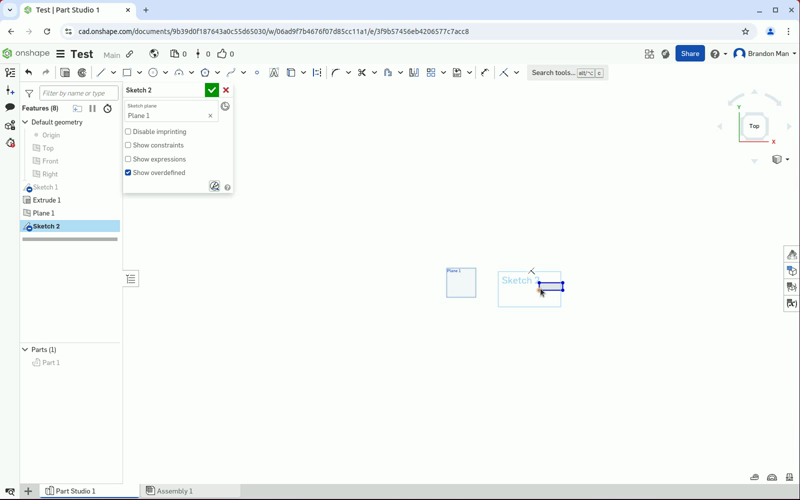
scroll(6)
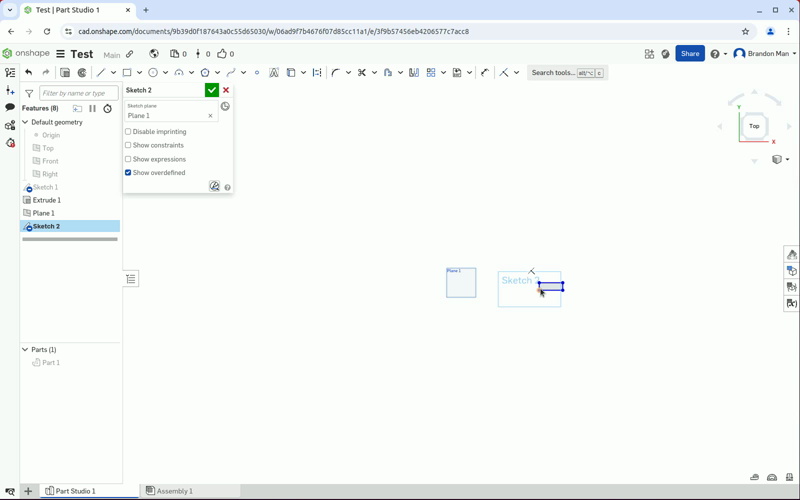
scroll(6)
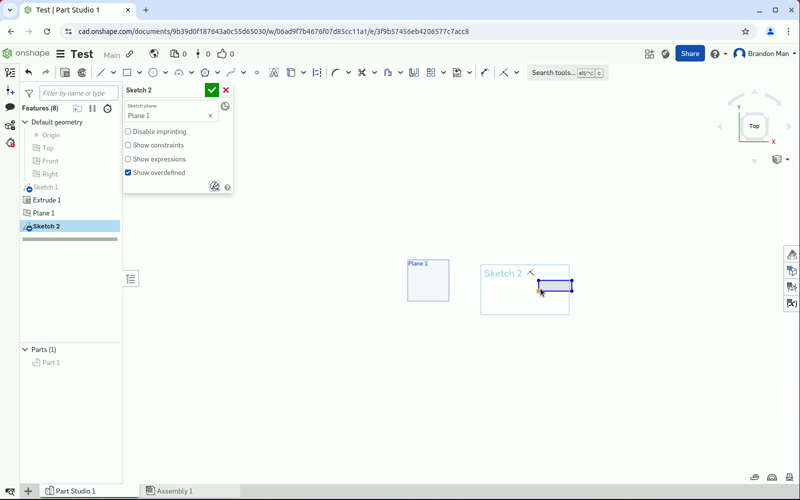
scroll(6)
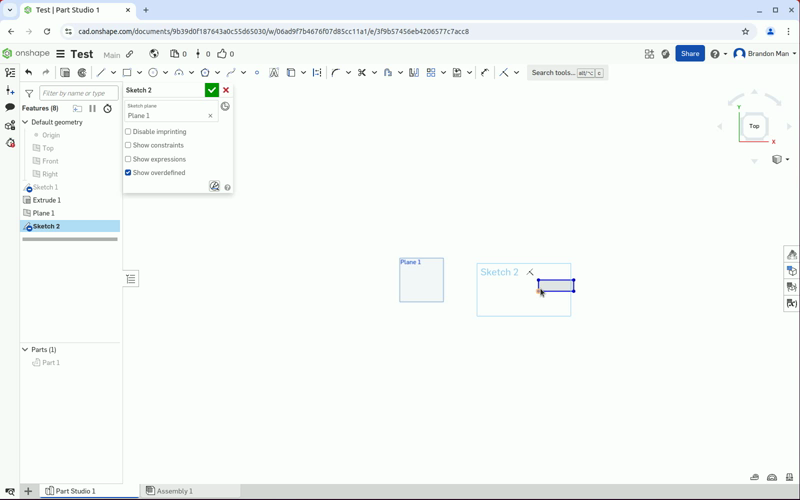
scroll(6)
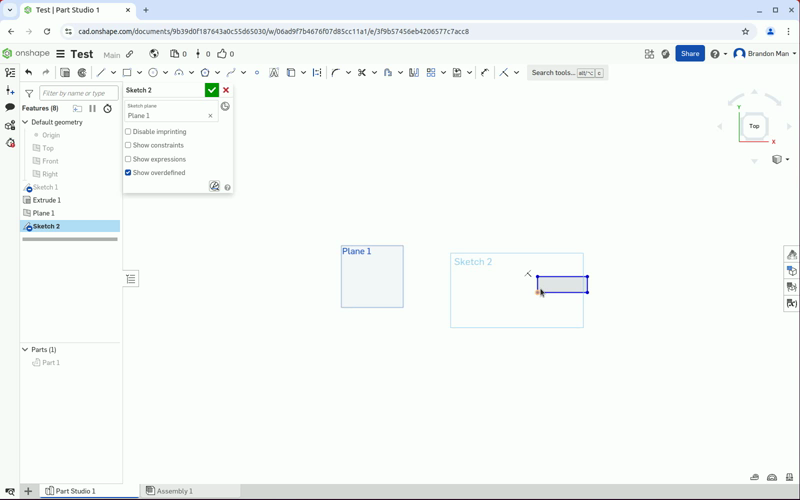
scroll(6)
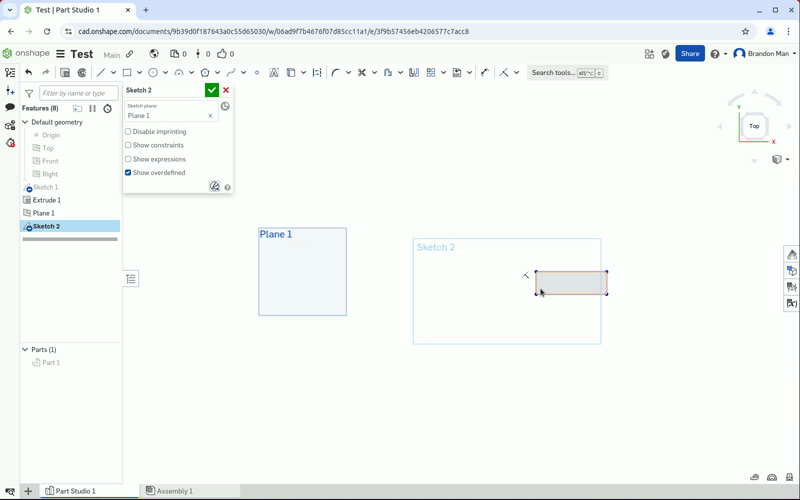
scroll(6)
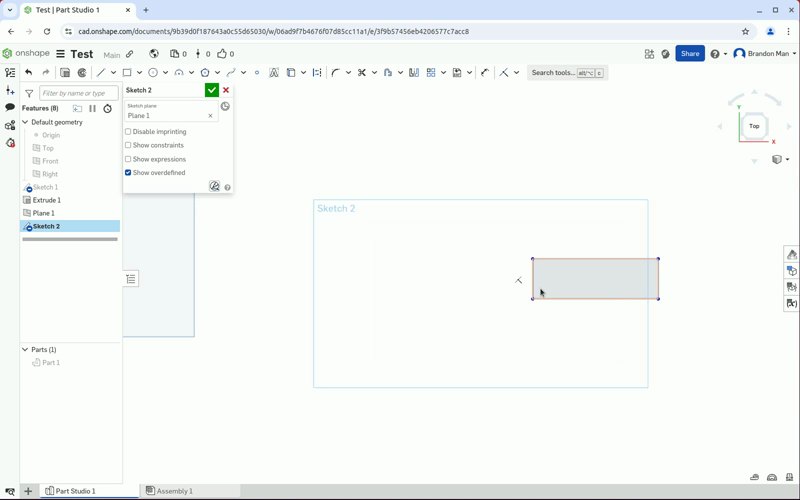
scroll(6)
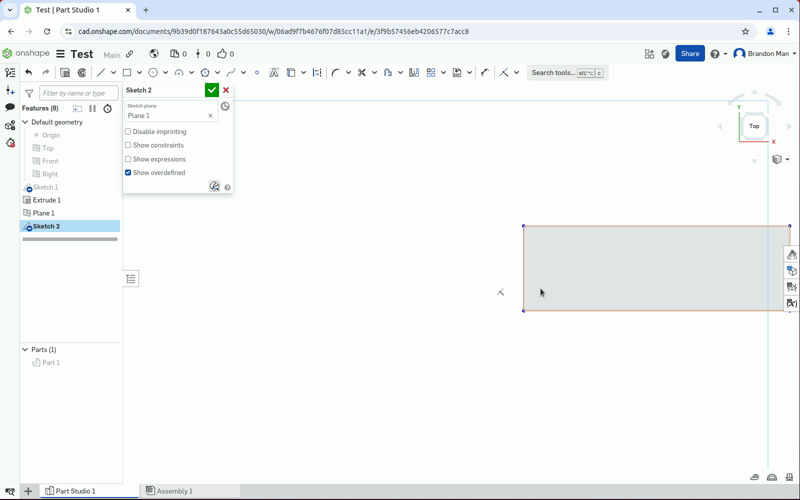
click(540, 288)
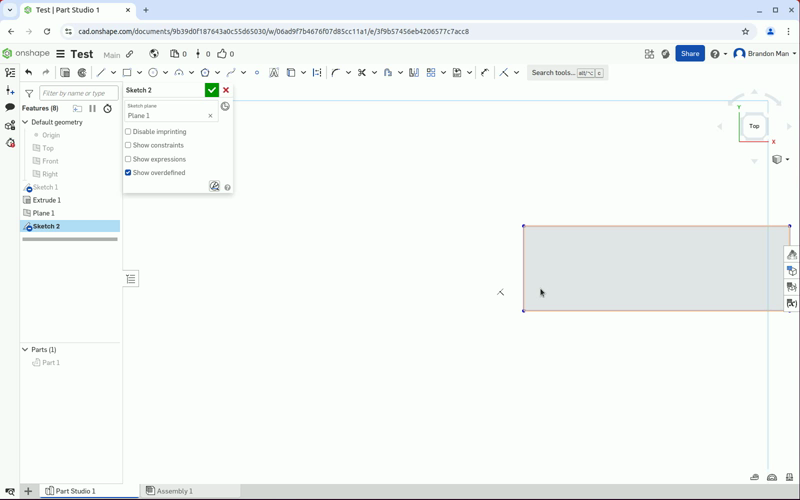
scroll(-6)
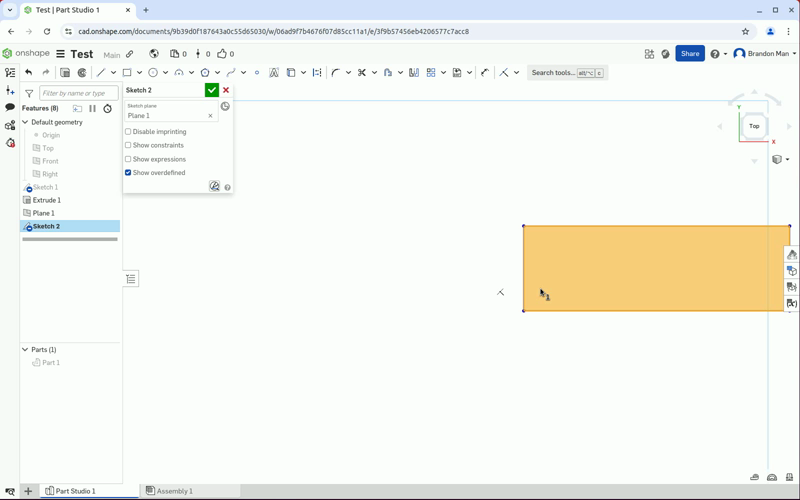
scroll(-6)
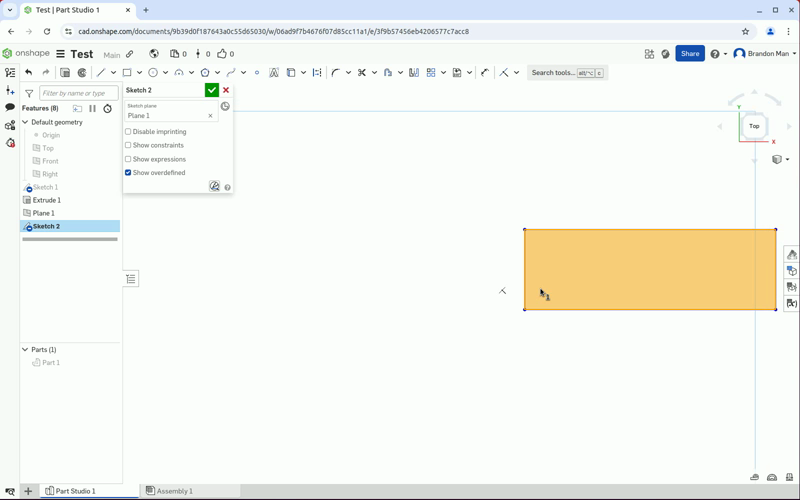
scroll(-6)
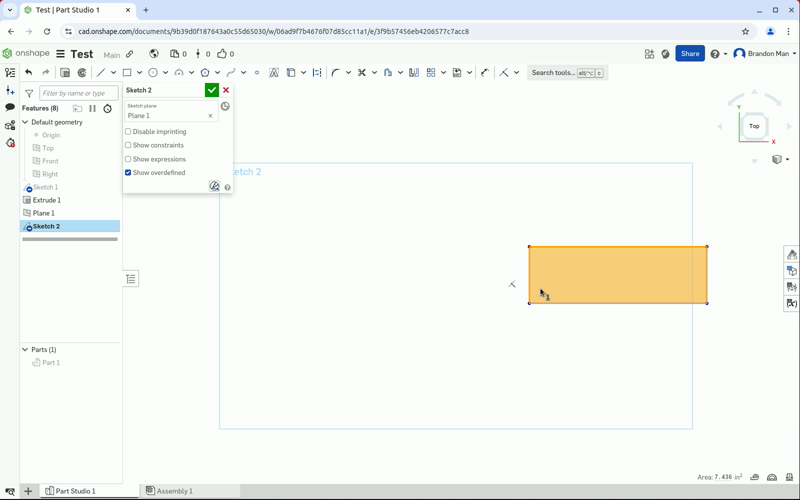
scroll(-6)
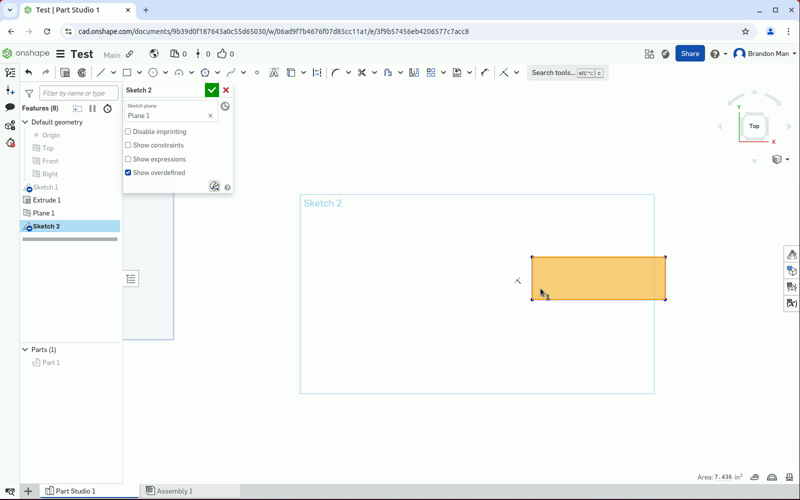
scroll(-6)
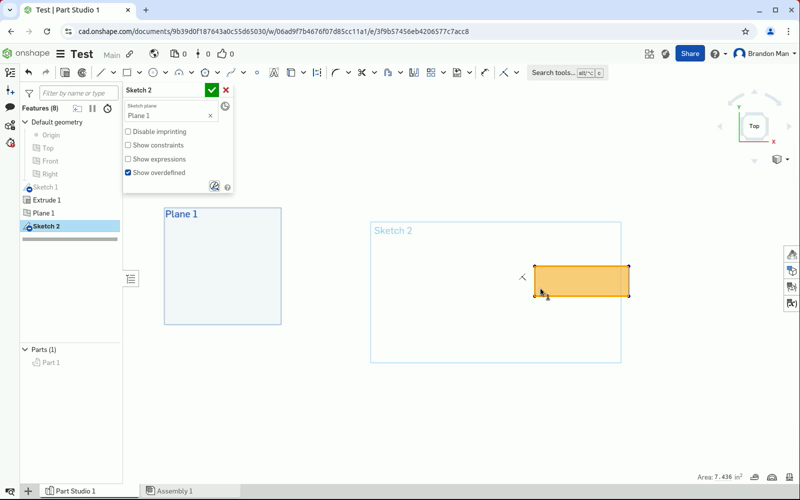
scroll(-6)
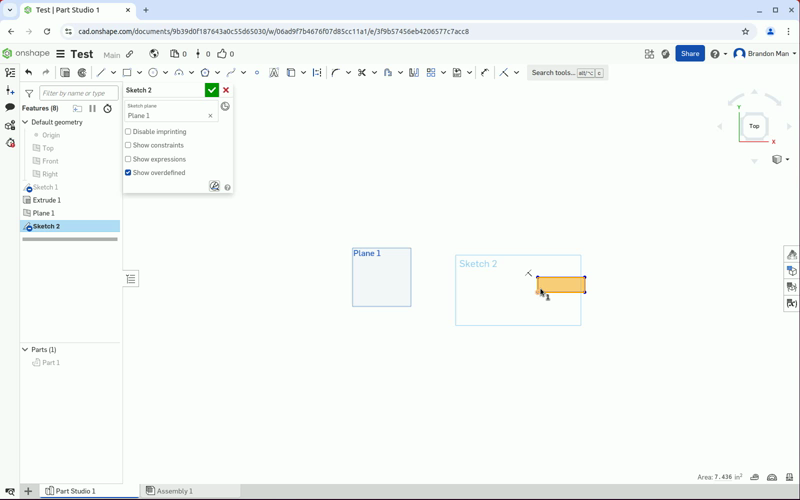
scroll(-6)
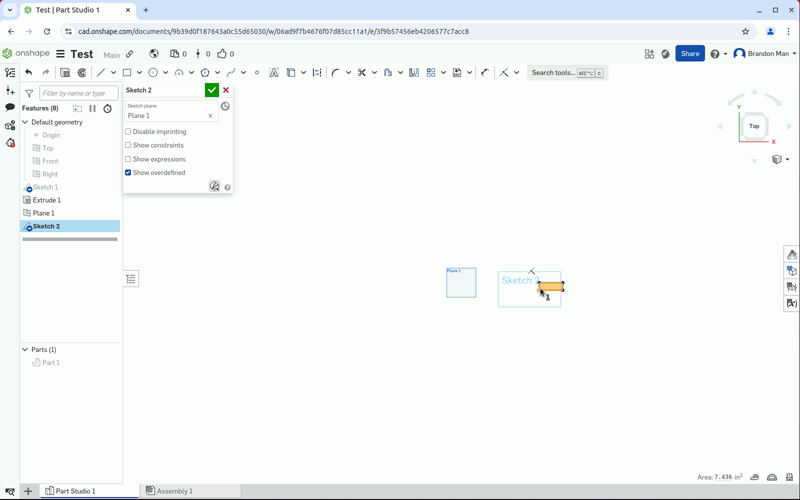
mouse_move(73, 352)
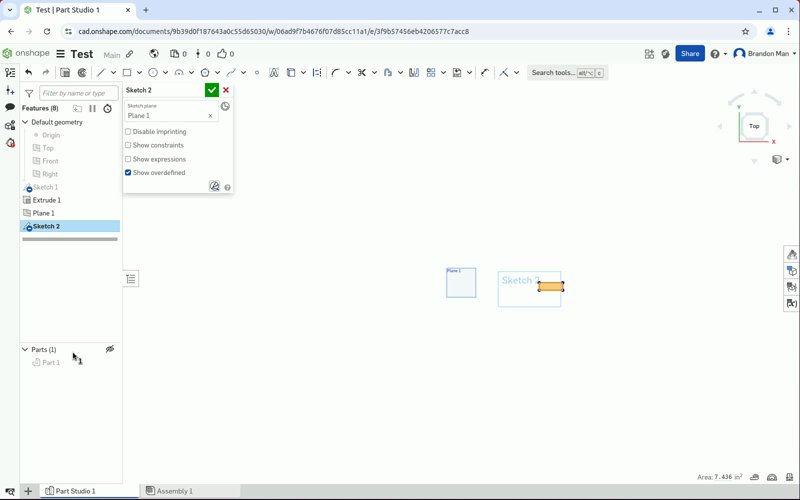
key(shift+y)
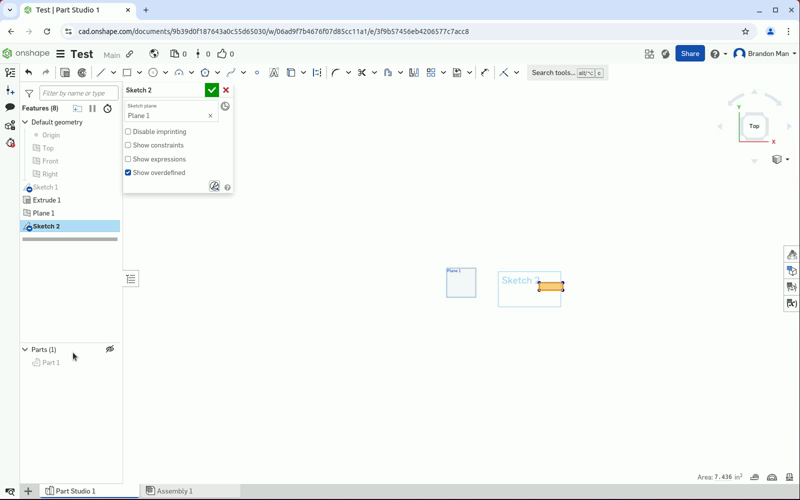
key(shift+e)
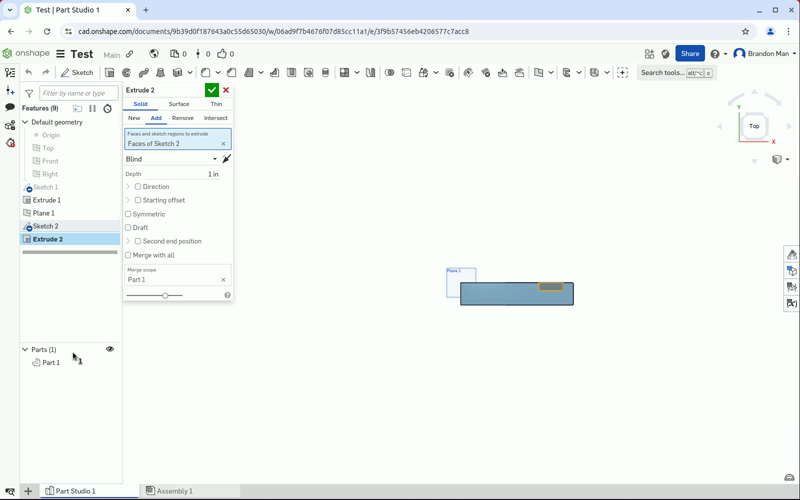
mouse_move(143, 106)
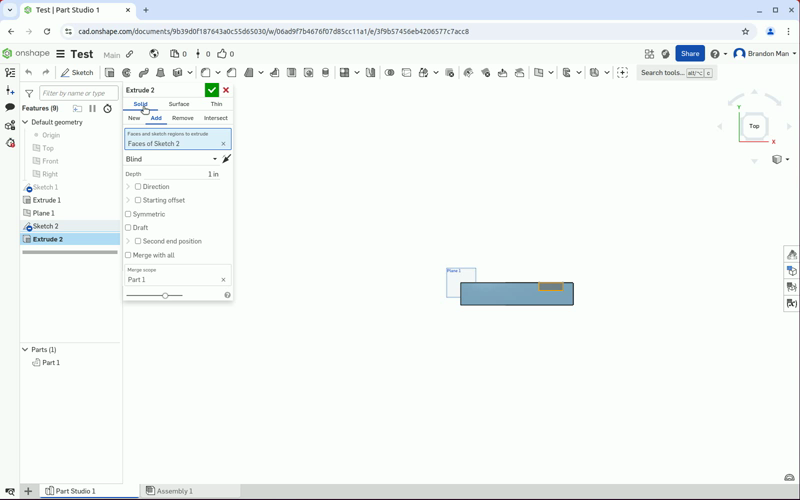
click(143, 106)
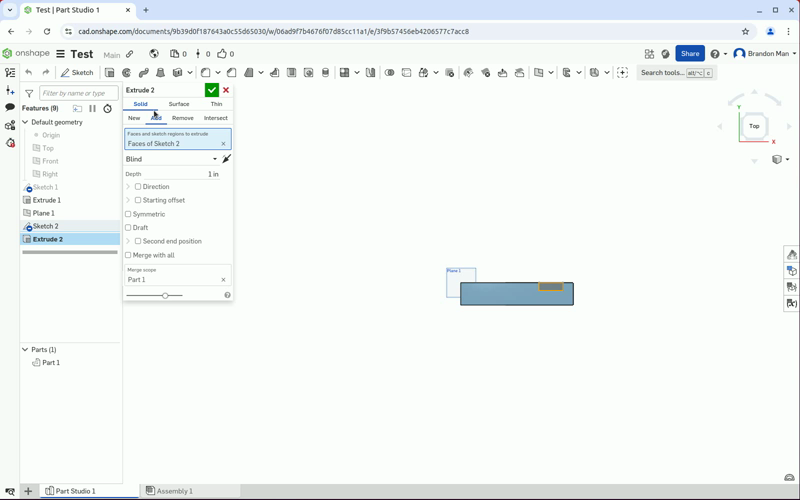
mouse_move(186, 120)
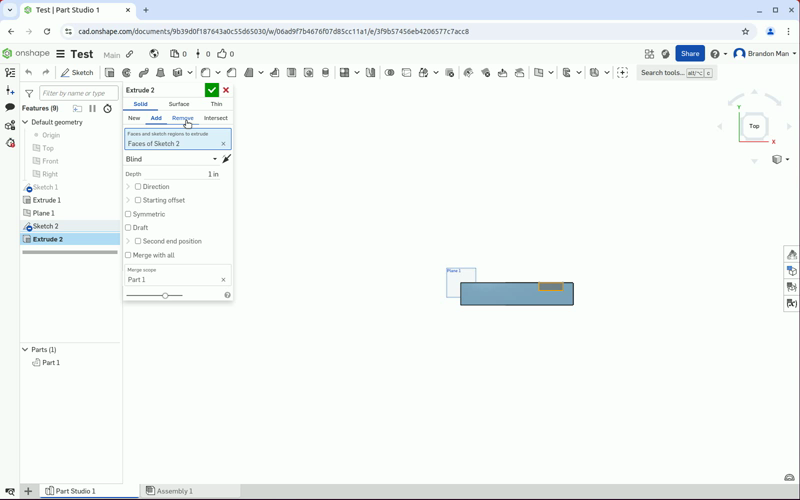
click(186, 120)
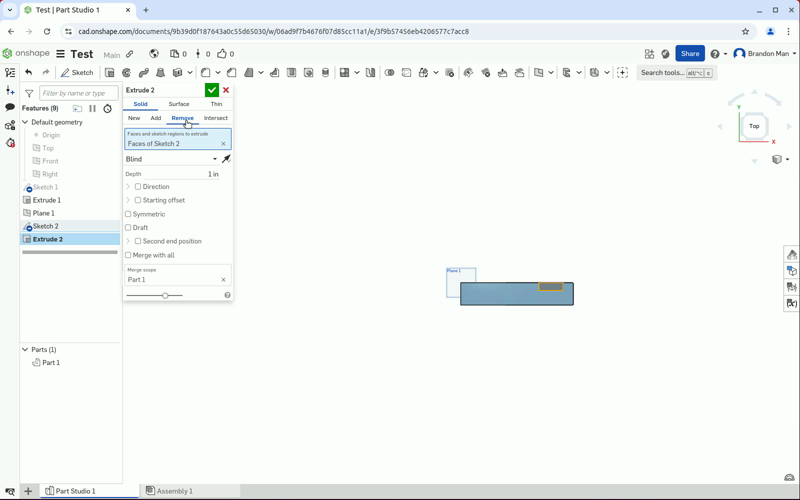
key(tab, 4)
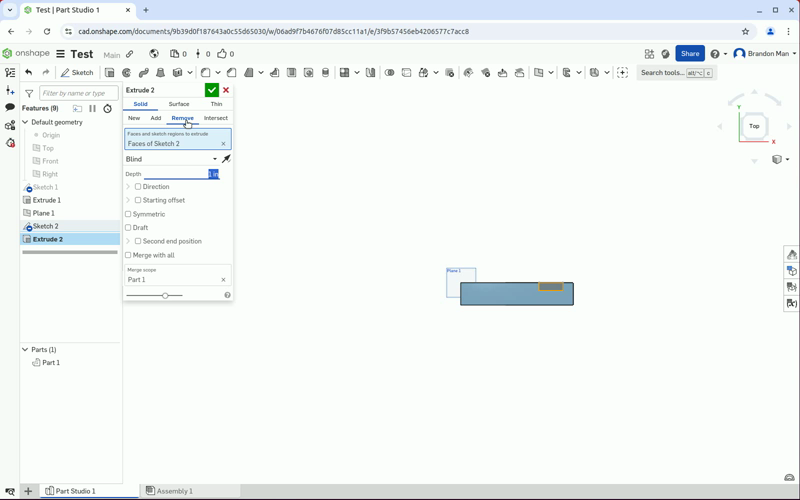
text(11.554)
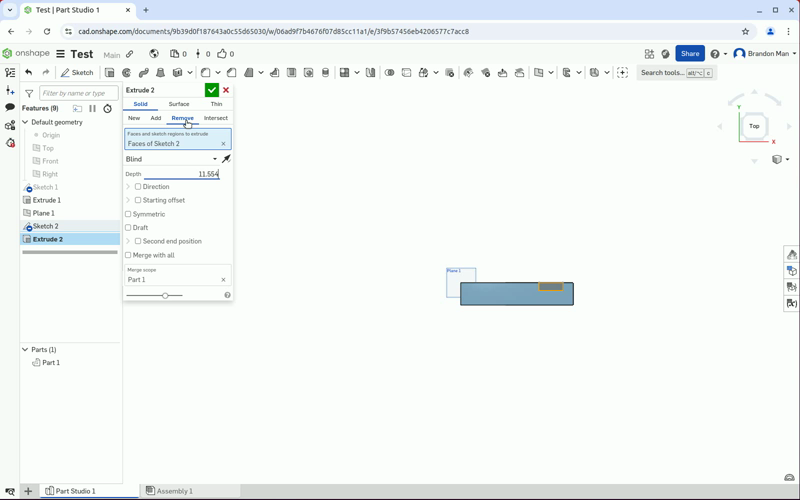
key(tab, 6)
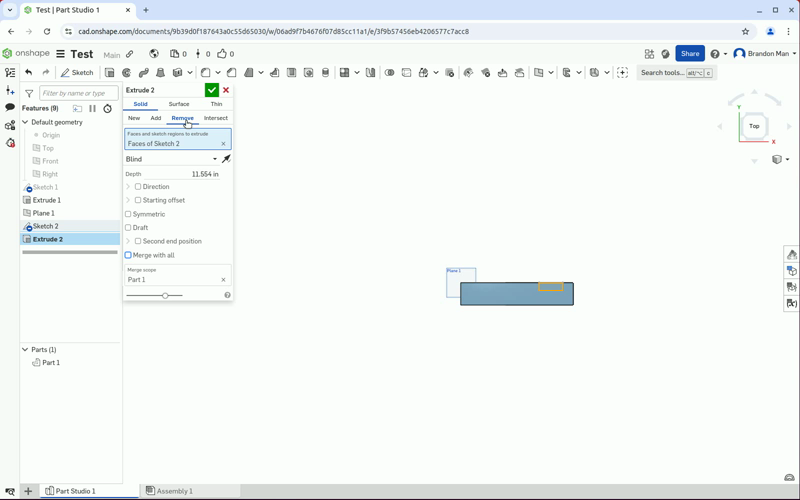
key(space)
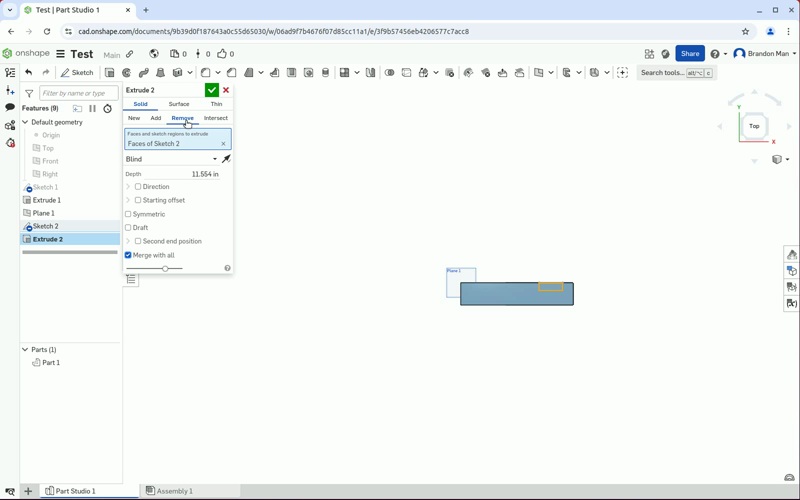
key(enter)
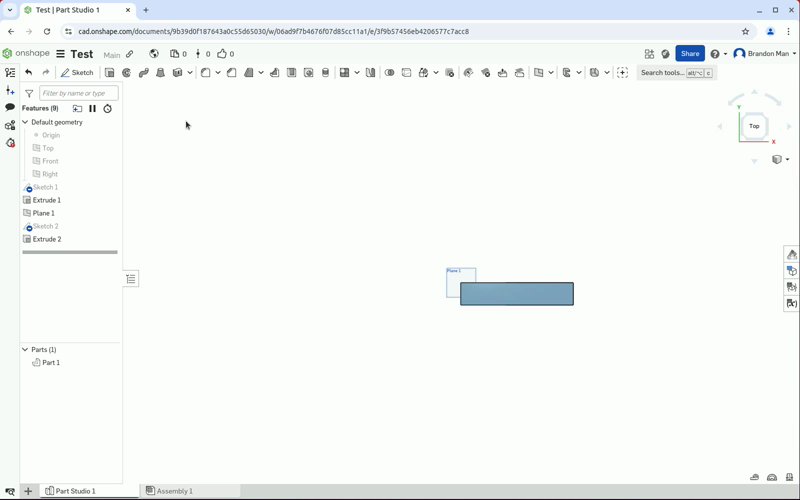
key(shift+h)
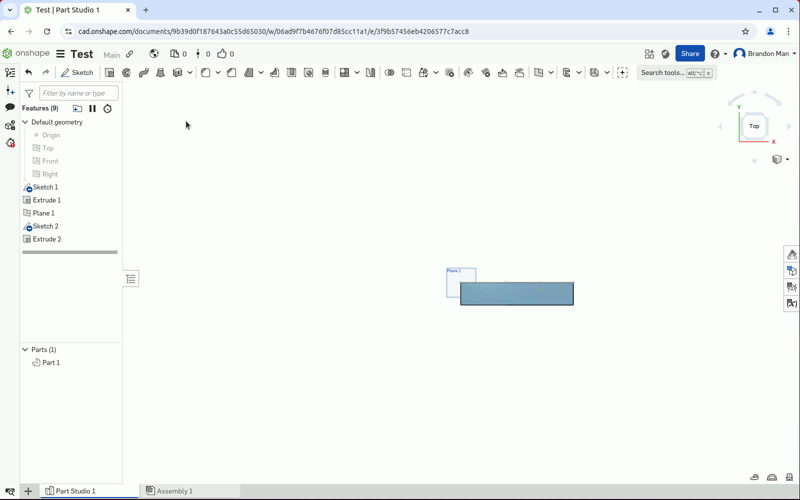
key(shift+h)
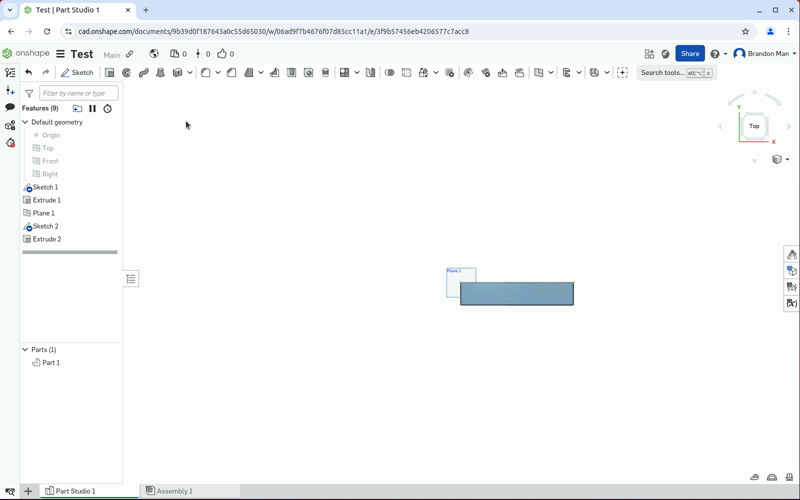
key(shift+7)
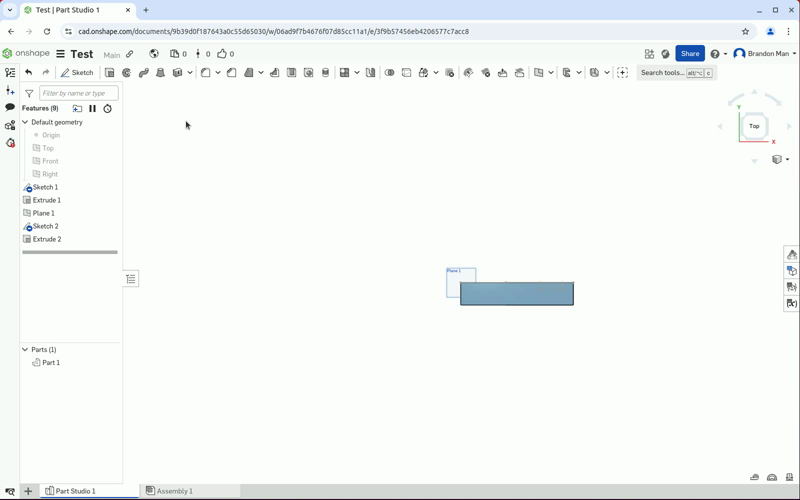
key(up, 3)
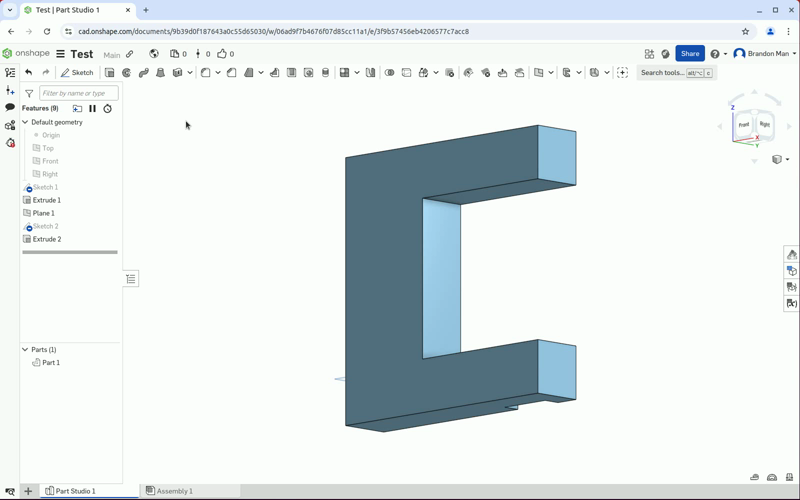
key(left, 3)
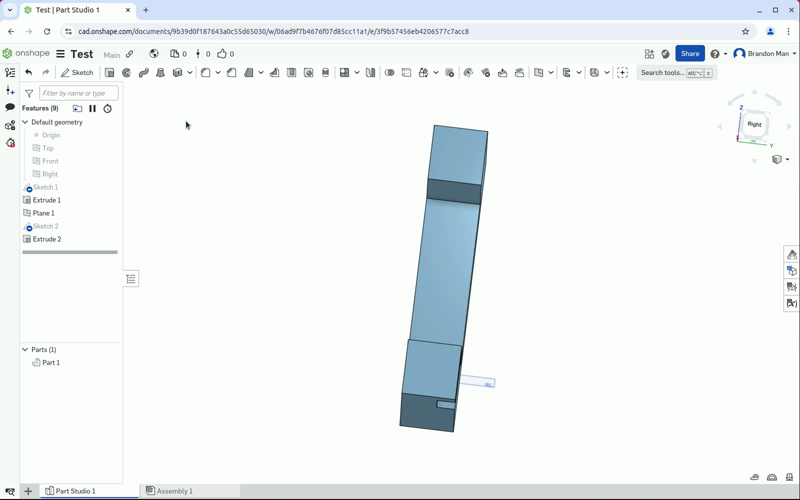
key(right, 3)
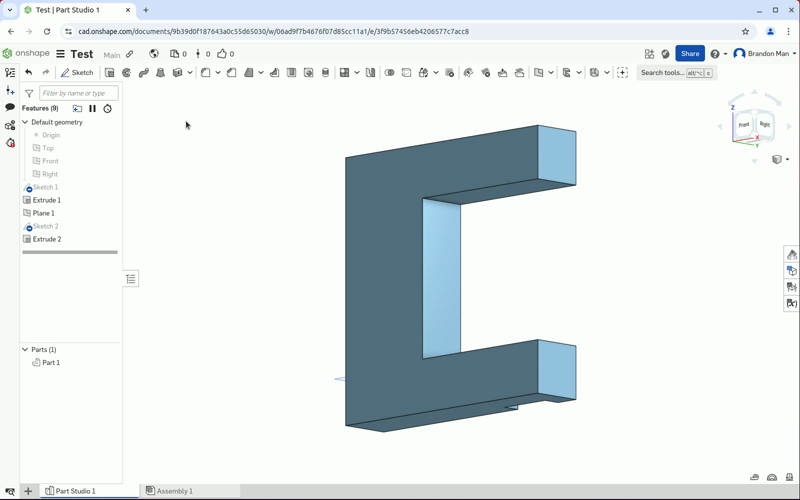
key(down, 3)
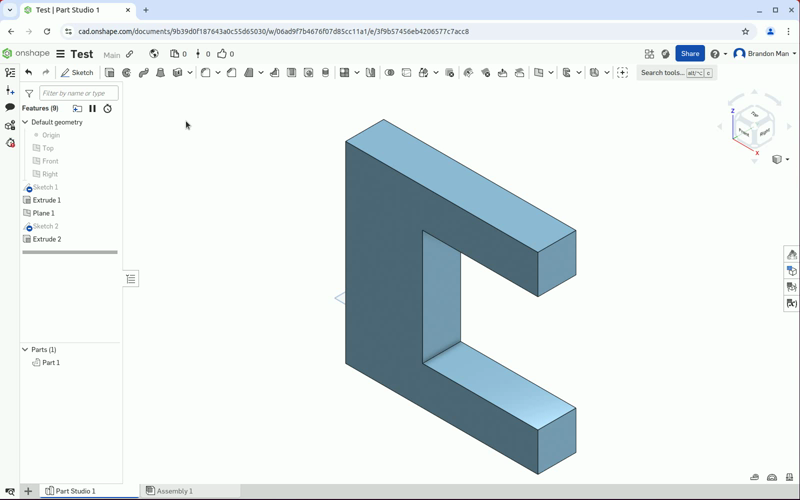
mouse_move(73, 189)
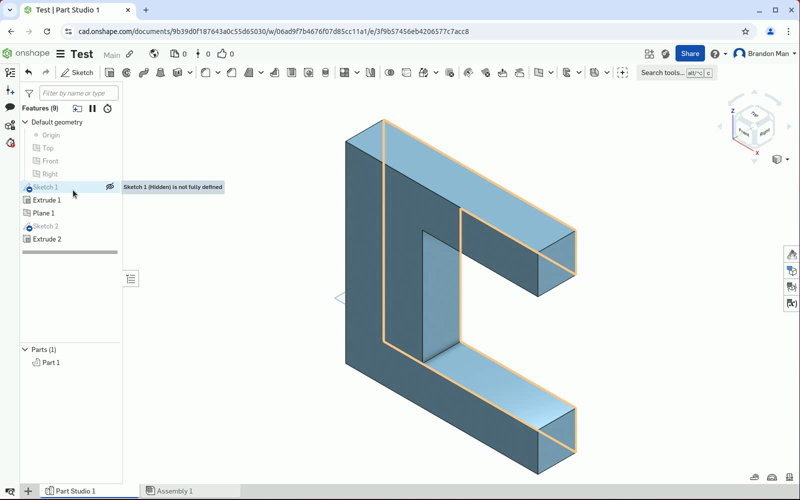
click(73, 189)